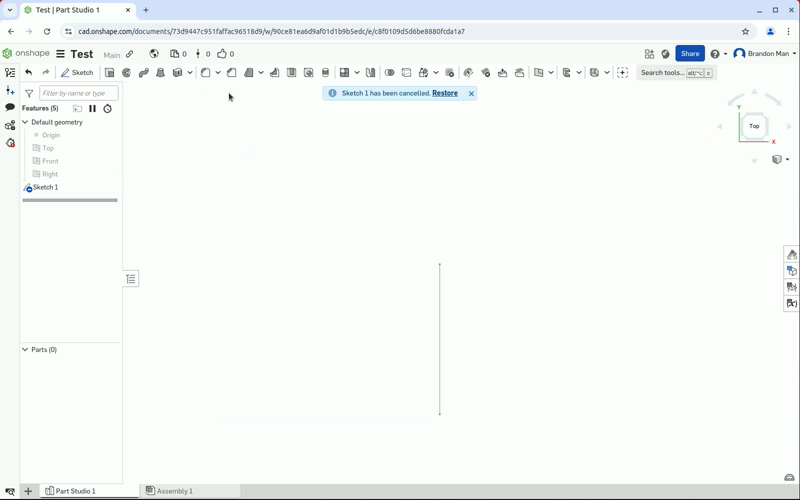
key(shift+h)
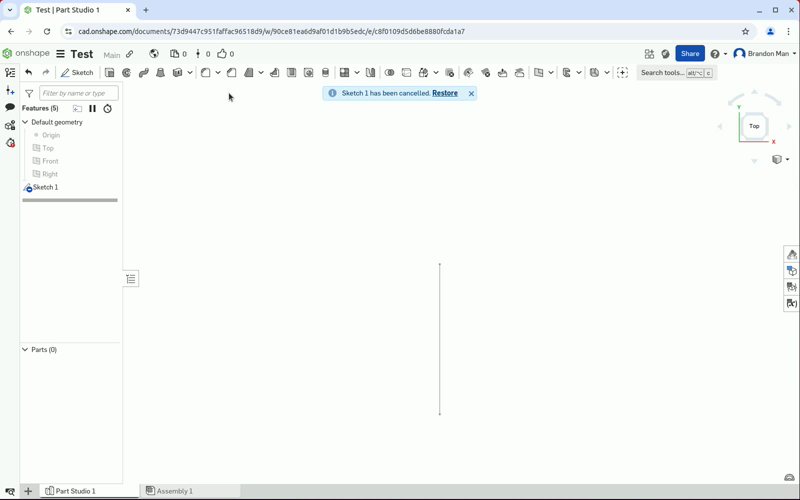
key(shift+s)
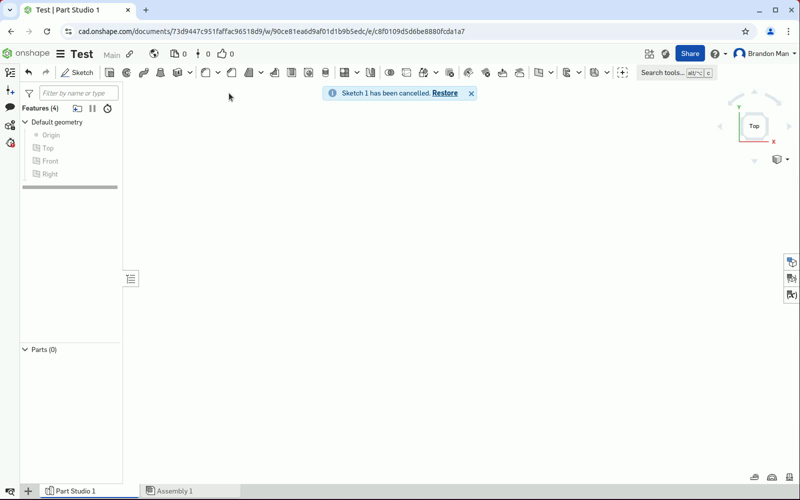
mouse_move(73, 150)
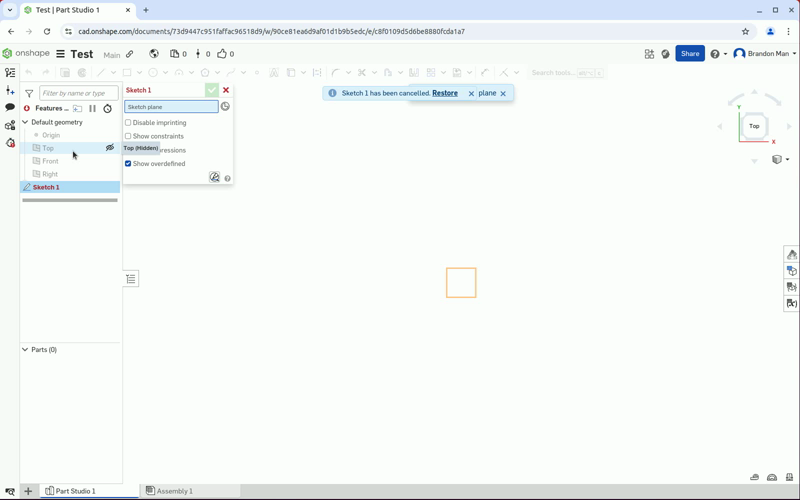
click(73, 150)
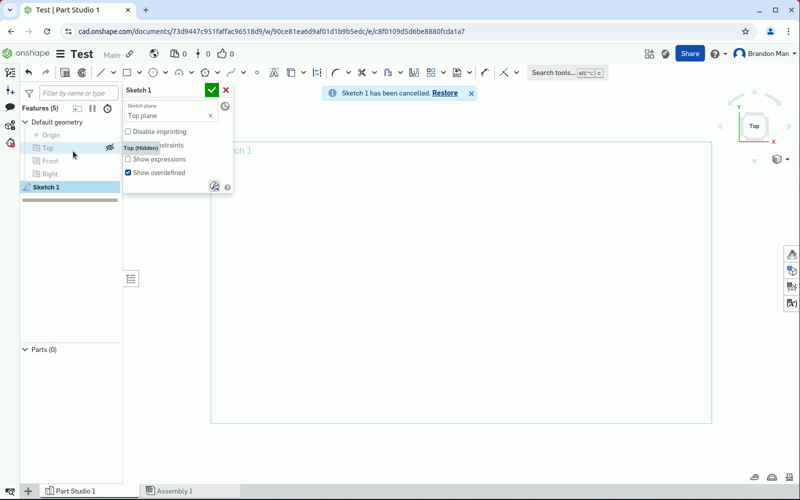
mouse_move(73, 352)
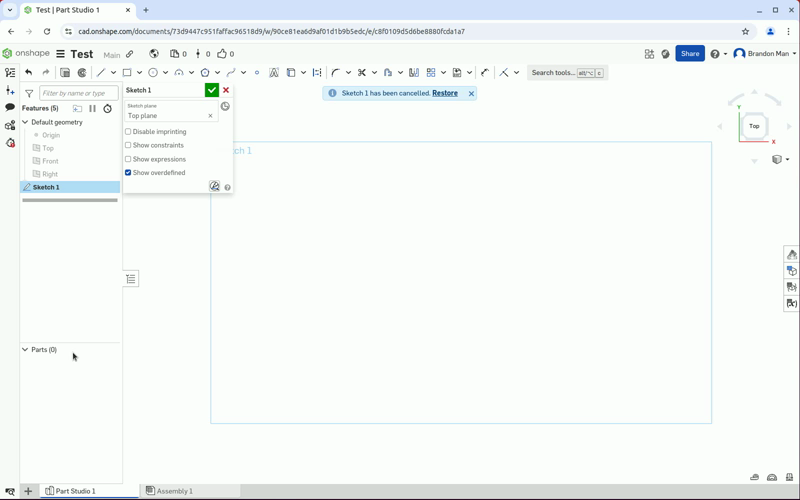
key(y)
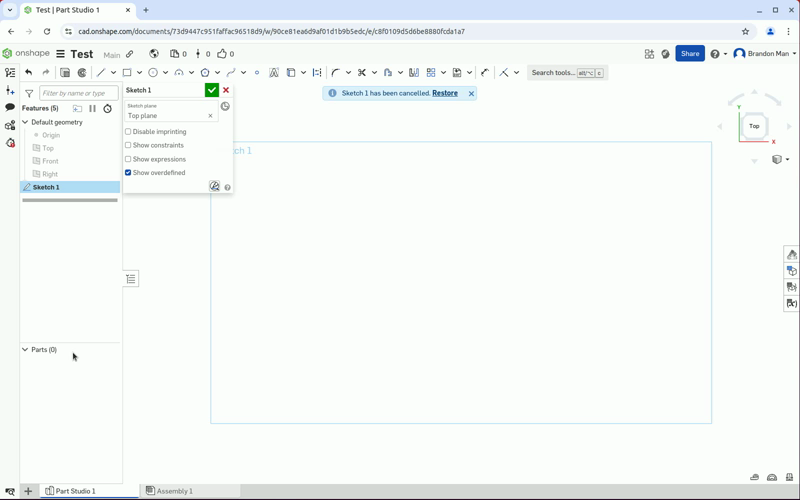
key(c)
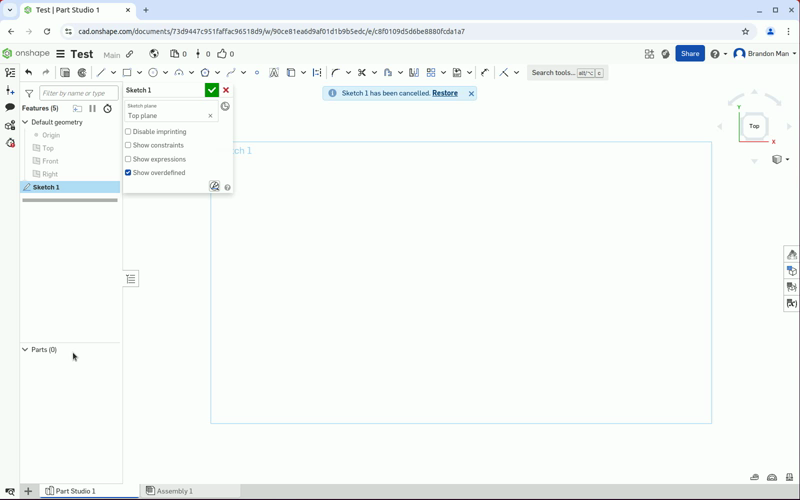
key_down(shift)
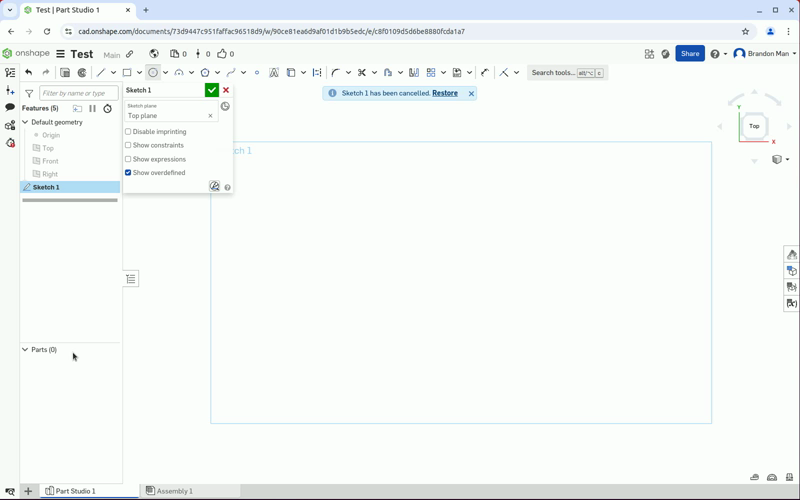
mouse_move(461, 282)
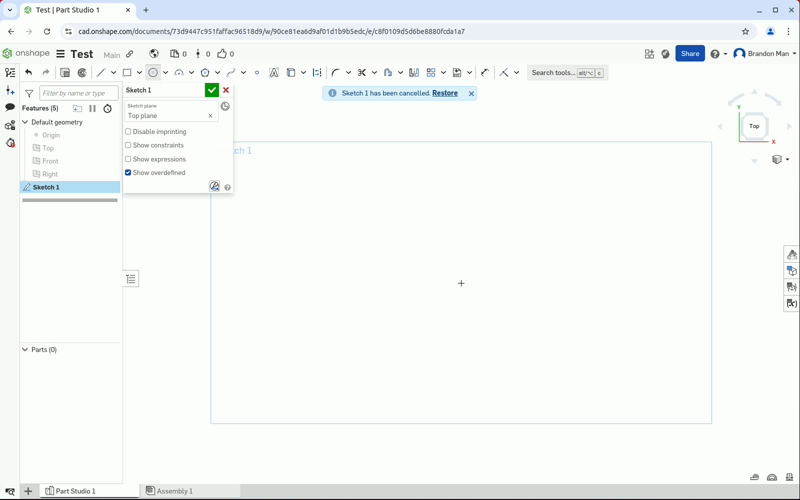
click(461, 282)
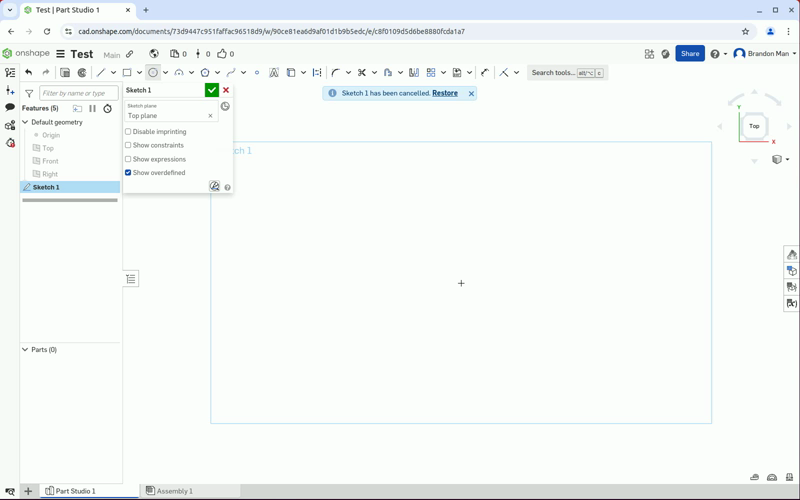
key_up(shift)
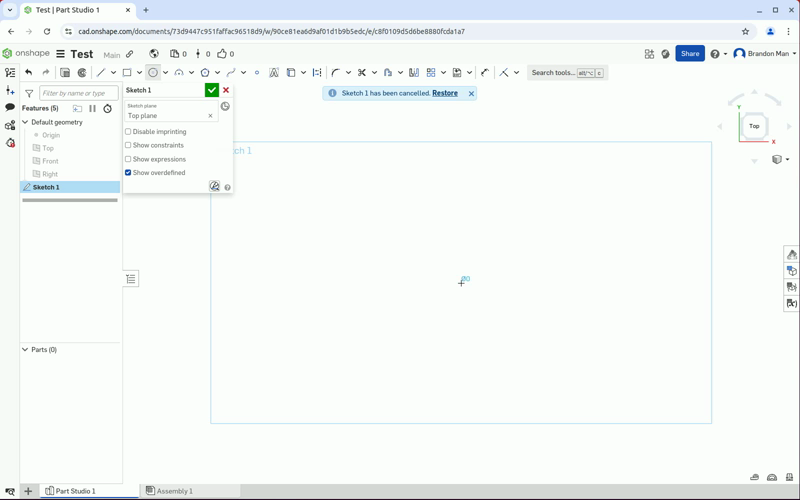
mouse_move(574, 282)
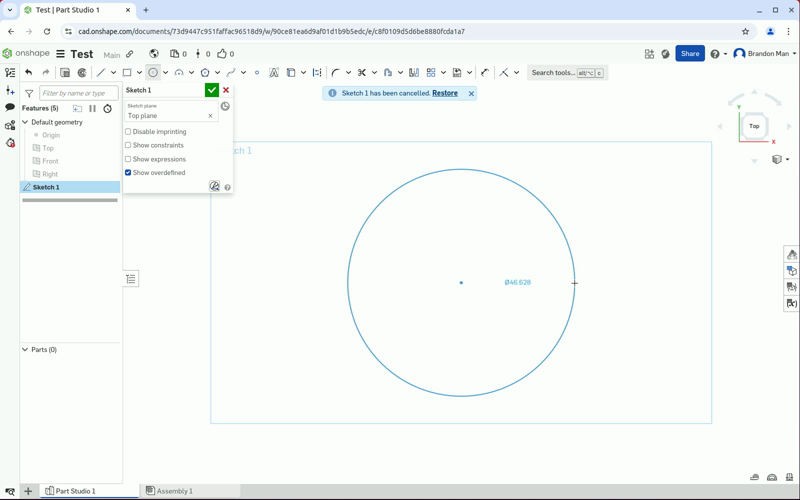
click(574, 282)
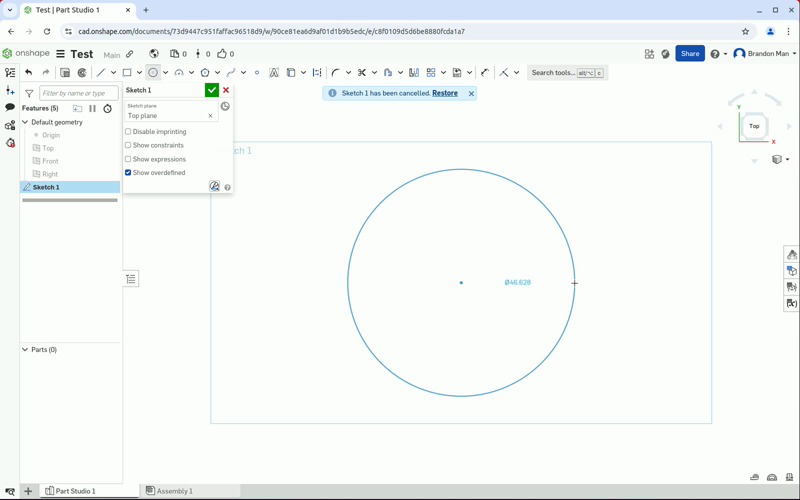
key(esc)
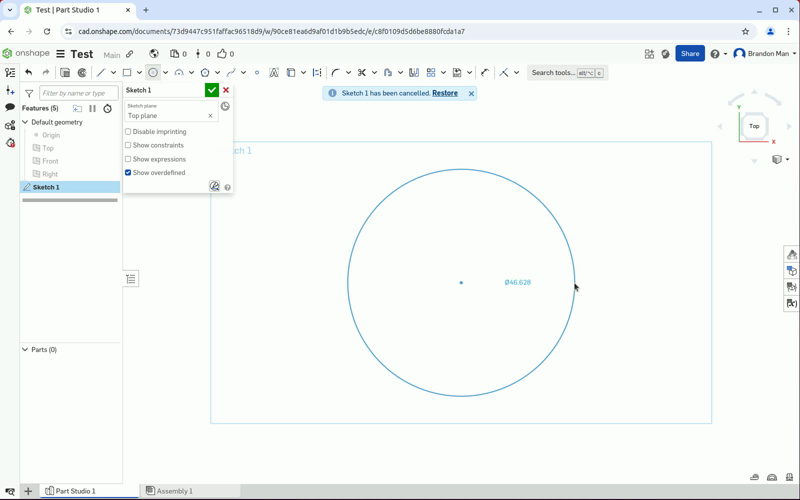
key(c)
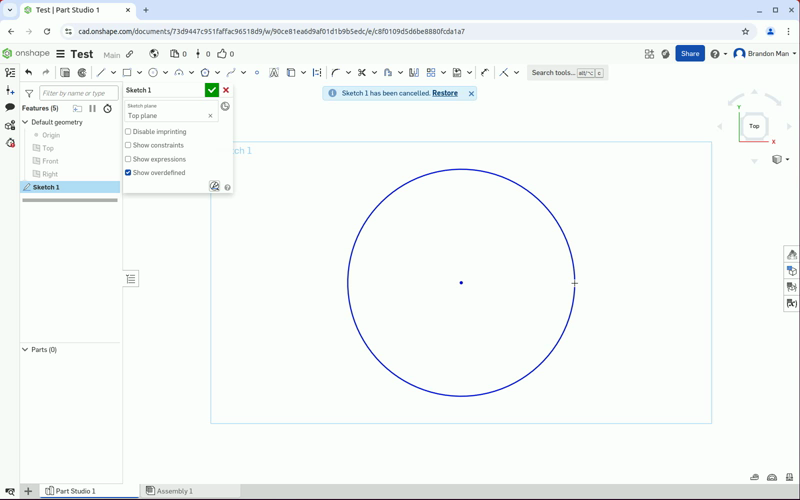
key_down(shift)
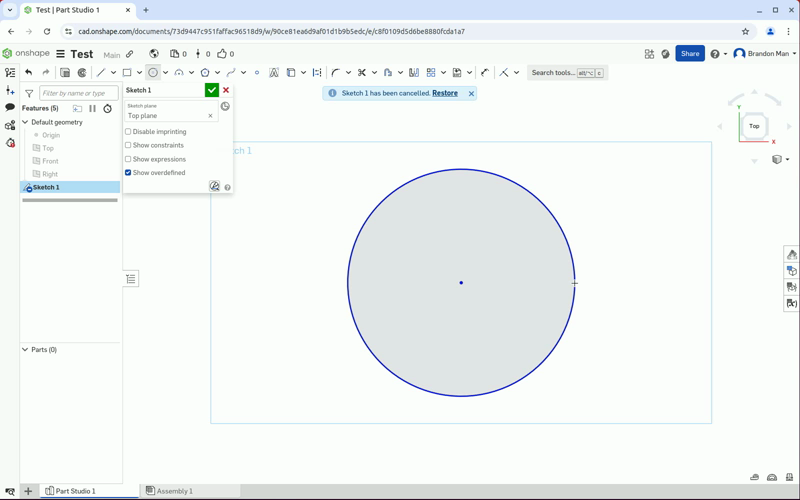
mouse_move(461, 282)
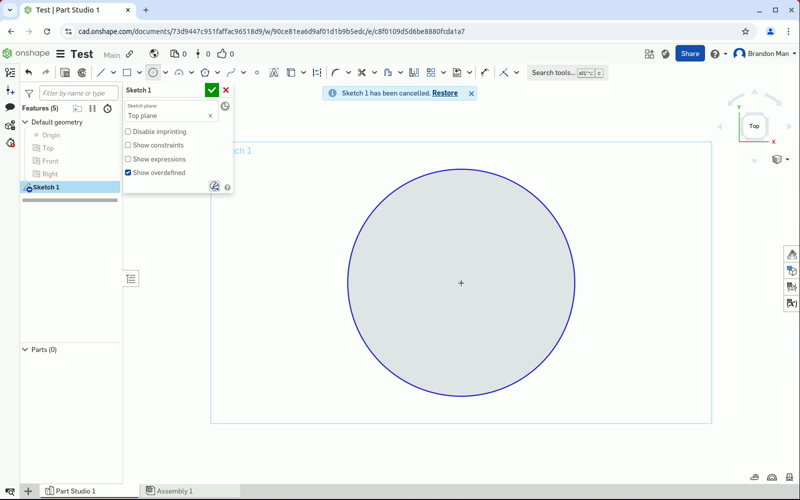
click(461, 282)
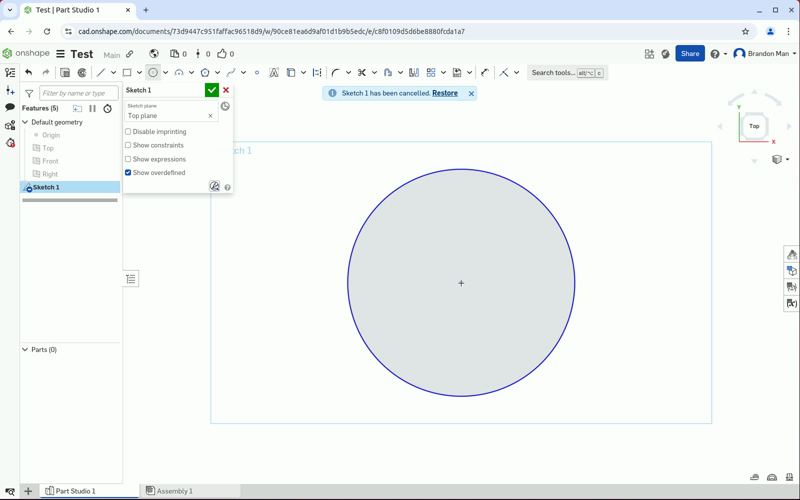
key_up(shift)
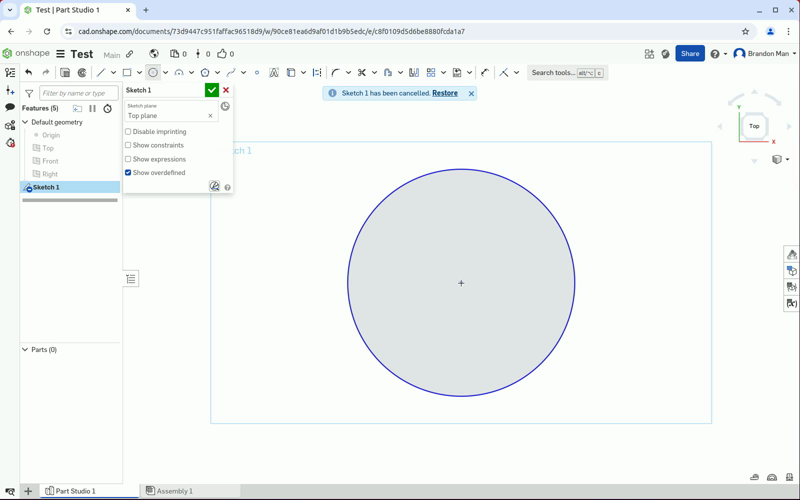
mouse_move(529, 282)
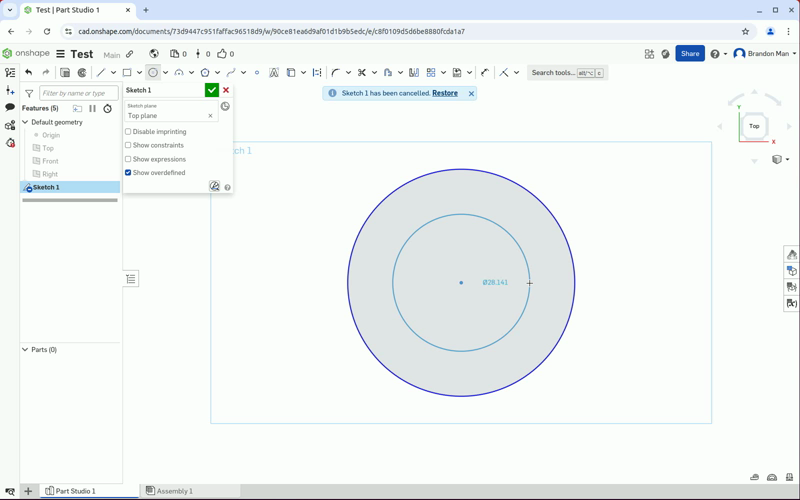
click(529, 282)
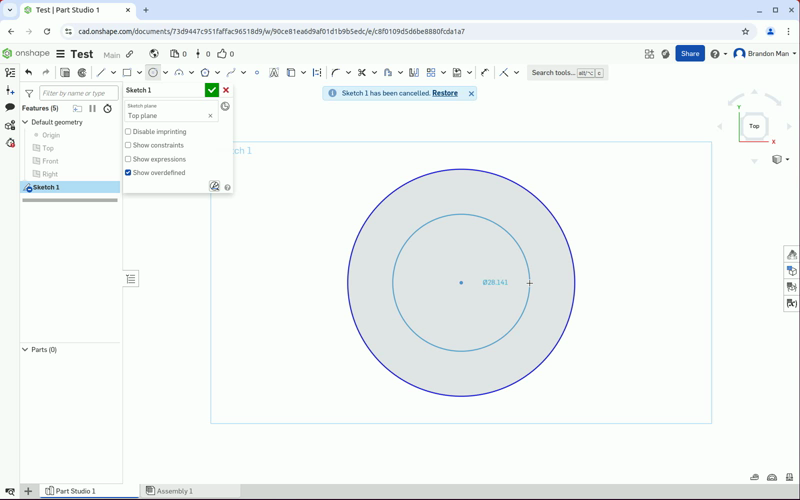
key(esc)
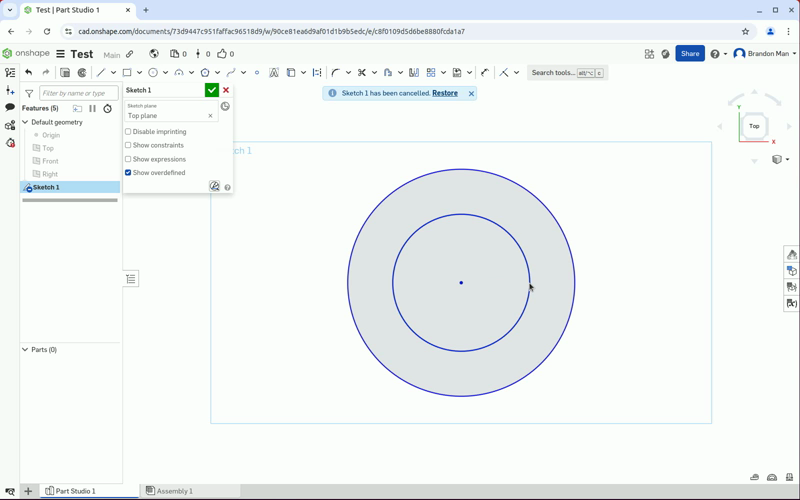
mouse_move(371, 284)
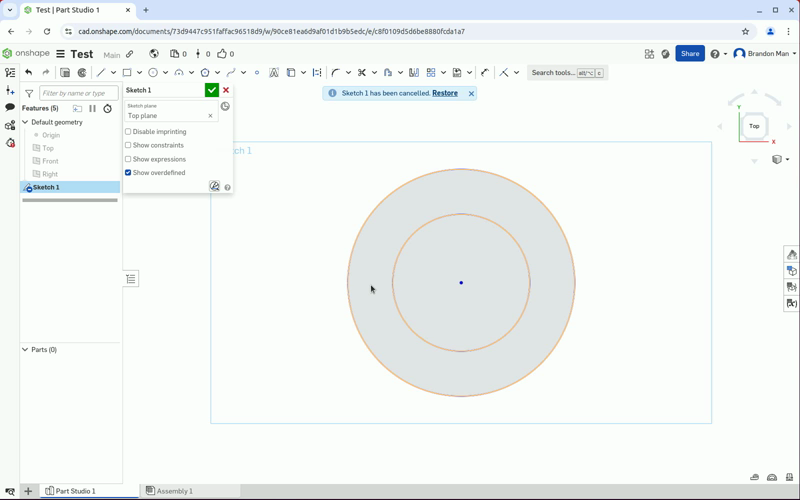
click(371, 284)
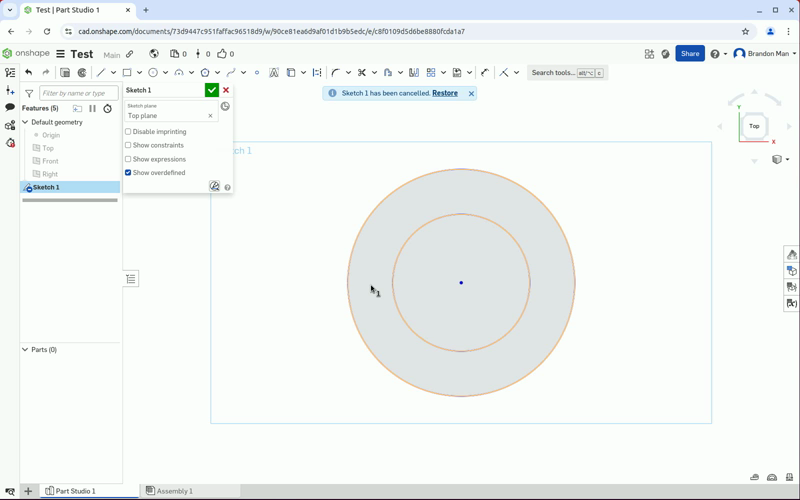
mouse_move(73, 352)
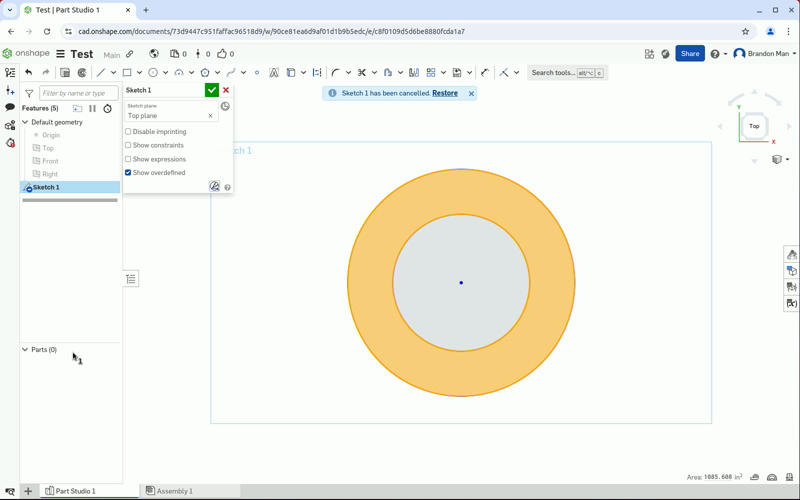
key(shift+y)
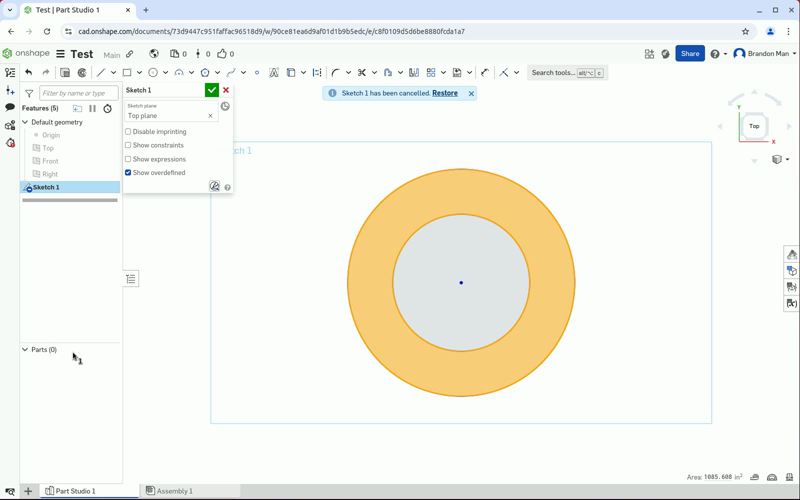
key(shift+e)
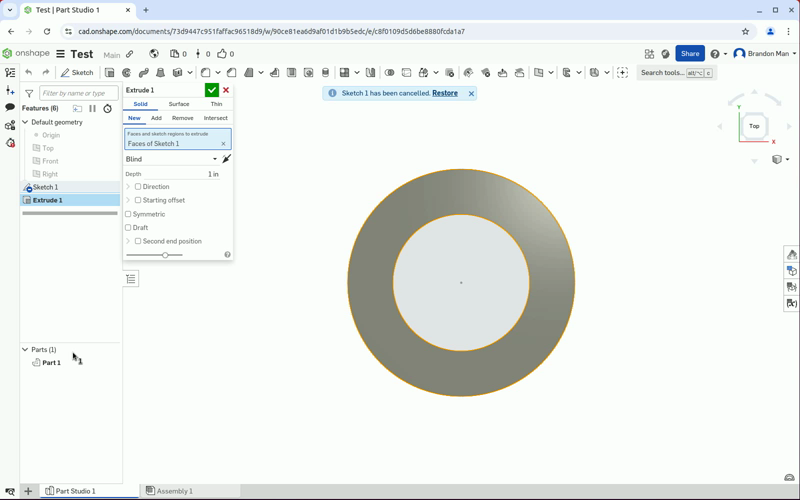
mouse_move(143, 106)
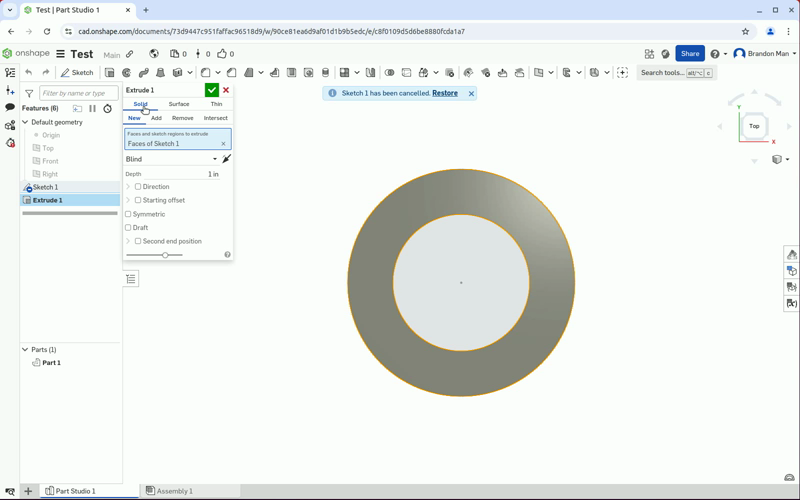
click(143, 106)
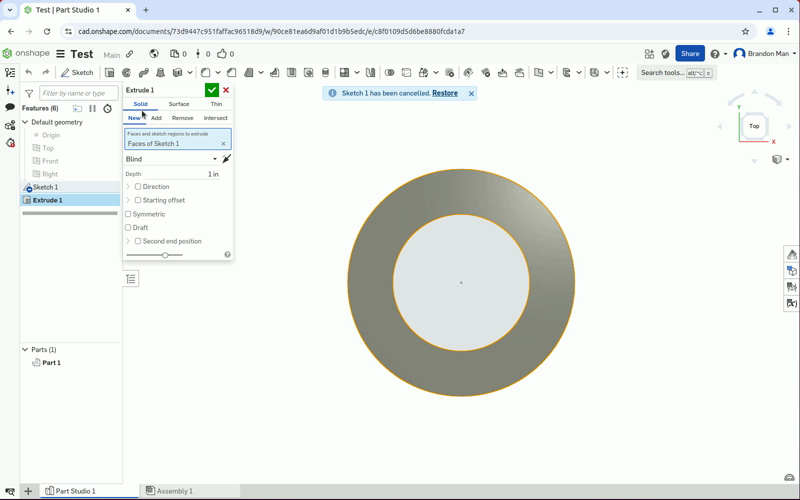
mouse_move(137, 120)
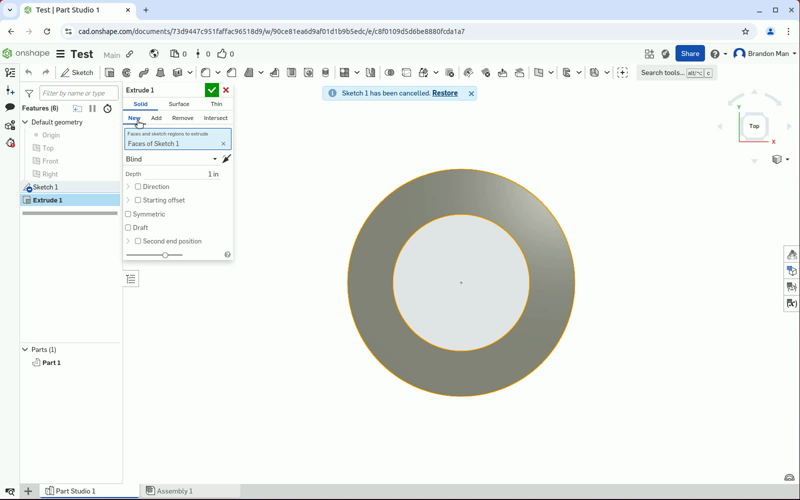
click(137, 120)
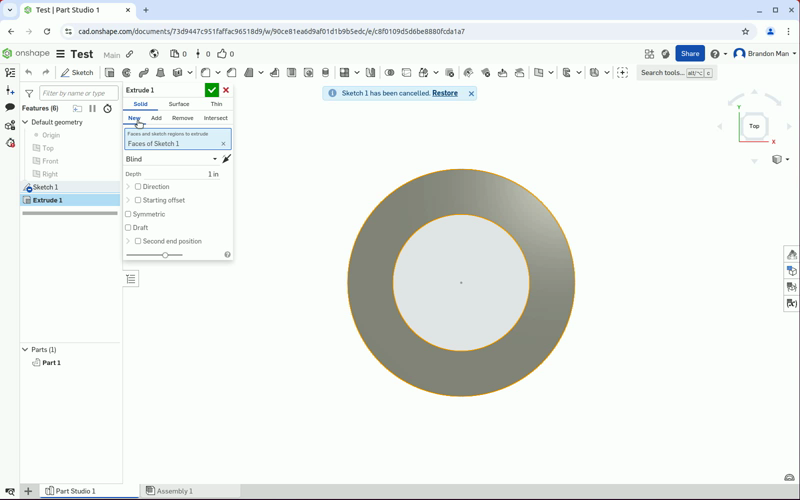
key(tab, 4)
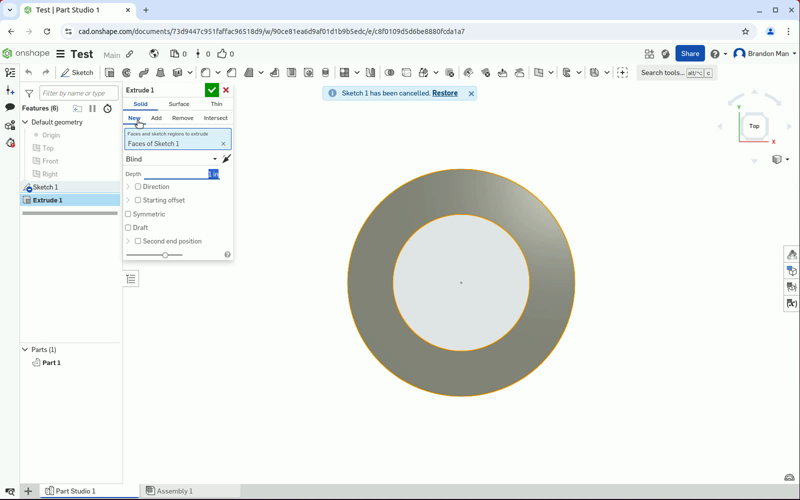
text(1.685)
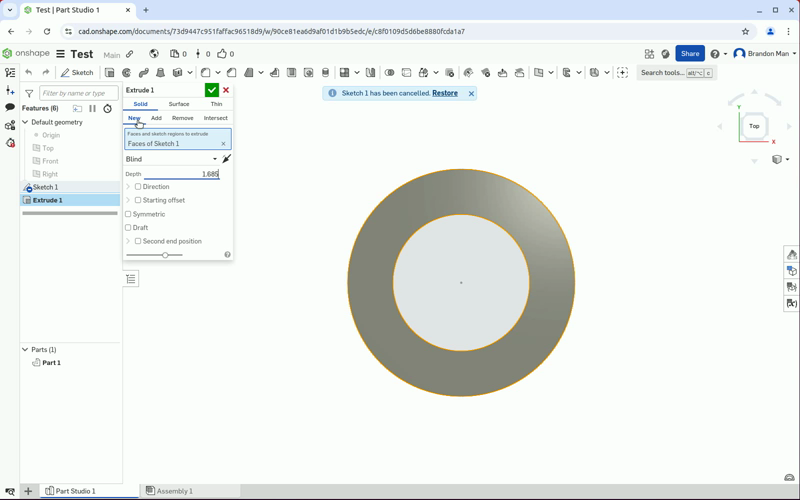
key(enter)
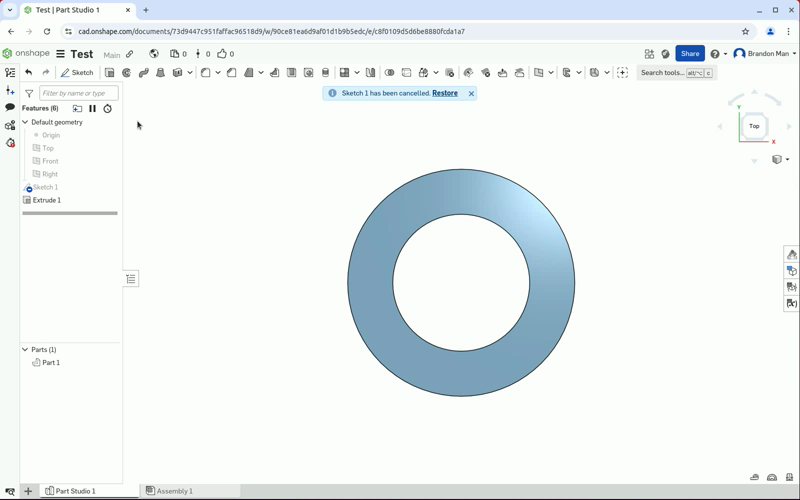
key(shift+h)
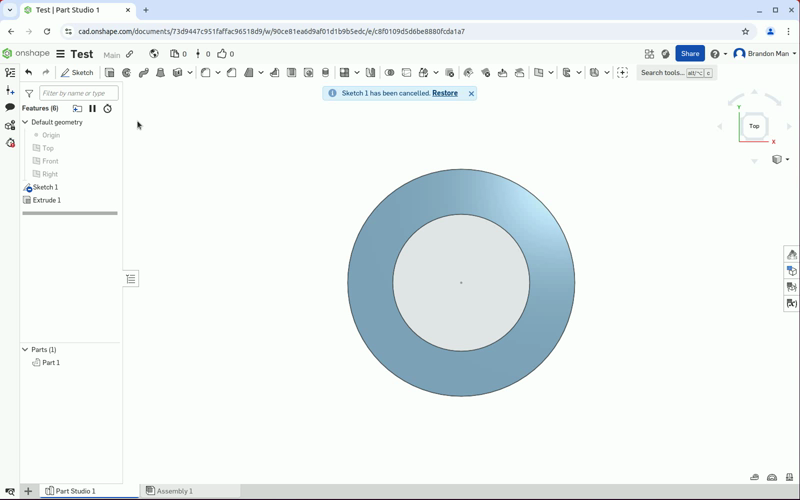
key(shift+h)
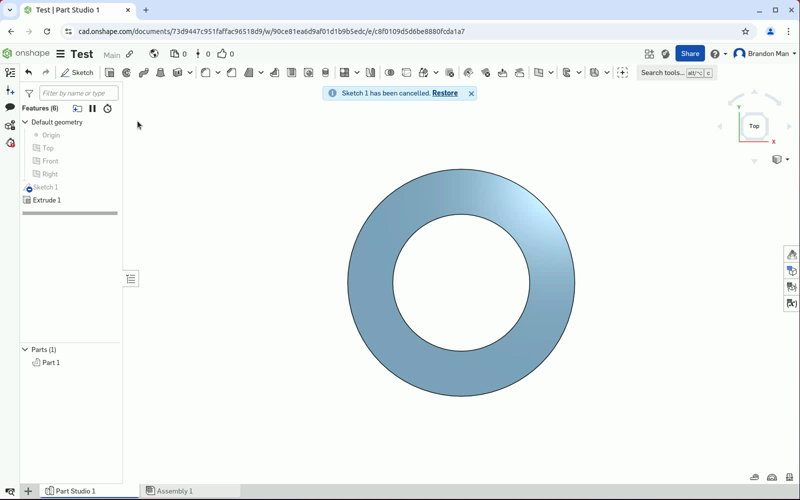
mouse_move(73, 189)
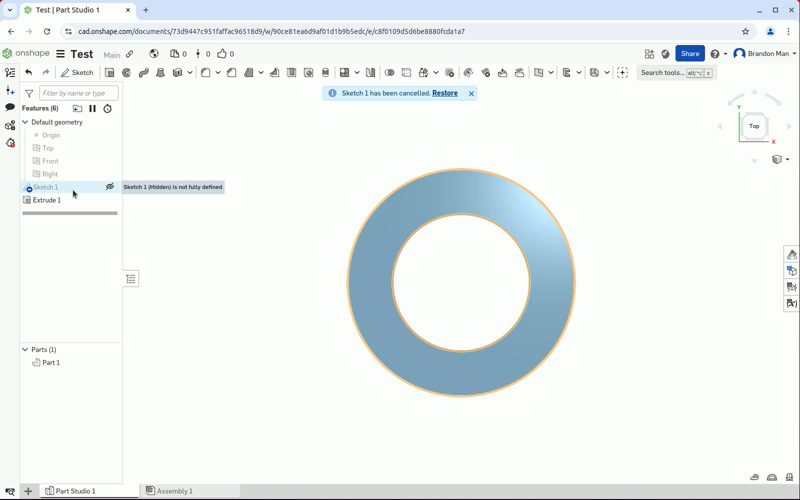
click(73, 189)
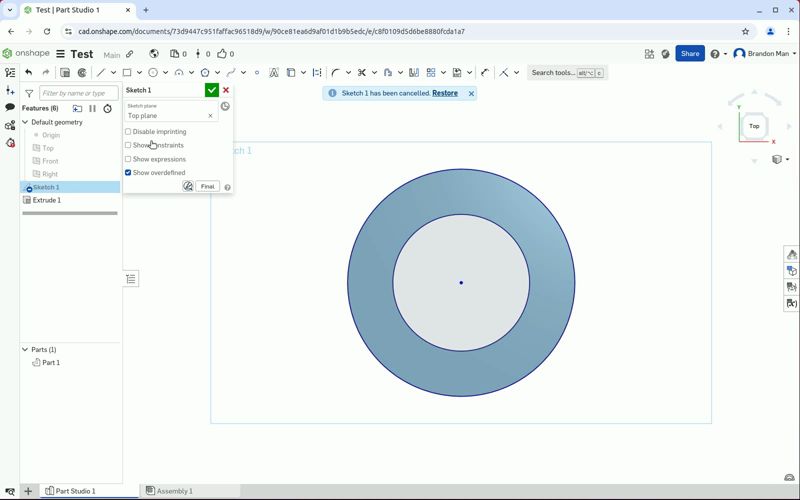
mouse_move(229, 92)
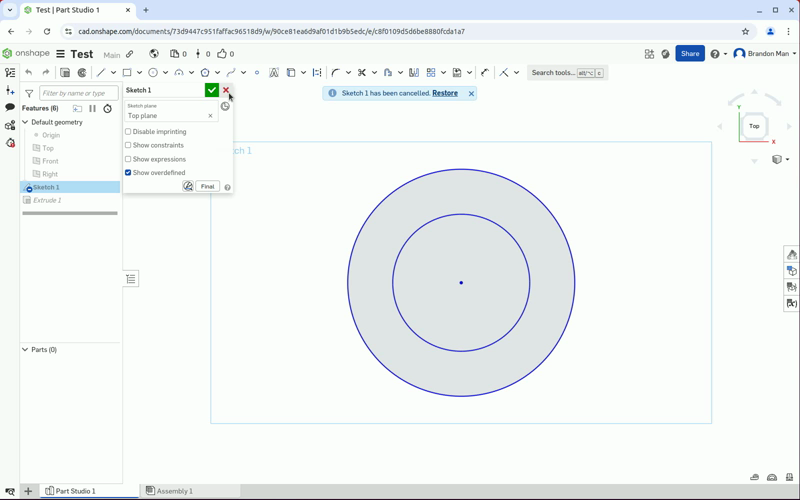
click(229, 92)
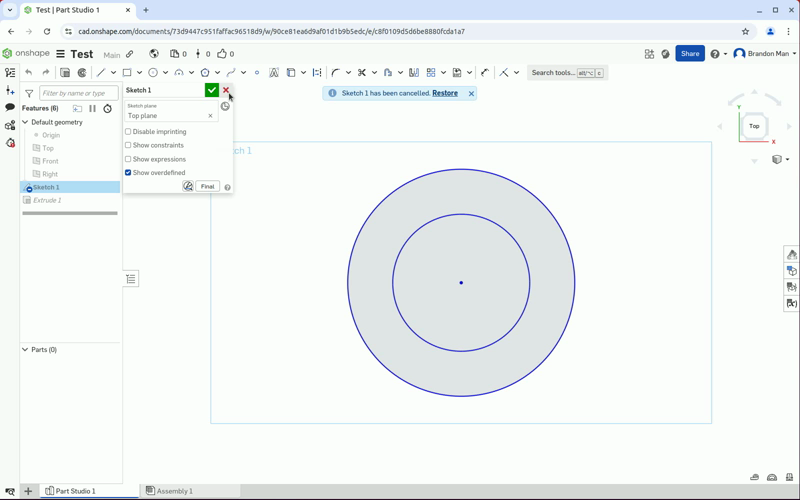
key(shift+s)
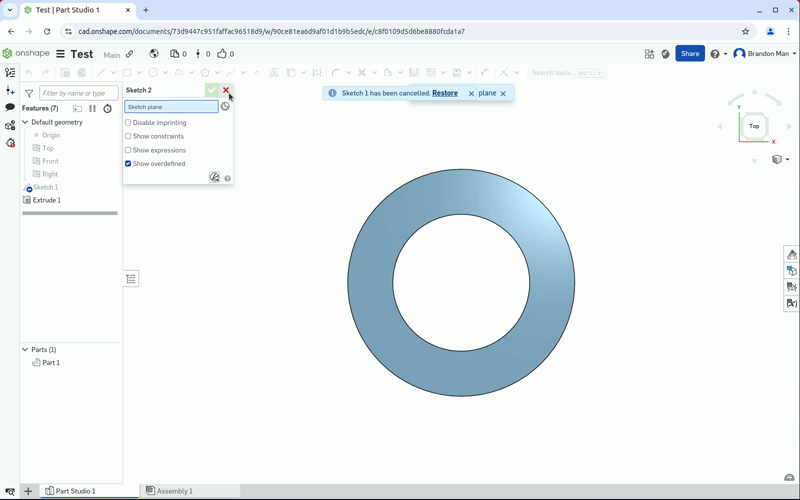
mouse_move(73, 150)
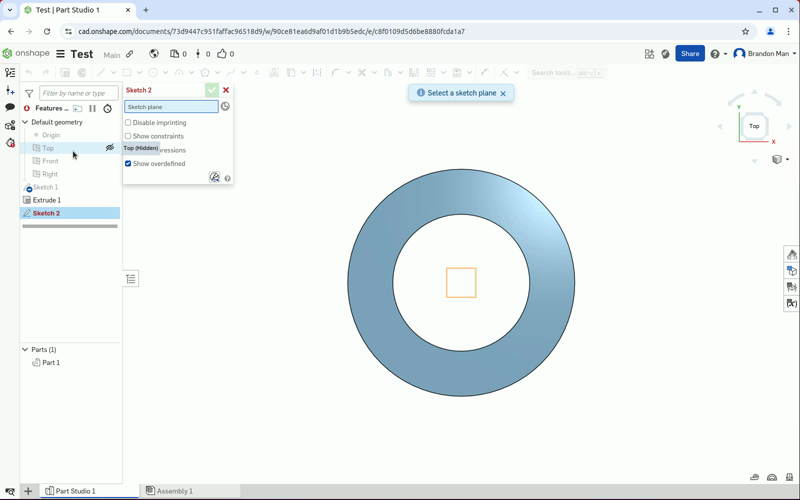
click(73, 150)
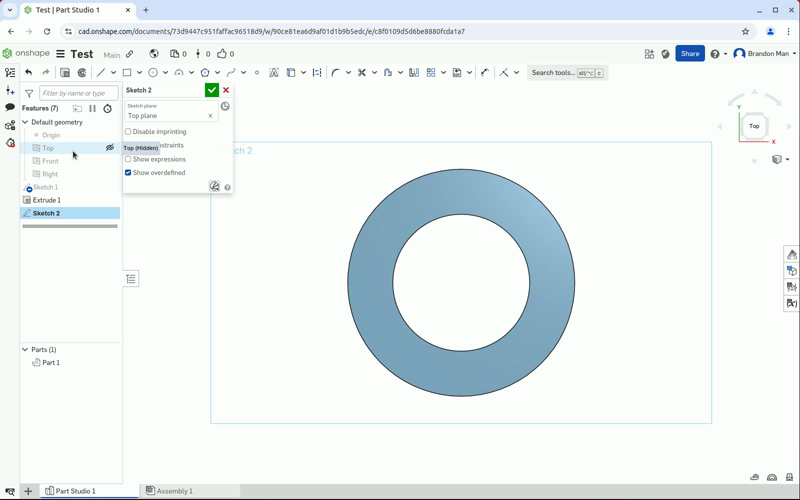
mouse_move(73, 352)
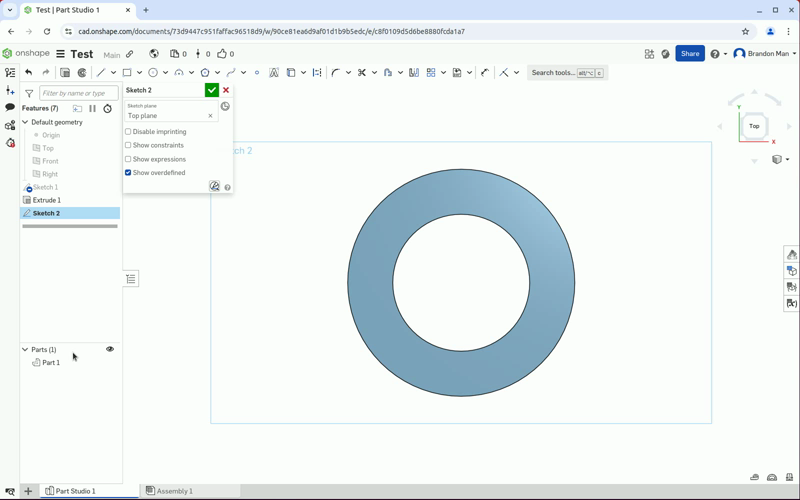
key(y)
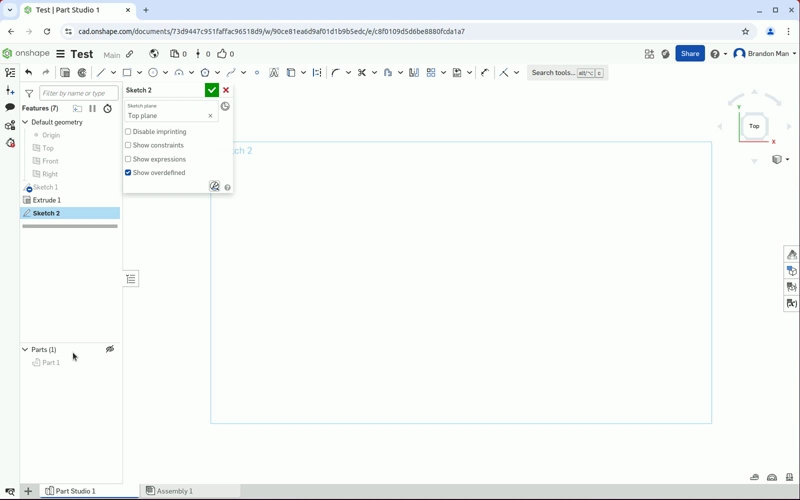
key(c)
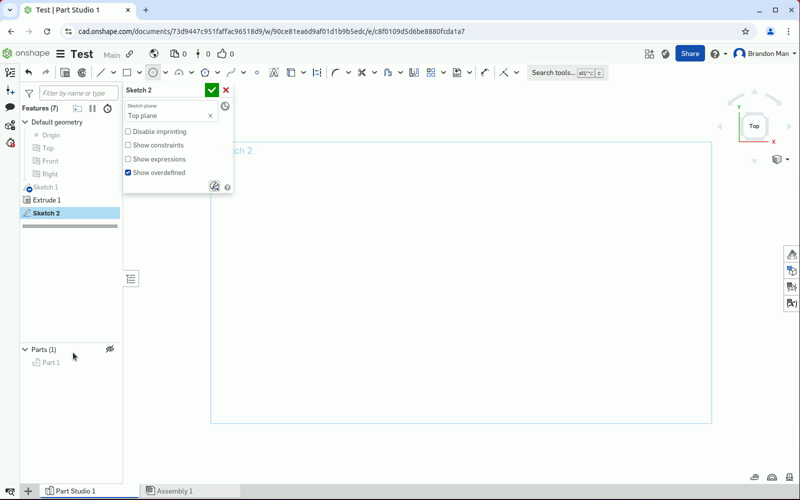
key_down(shift)
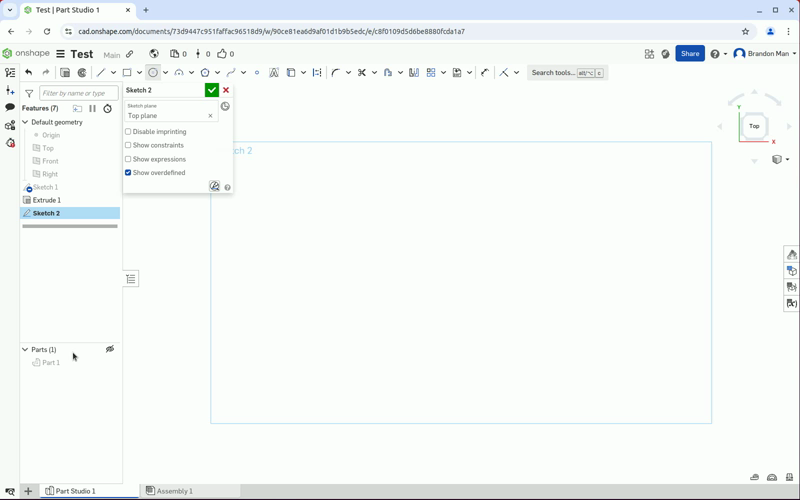
mouse_move(461, 282)
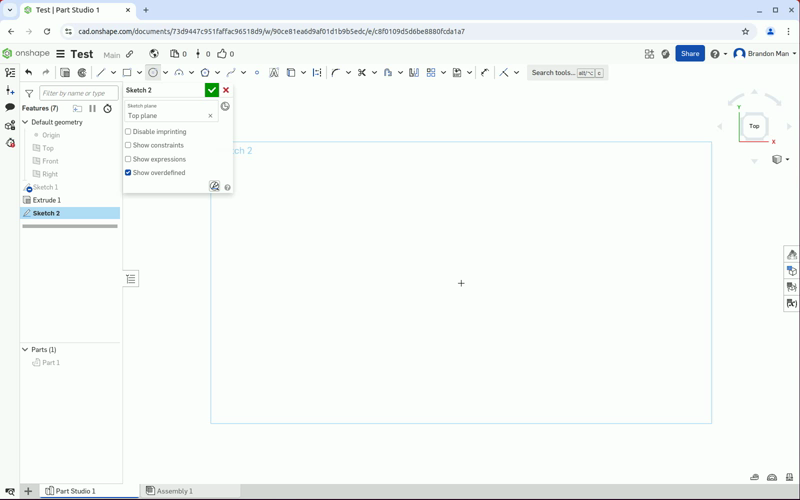
click(461, 282)
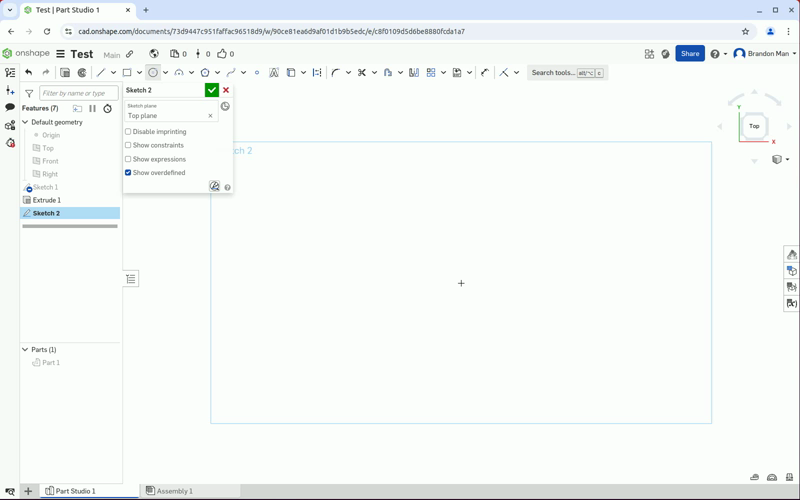
key_up(shift)
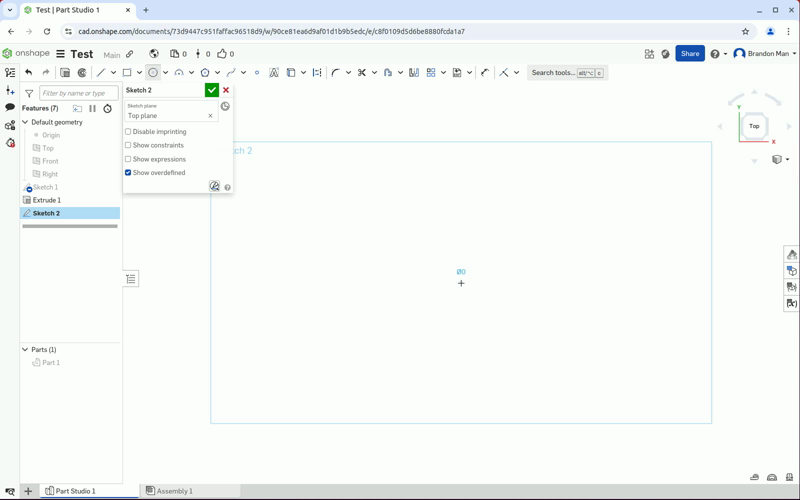
mouse_move(522, 282)
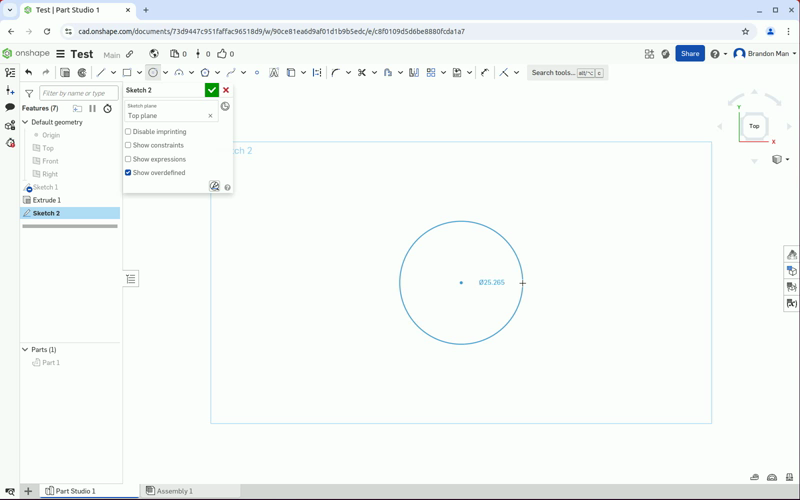
click(522, 282)
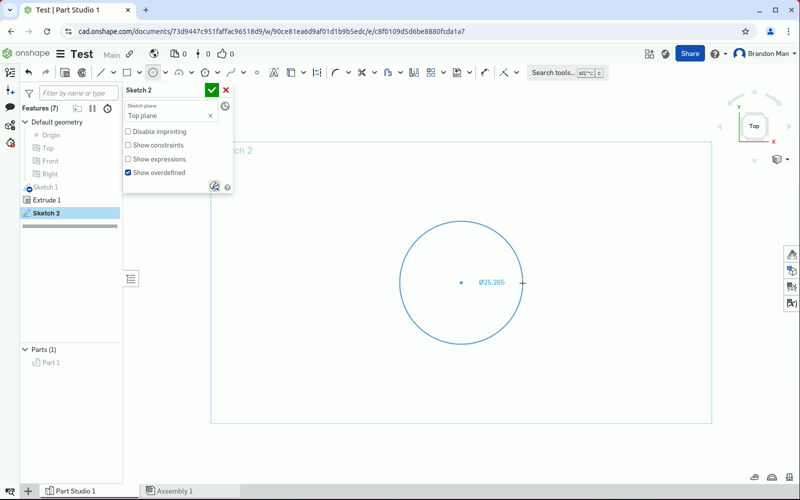
key(esc)
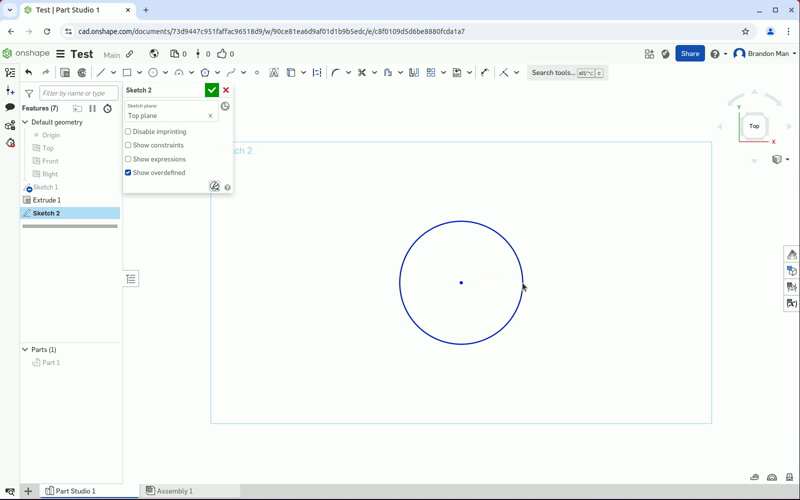
key(c)
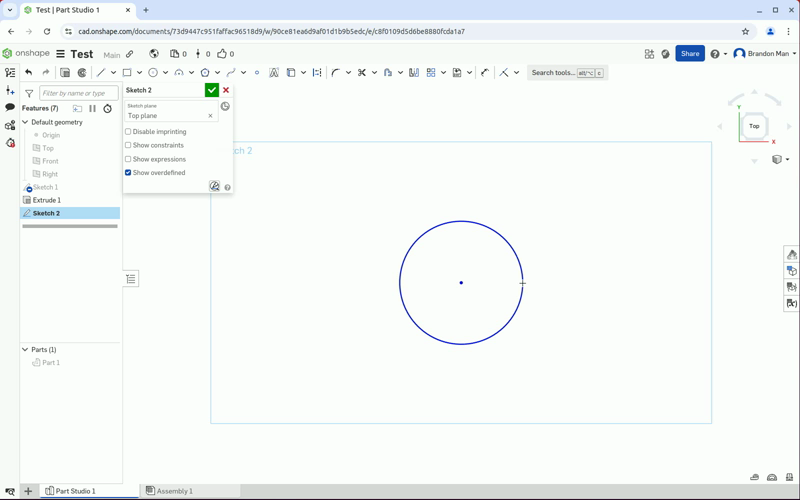
key_down(shift)
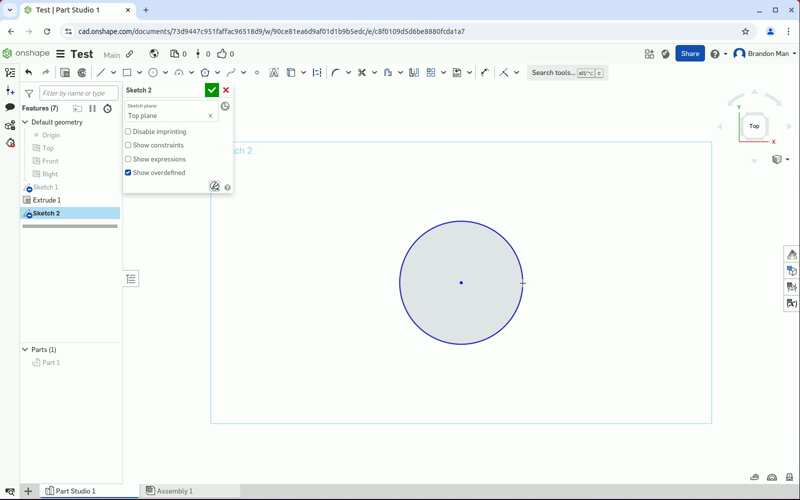
mouse_move(461, 282)
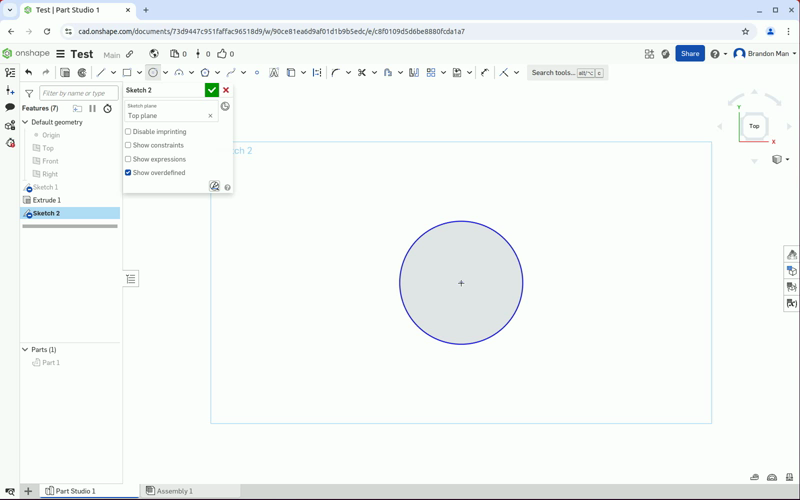
click(461, 282)
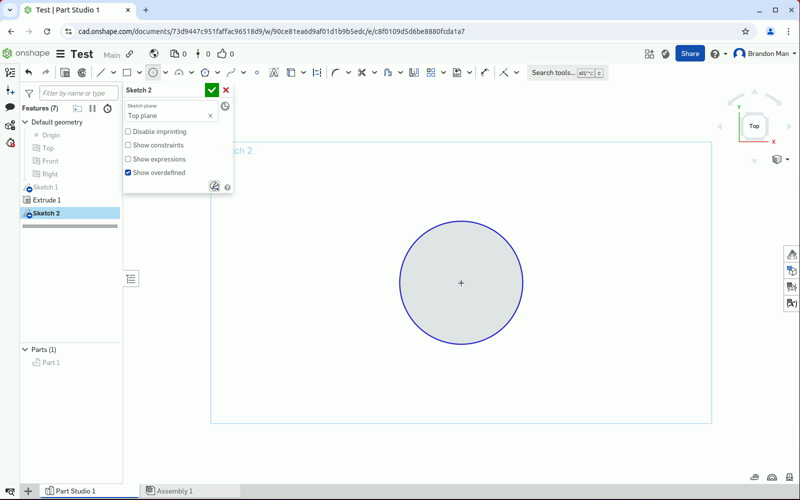
key_up(shift)
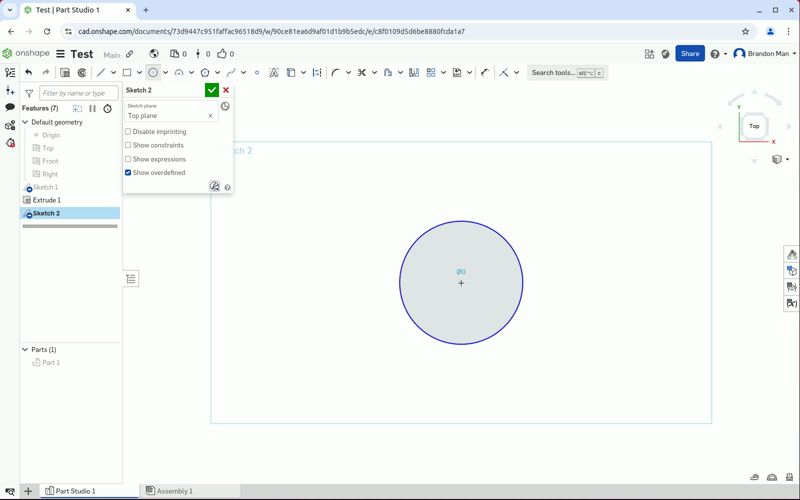
mouse_move(467, 282)
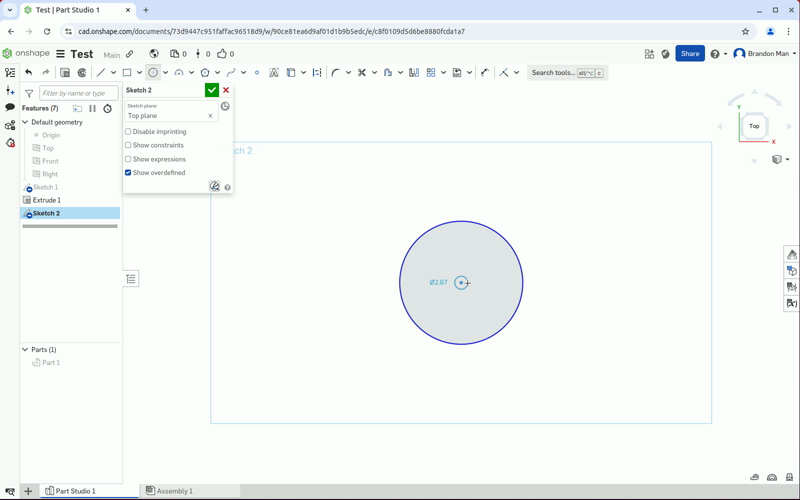
click(467, 282)
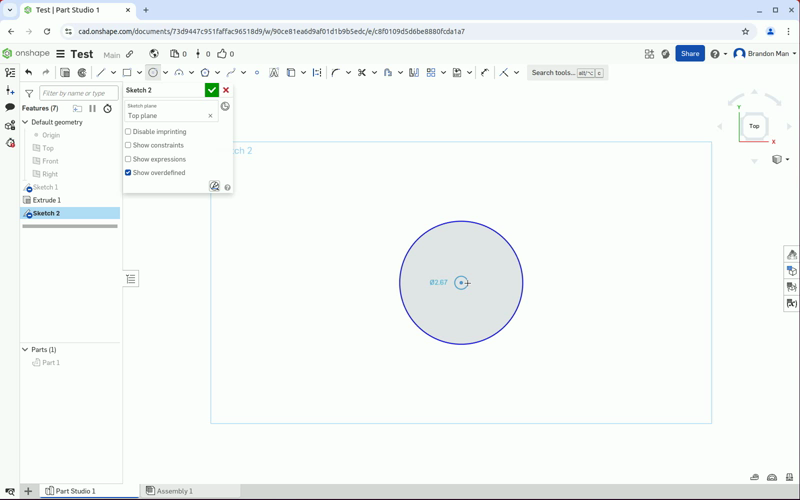
key(esc)
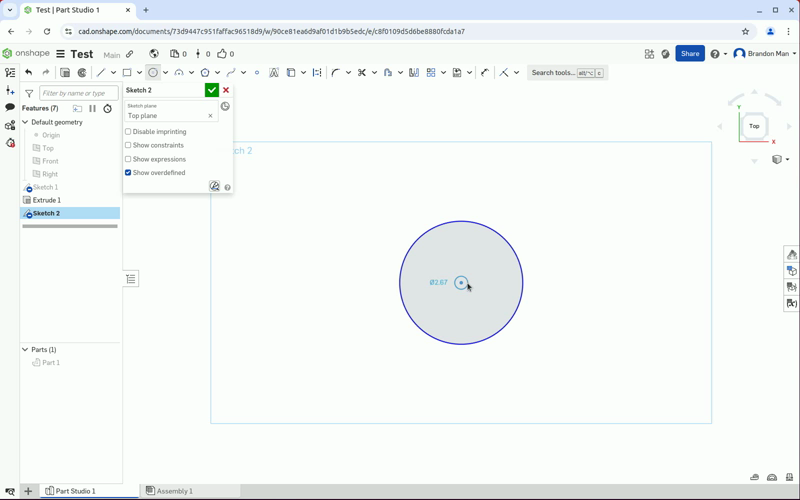
mouse_move(456, 334)
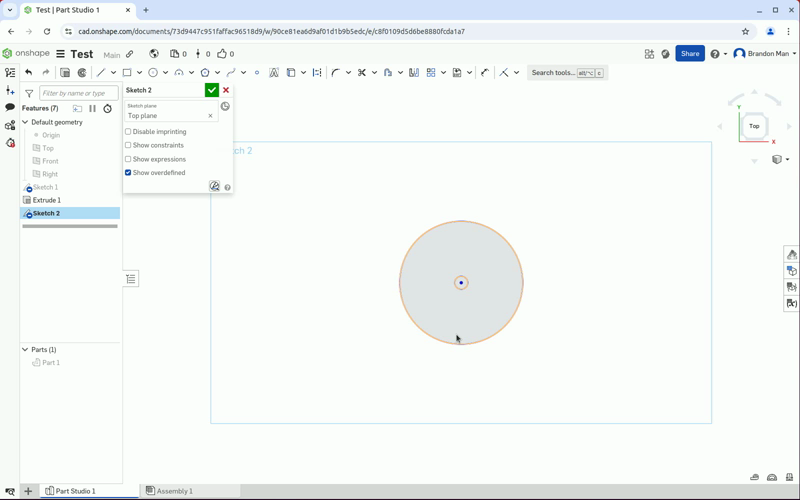
click(456, 334)
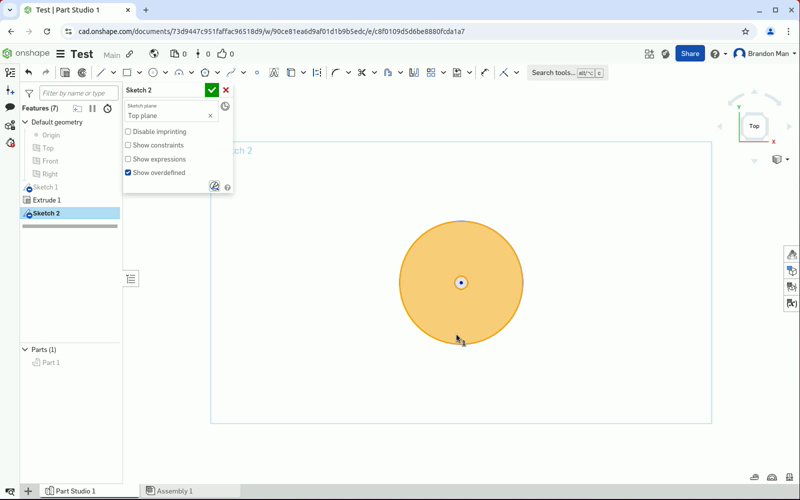
mouse_move(73, 352)
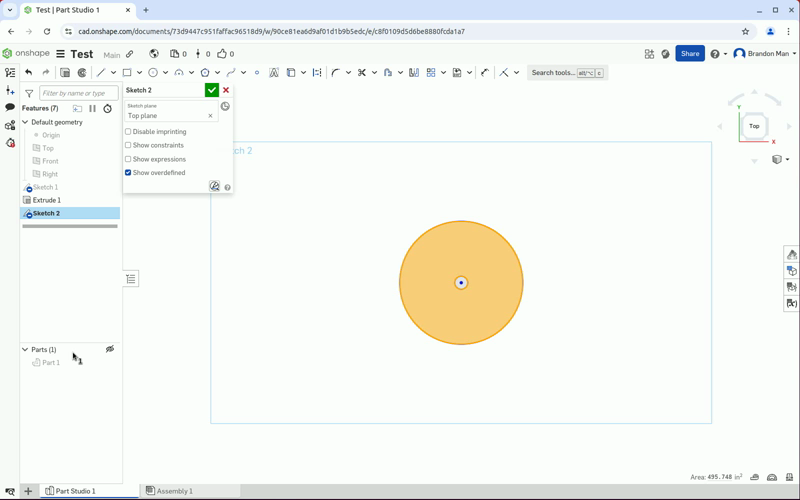
key(shift+y)
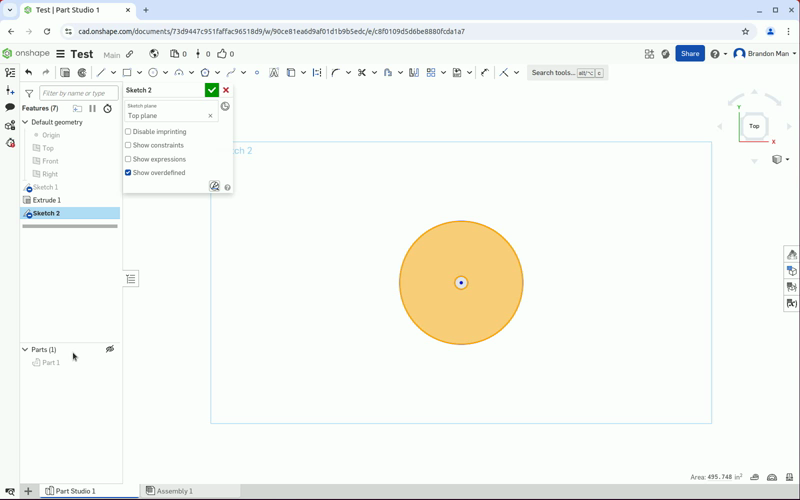
key(shift+e)
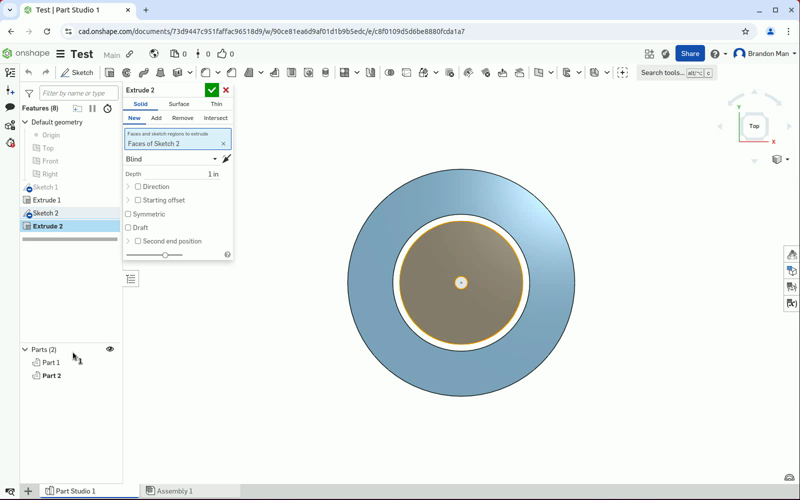
mouse_move(143, 106)
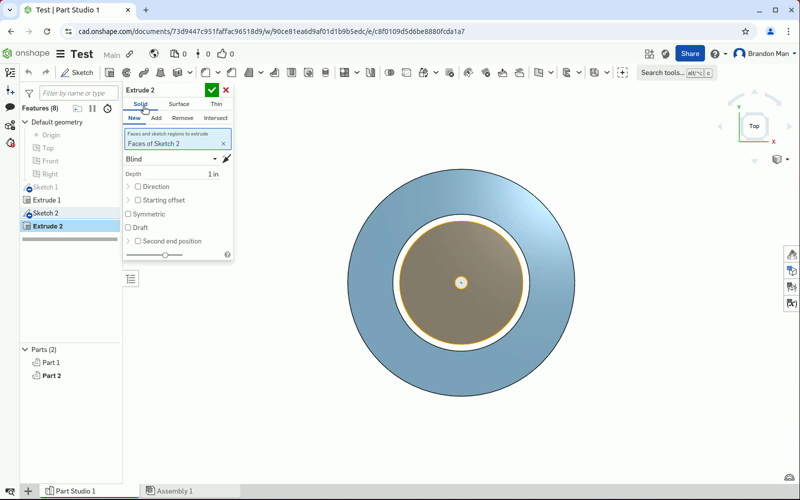
click(143, 106)
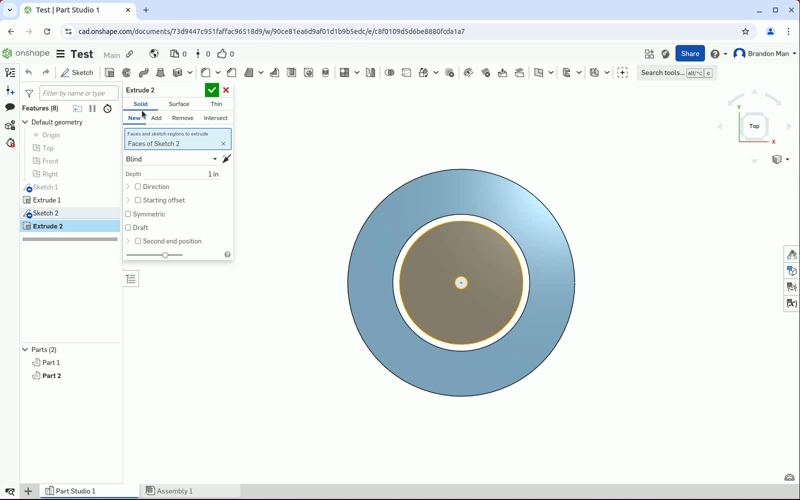
mouse_move(137, 120)
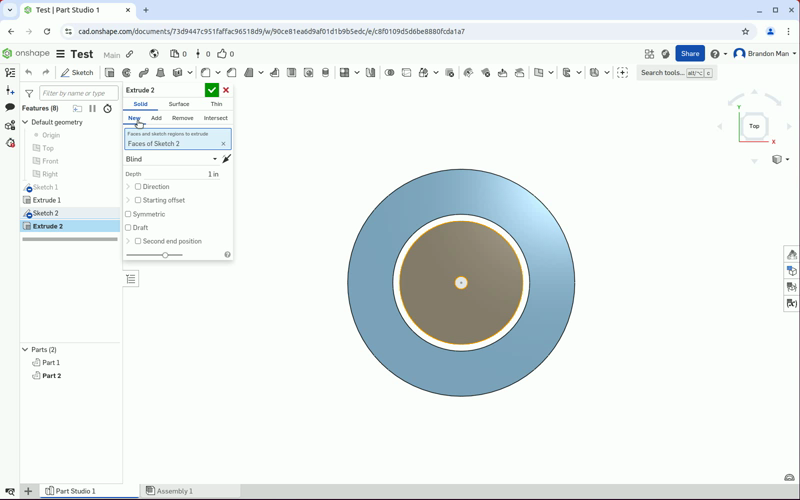
click(137, 120)
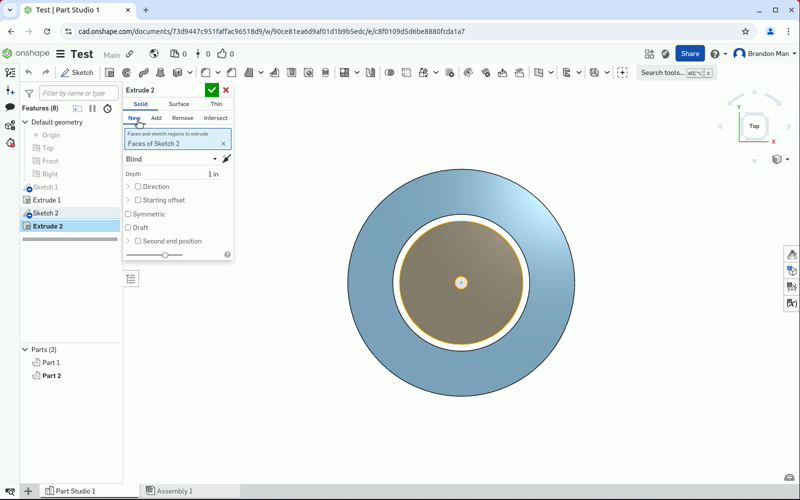
key(tab, 4)
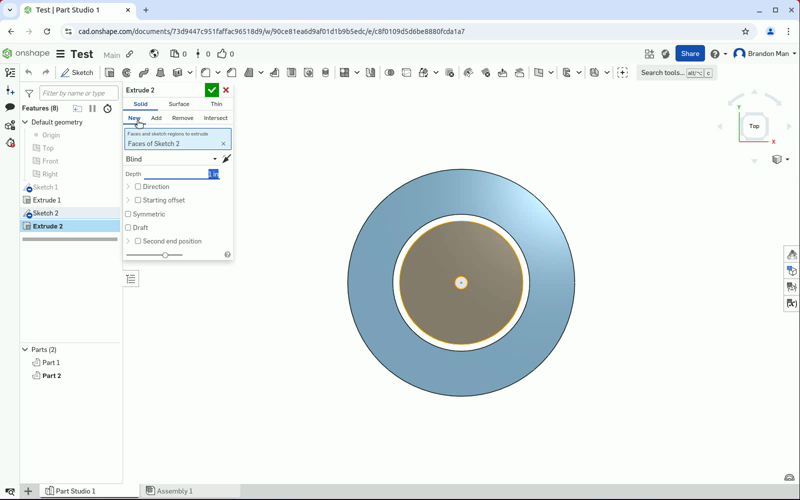
text(1.685)
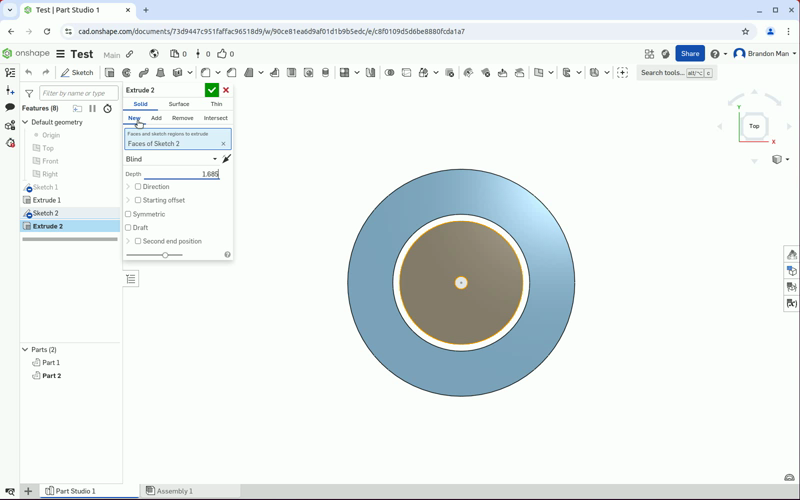
key(enter)
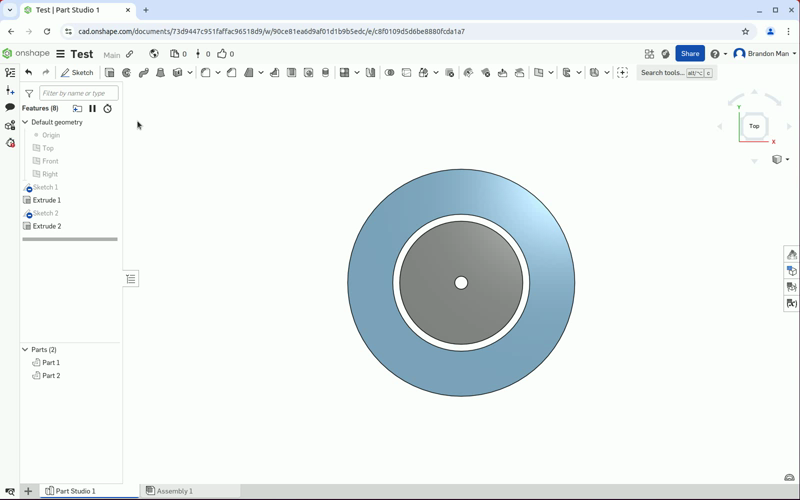
key(shift+h)
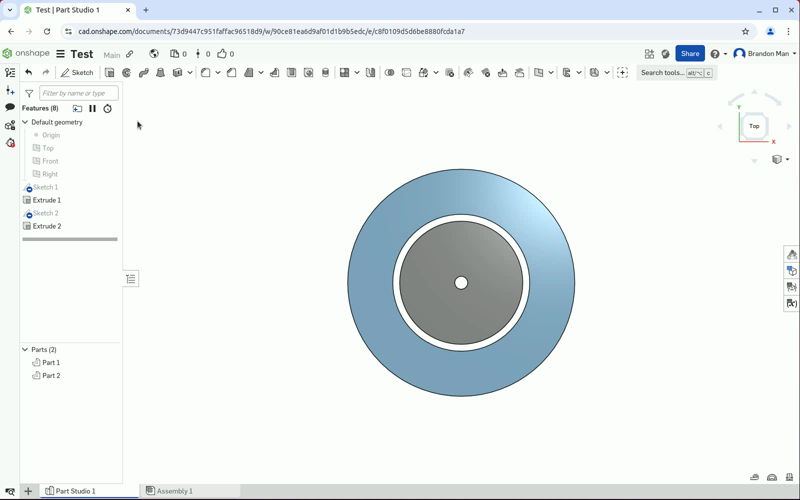
key(shift+h)
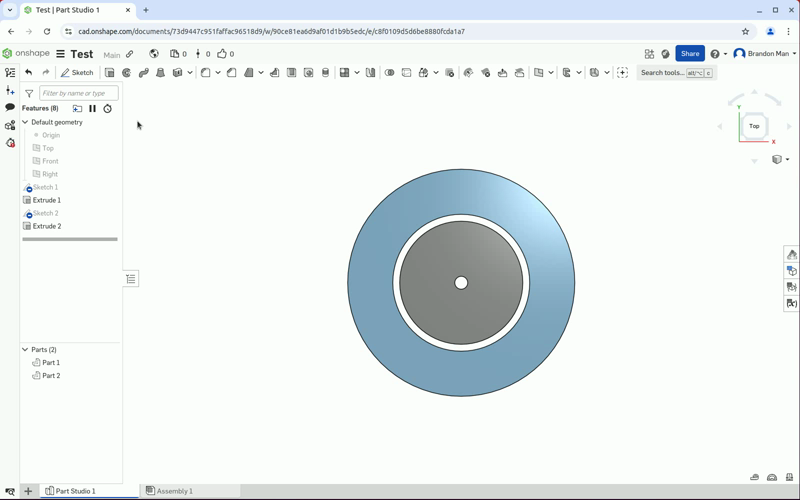
mouse_move(73, 189)
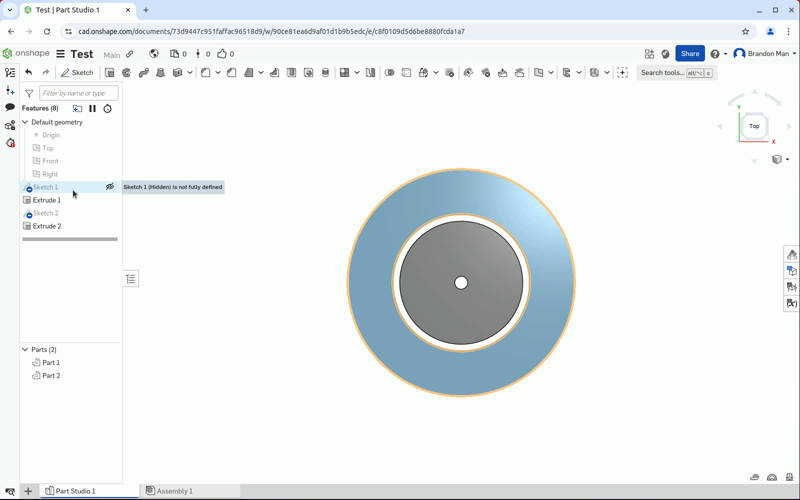
click(73, 189)
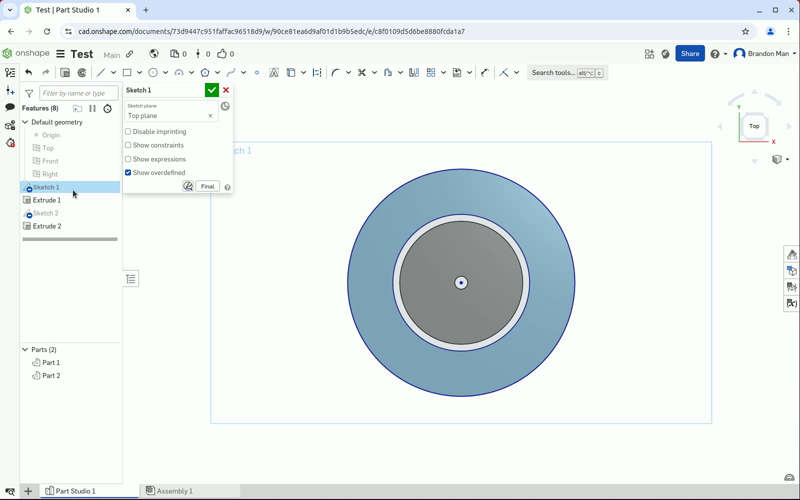
mouse_move(229, 92)
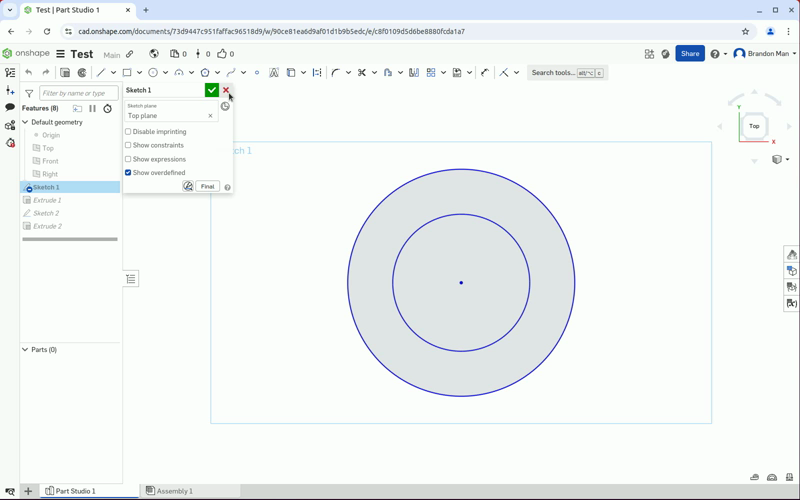
click(229, 92)
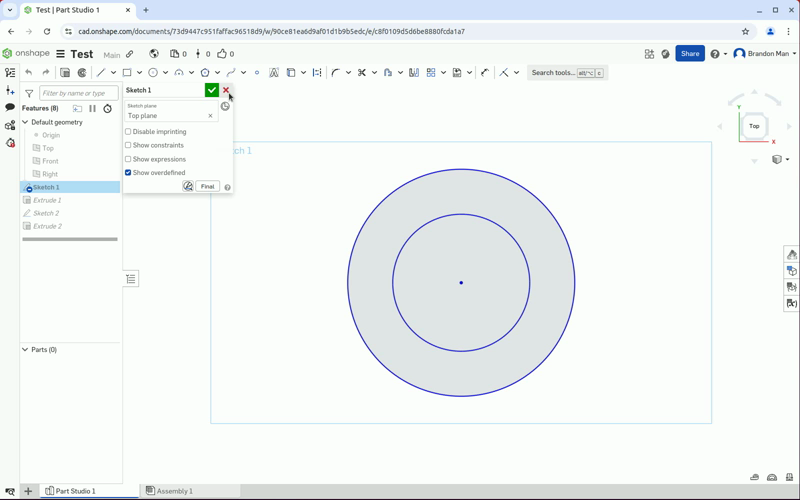
key(shift+s)
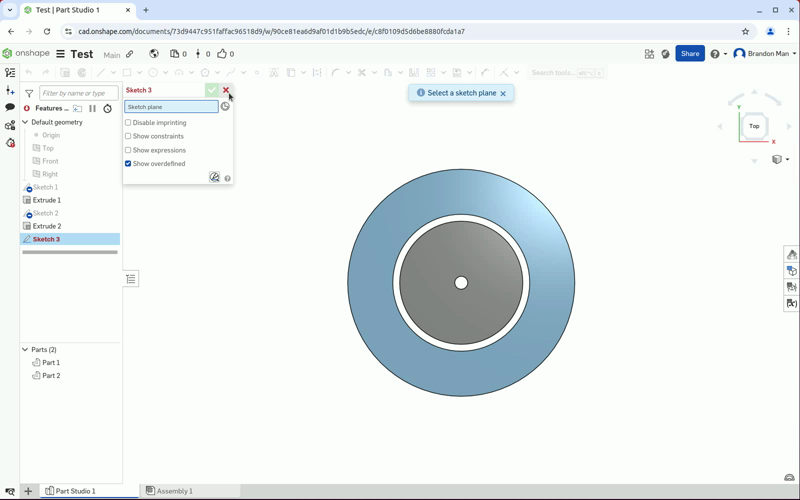
mouse_move(73, 150)
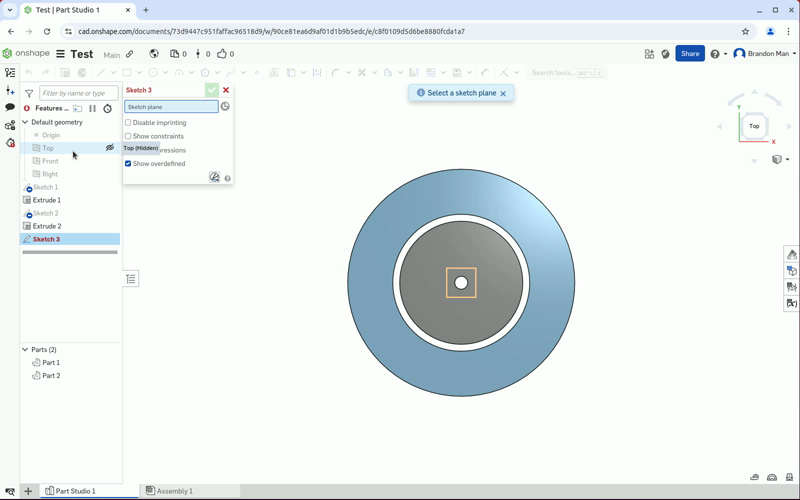
click(73, 150)
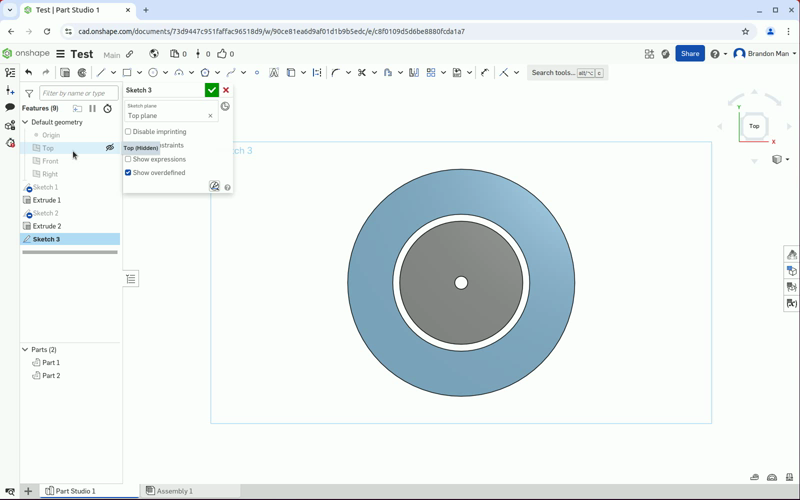
mouse_move(73, 352)
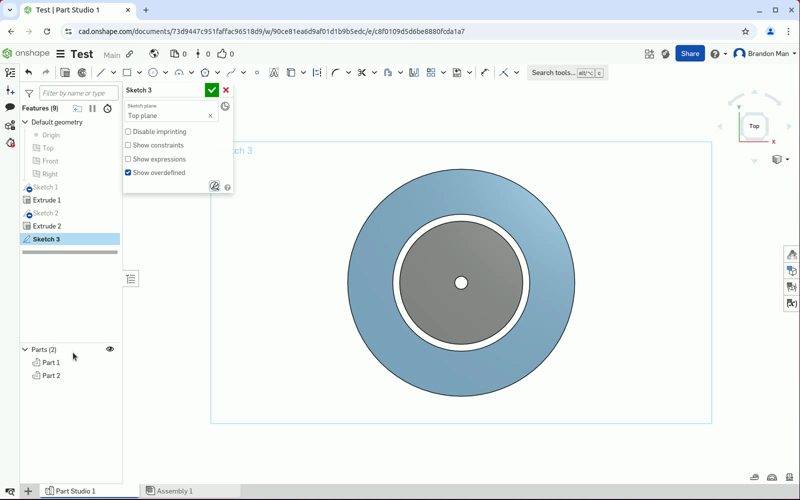
key(y)
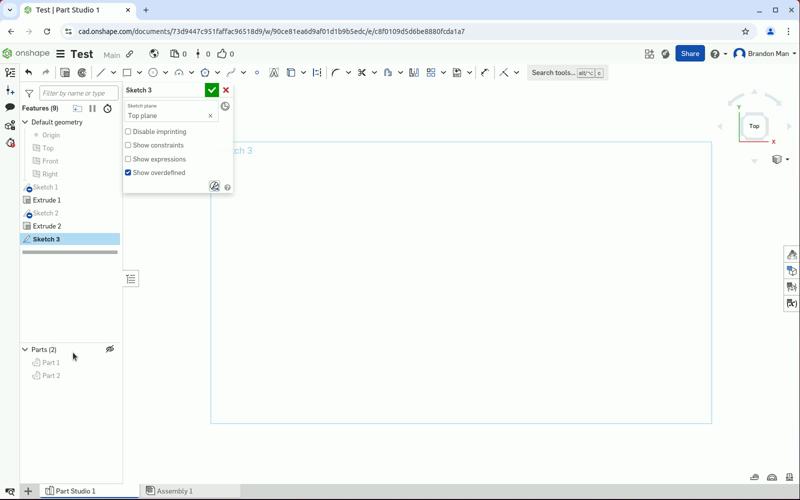
key(c)
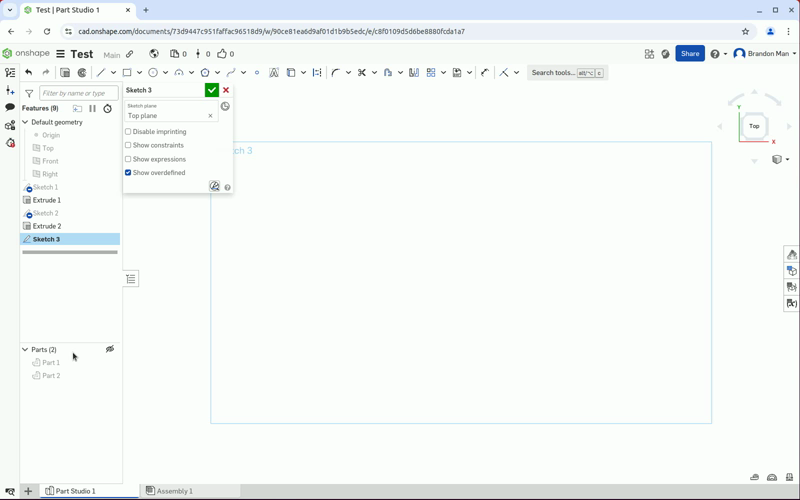
key_down(shift)
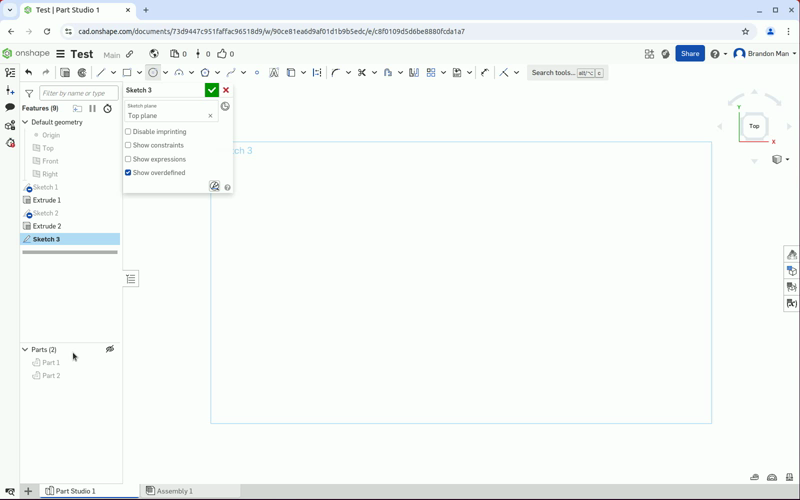
mouse_move(461, 282)
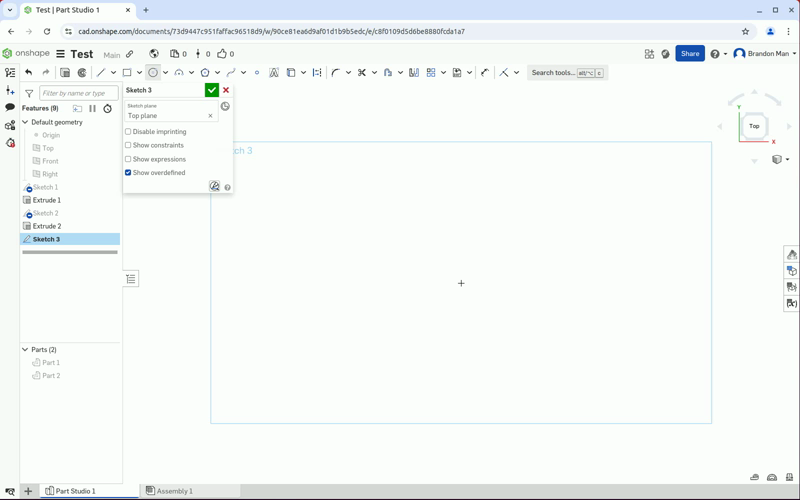
click(461, 282)
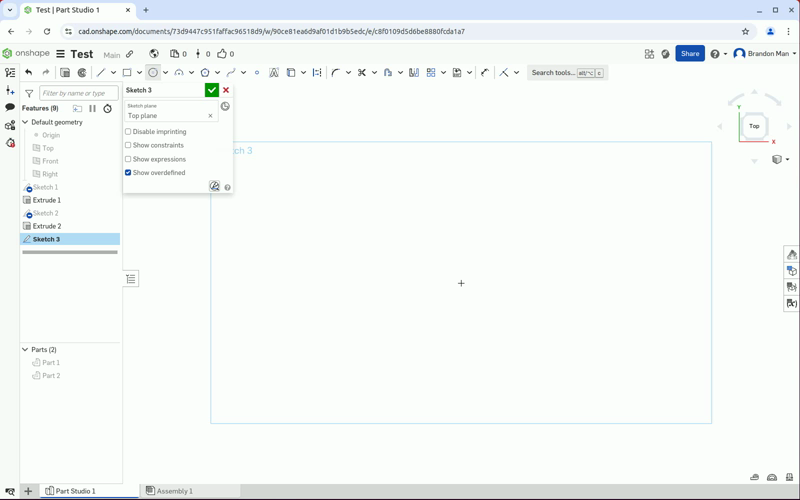
key_up(shift)
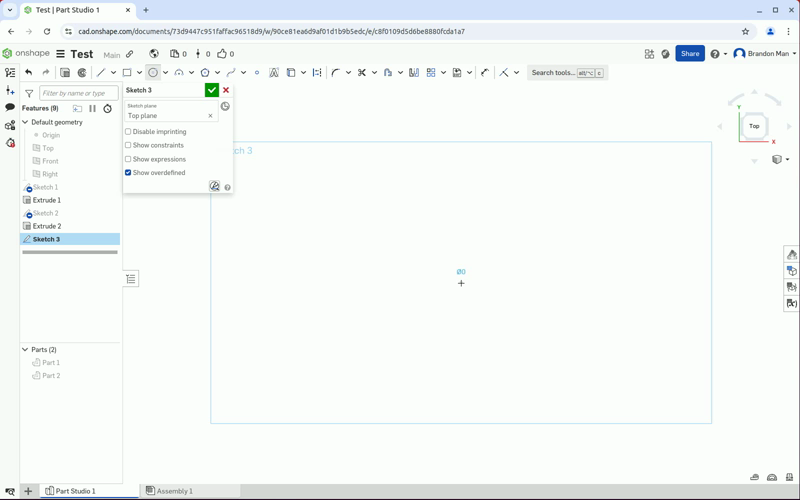
mouse_move(531, 282)
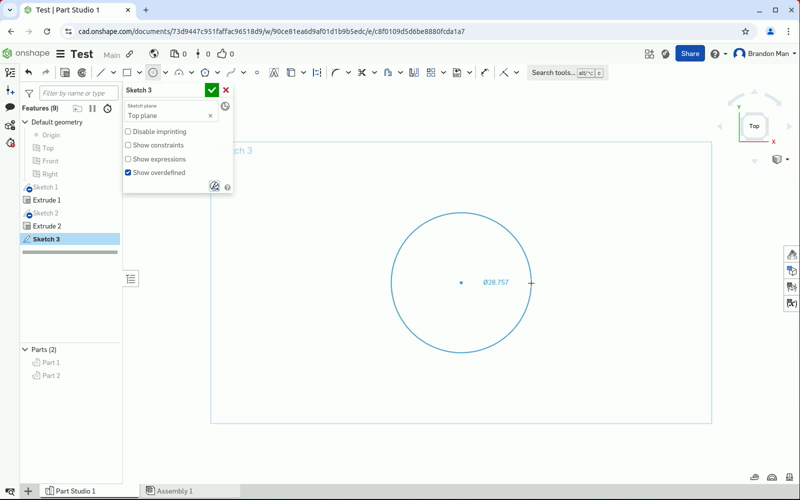
click(531, 282)
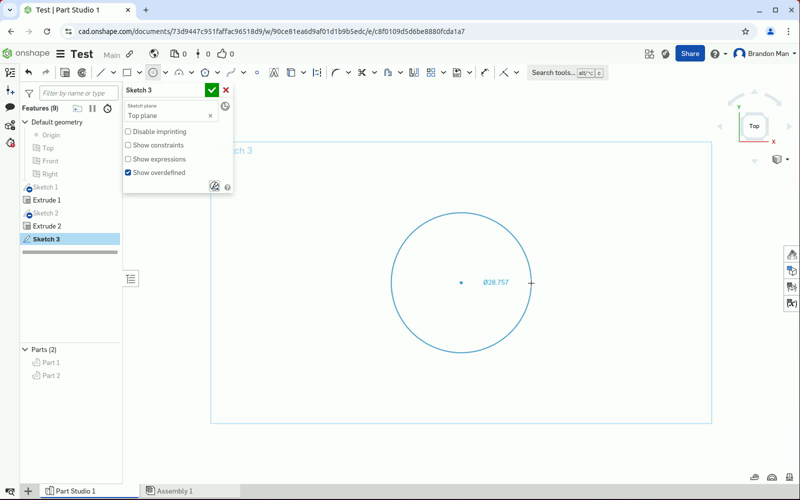
key(esc)
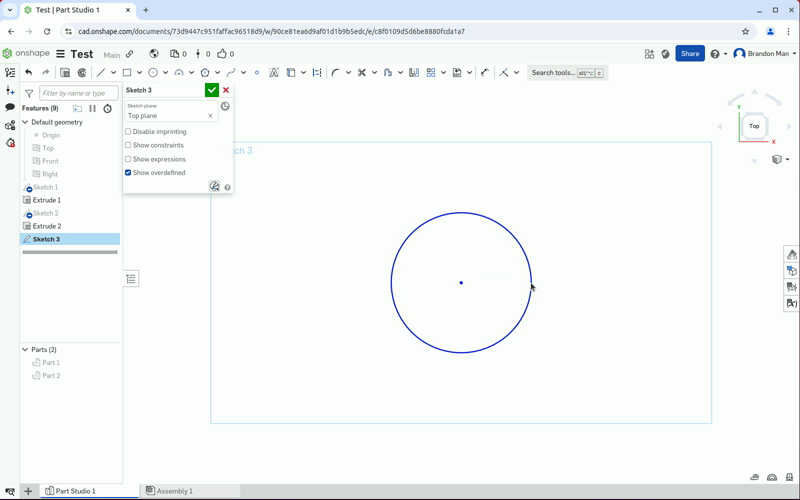
key(c)
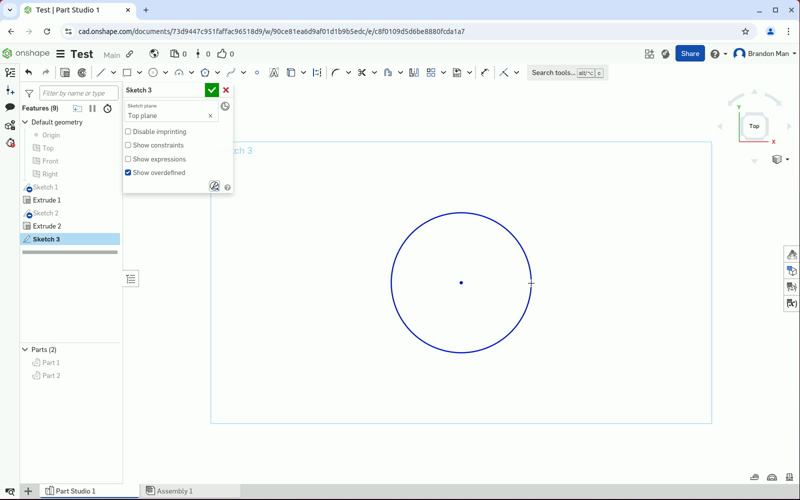
key_down(shift)
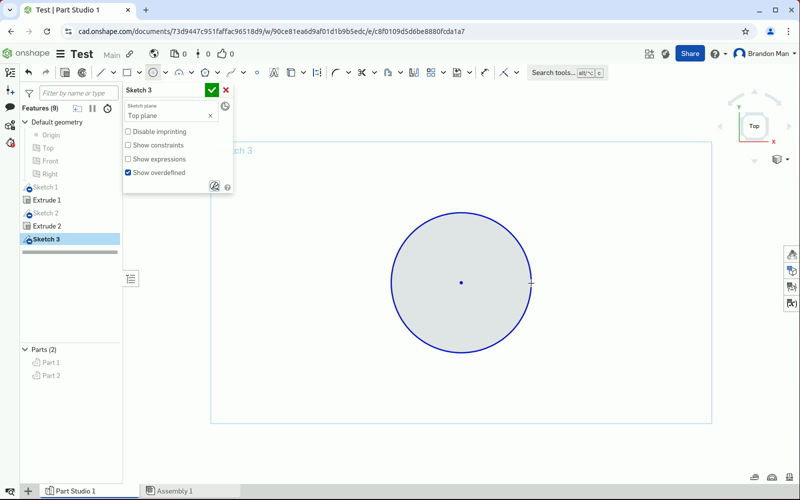
mouse_move(461, 282)
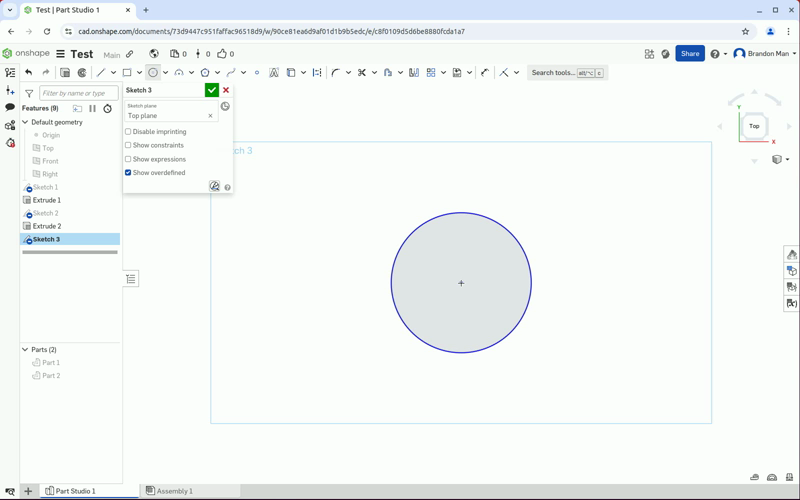
click(461, 282)
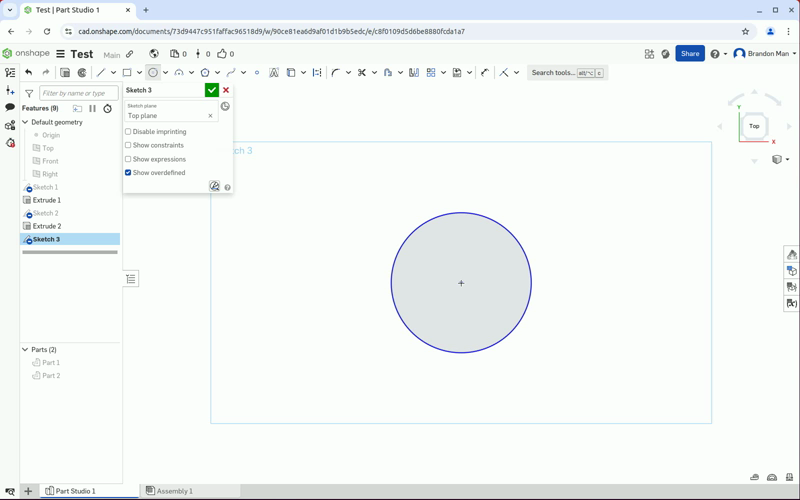
key_up(shift)
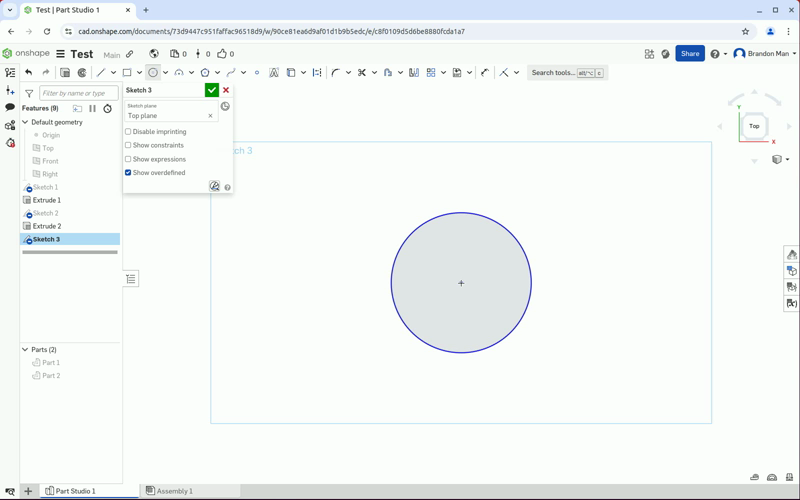
mouse_move(523, 282)
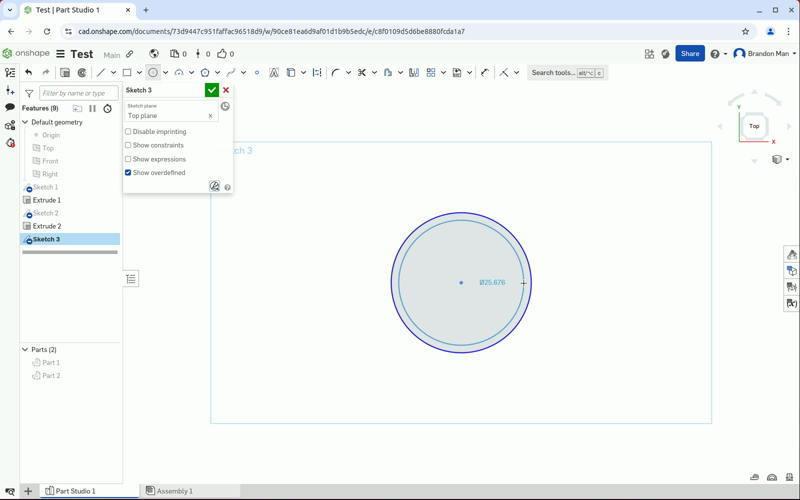
click(523, 282)
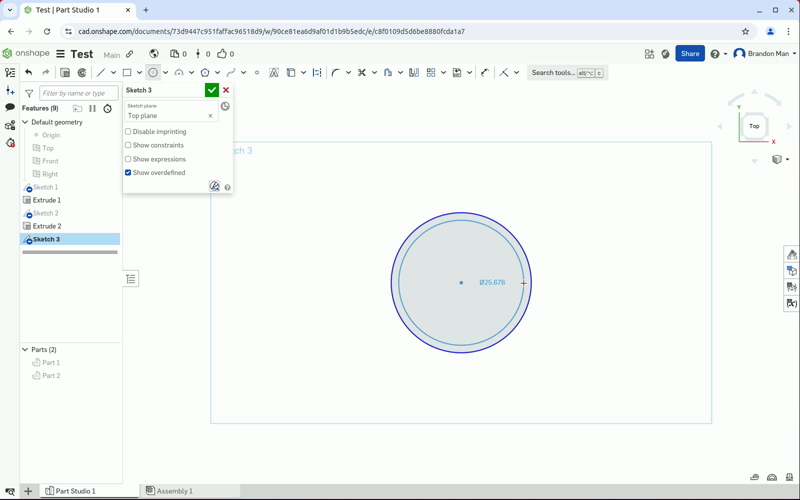
key(esc)
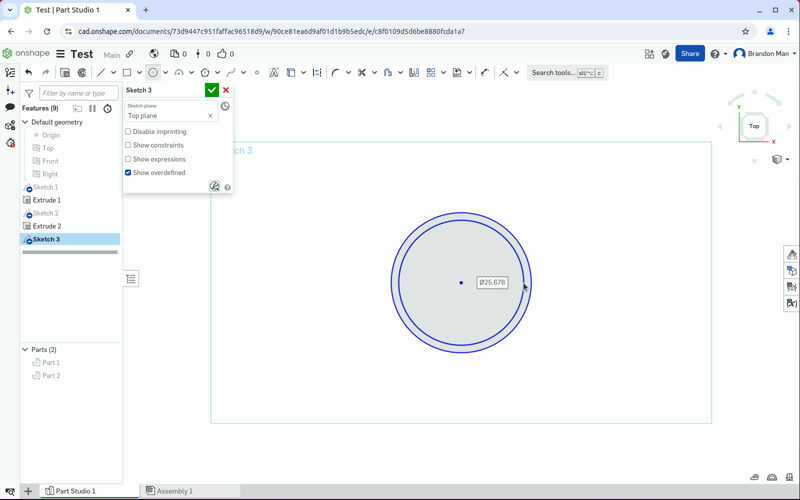
mouse_move(505, 235)
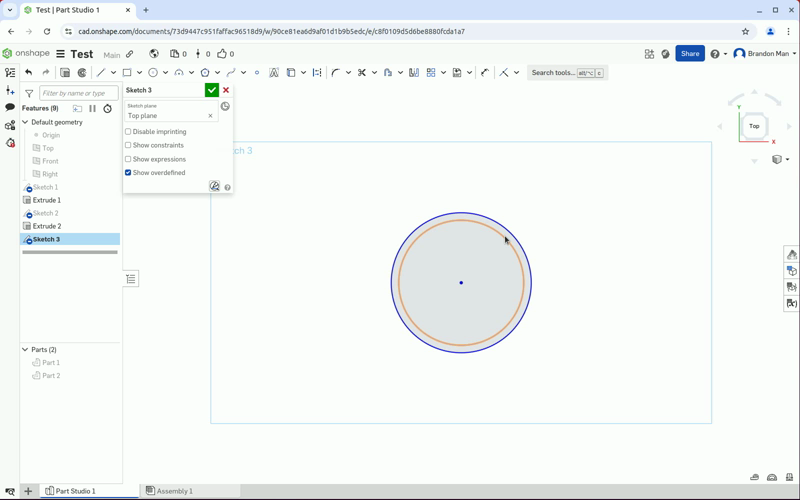
click(505, 235)
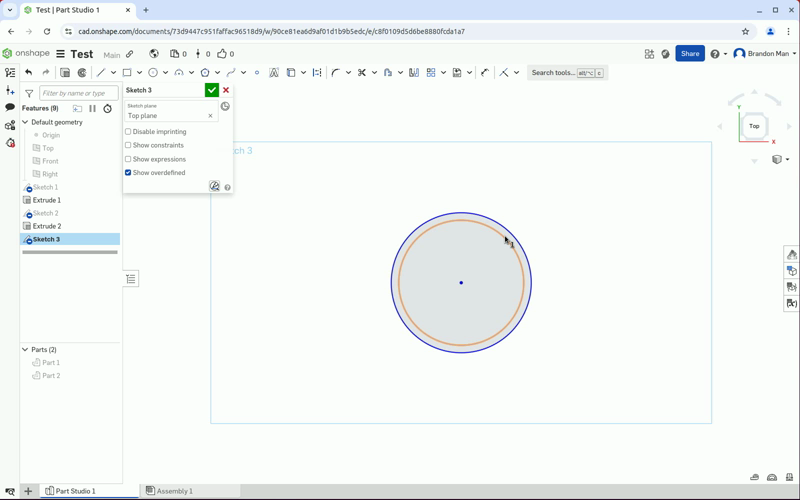
mouse_move(73, 352)
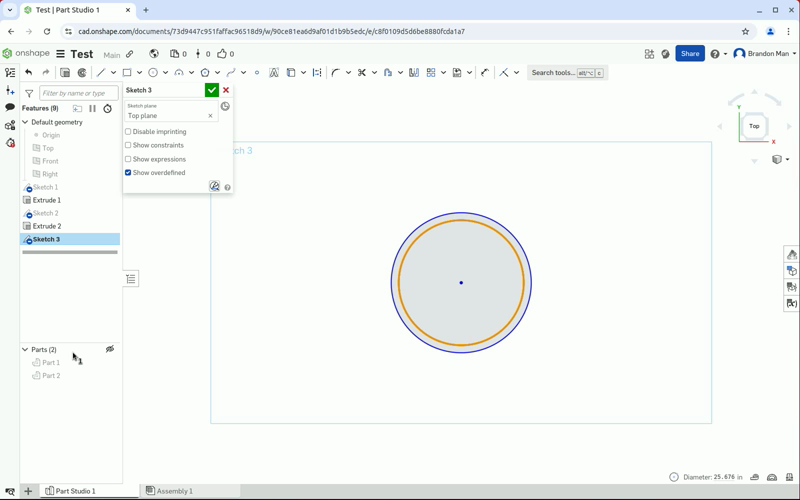
key(shift+y)
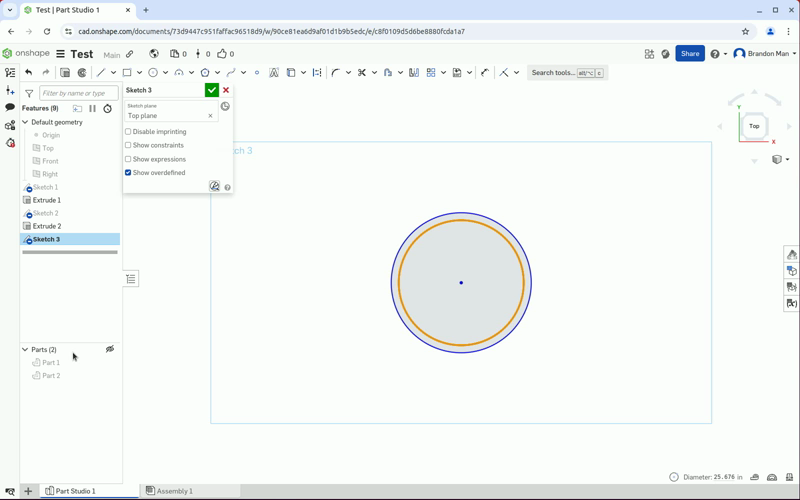
key(shift+e)
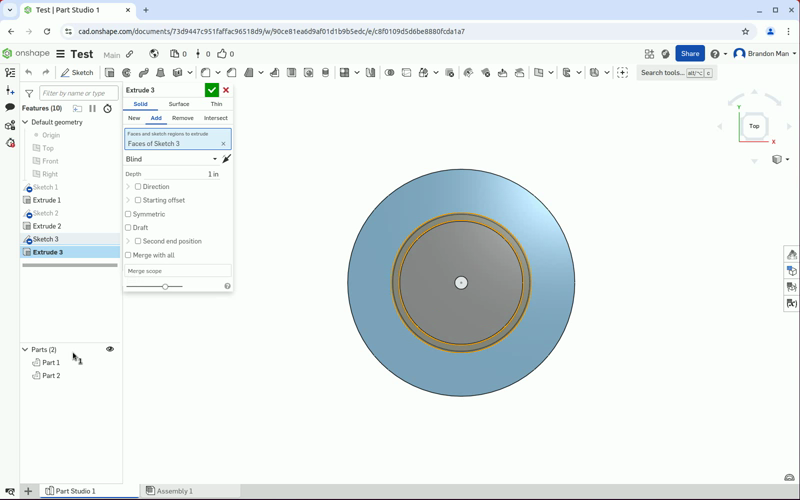
mouse_move(143, 106)
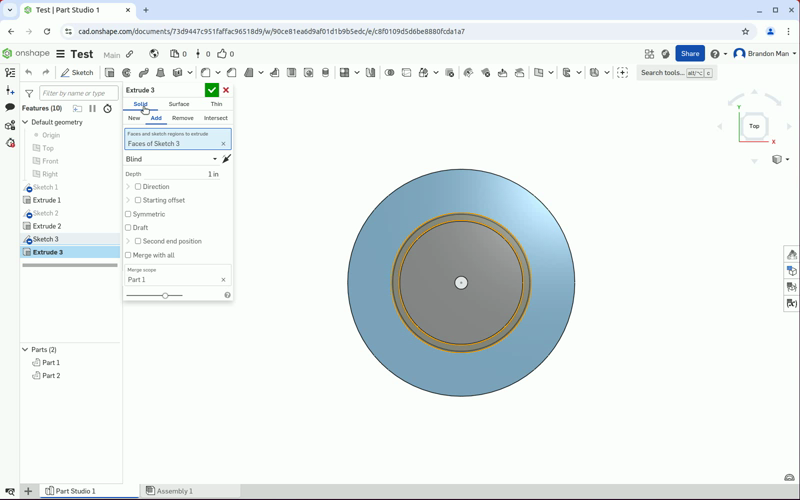
click(143, 106)
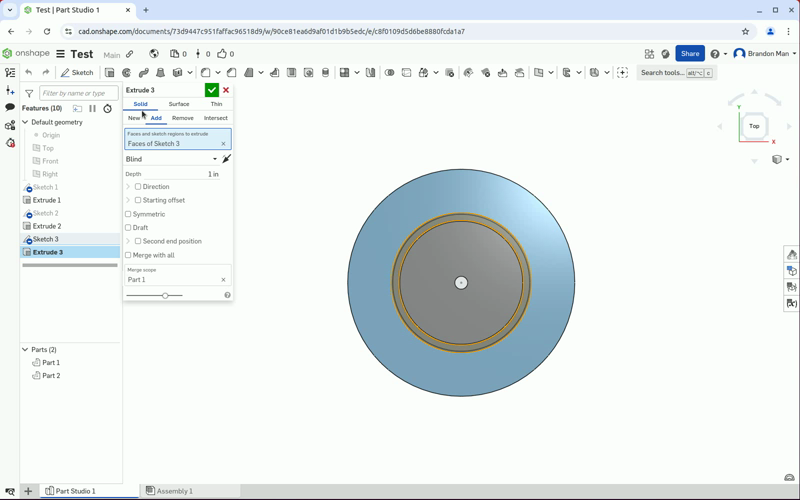
mouse_move(137, 120)
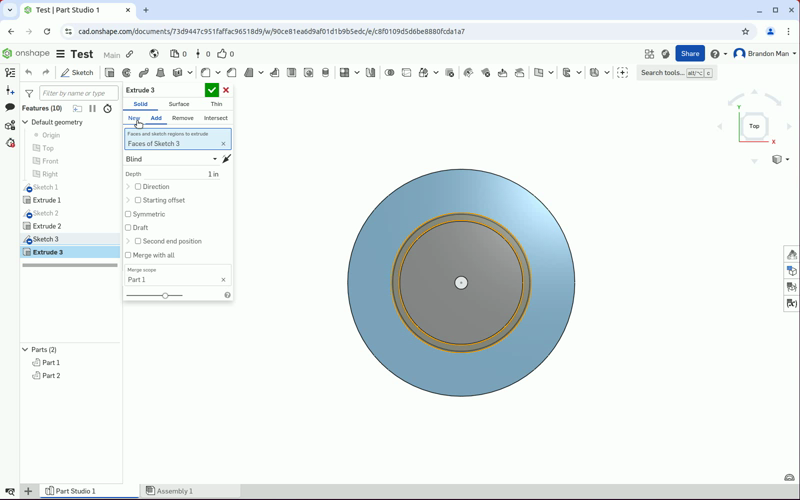
click(137, 120)
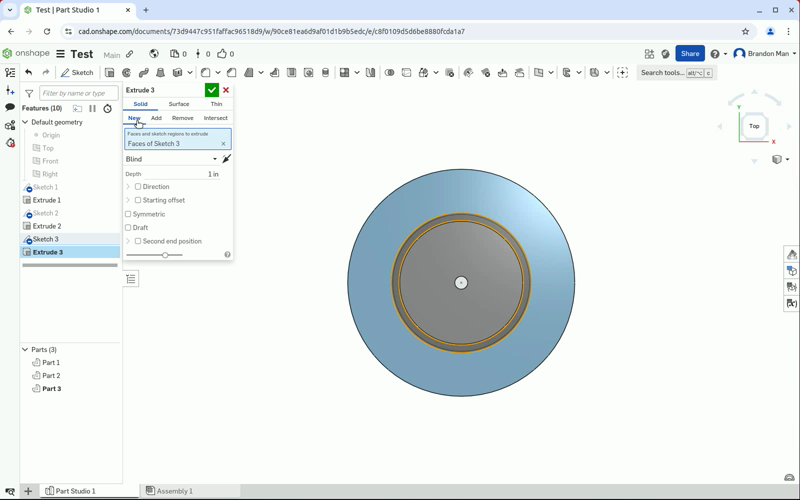
key(tab, 4)
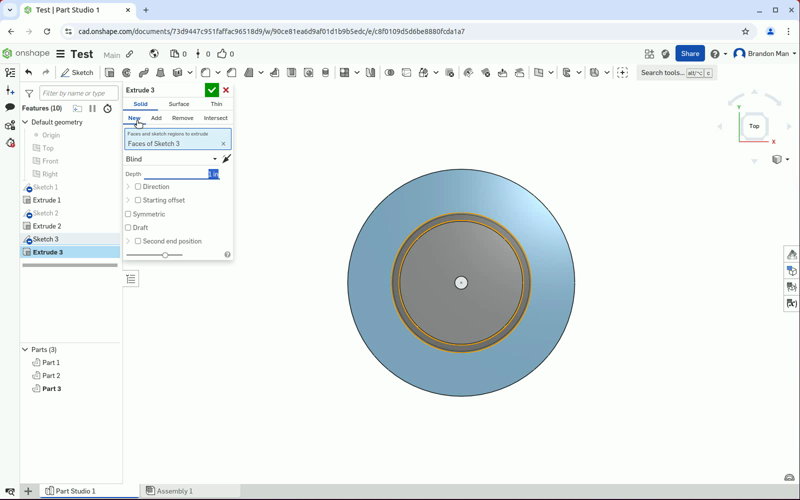
text(1.685)
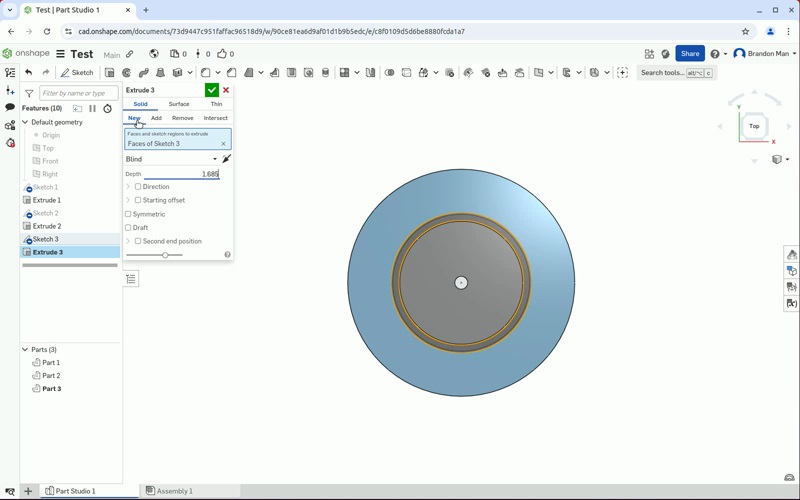
key(enter)
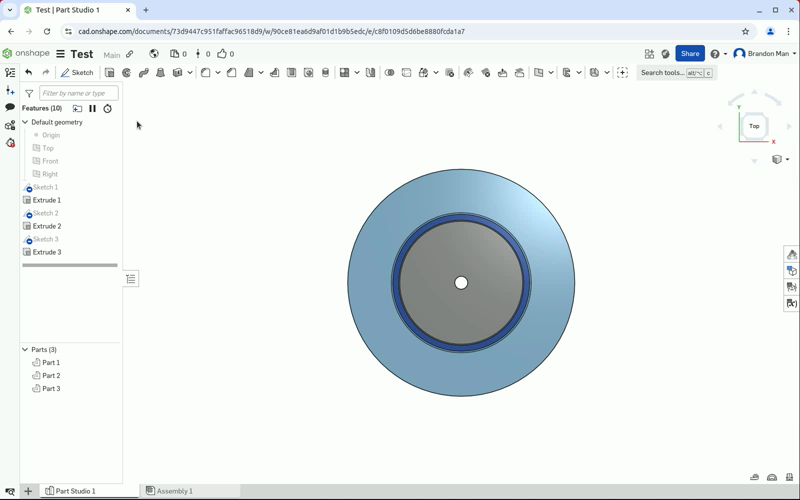
key(shift+h)
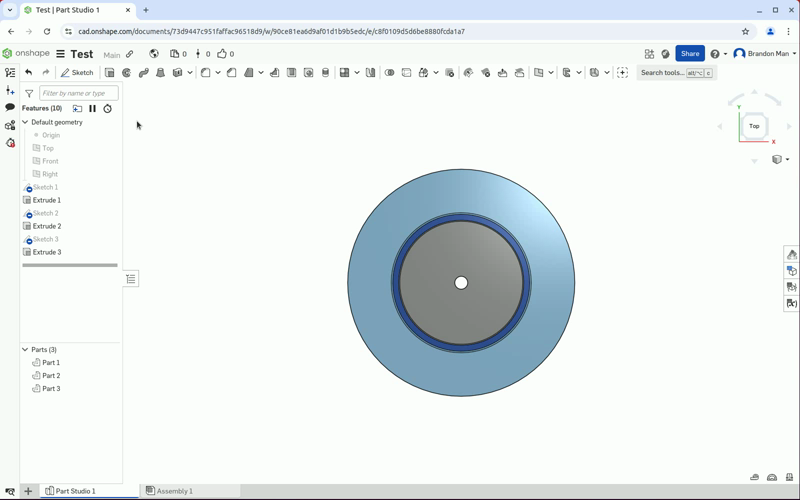
key(shift+h)
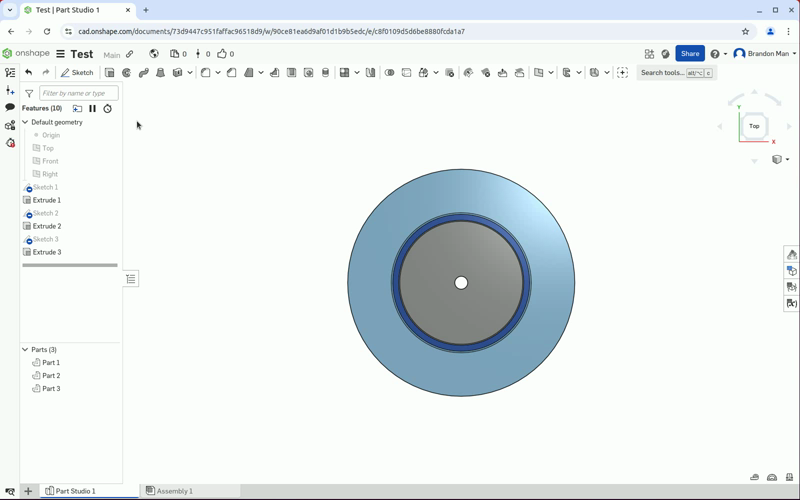
mouse_move(73, 189)
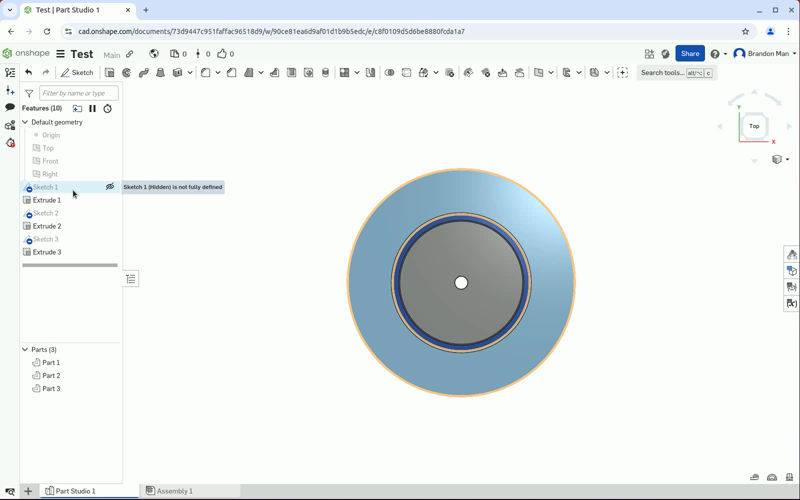
click(73, 189)
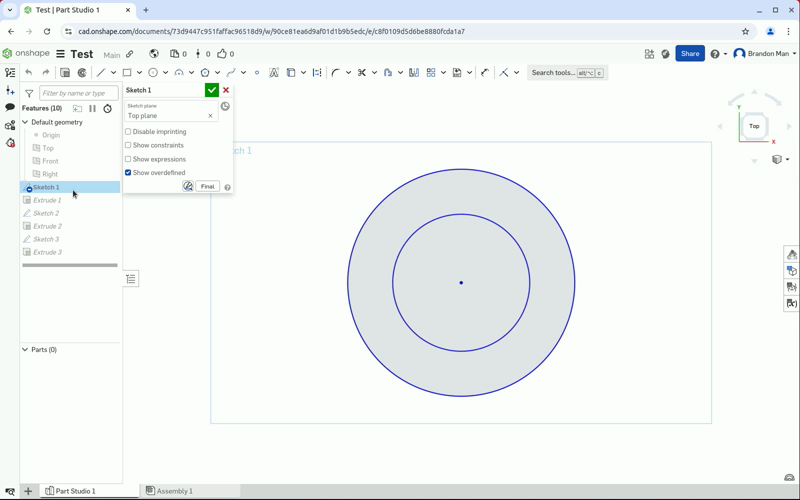
mouse_move(229, 92)
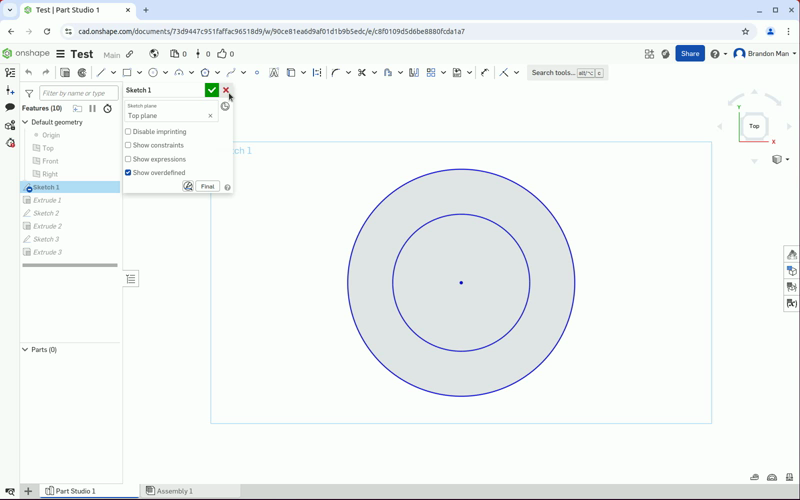
click(229, 92)
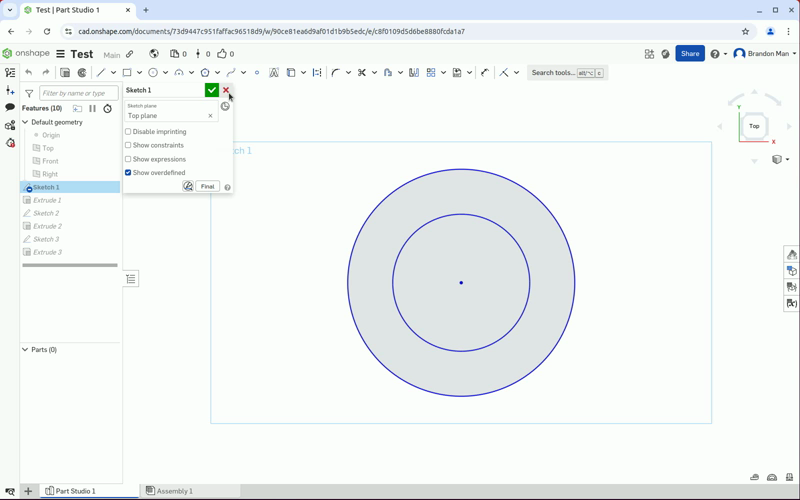
key(shift+s)
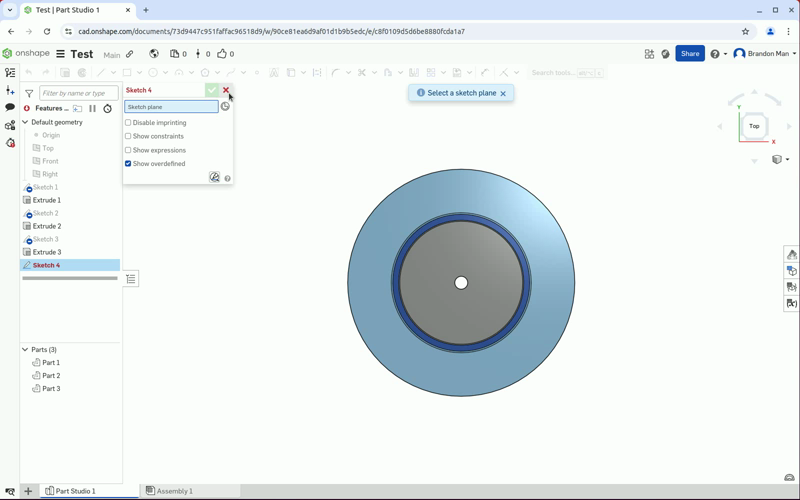
mouse_move(73, 150)
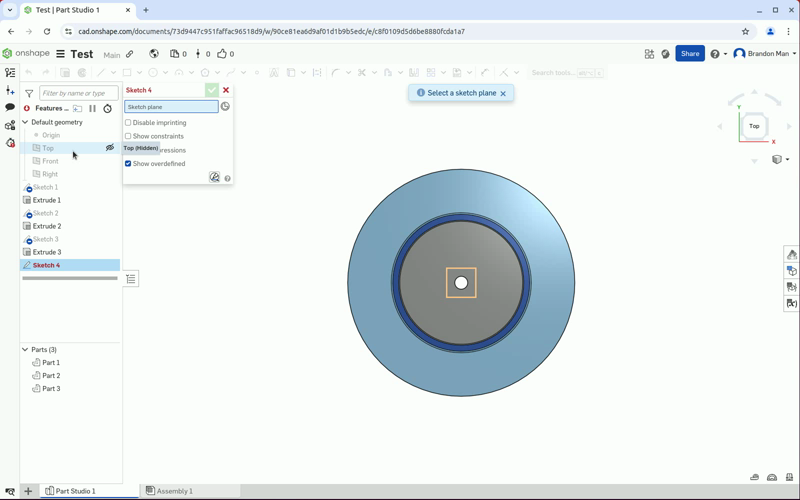
click(73, 150)
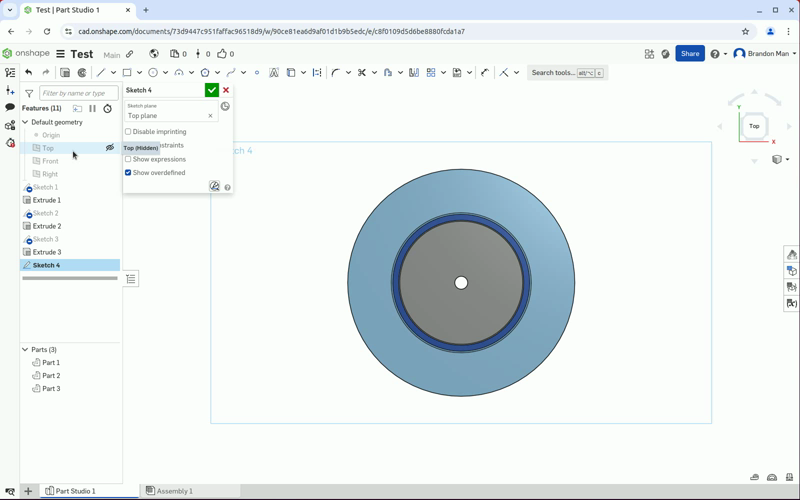
mouse_move(73, 352)
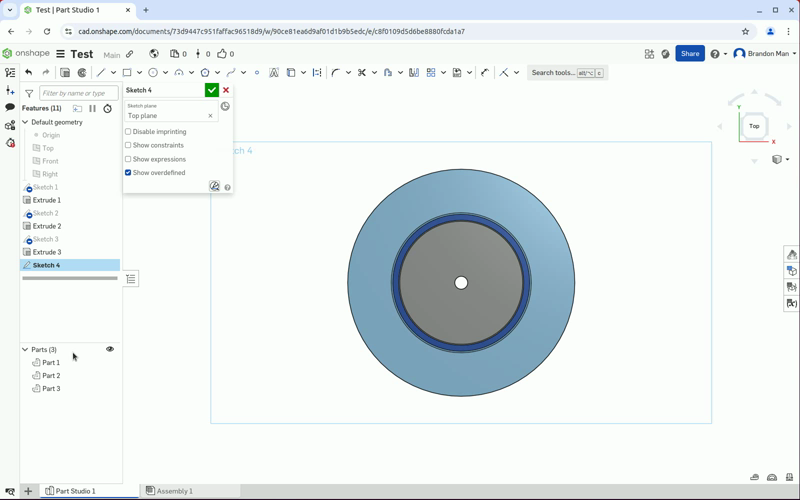
key(y)
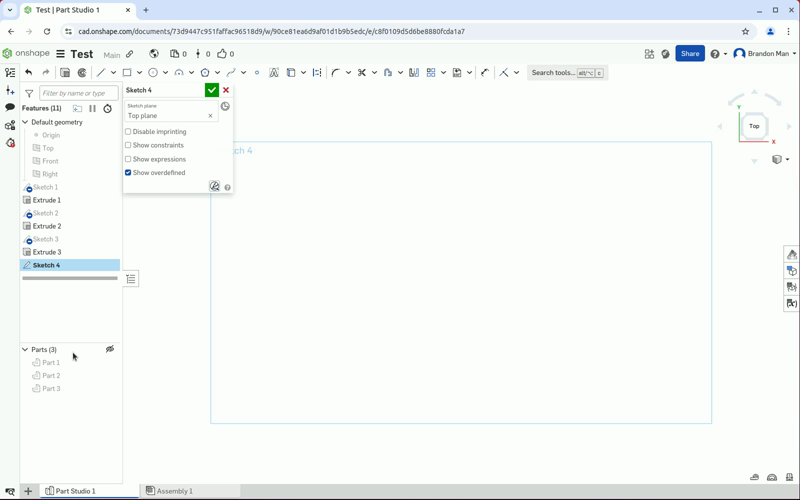
key(c)
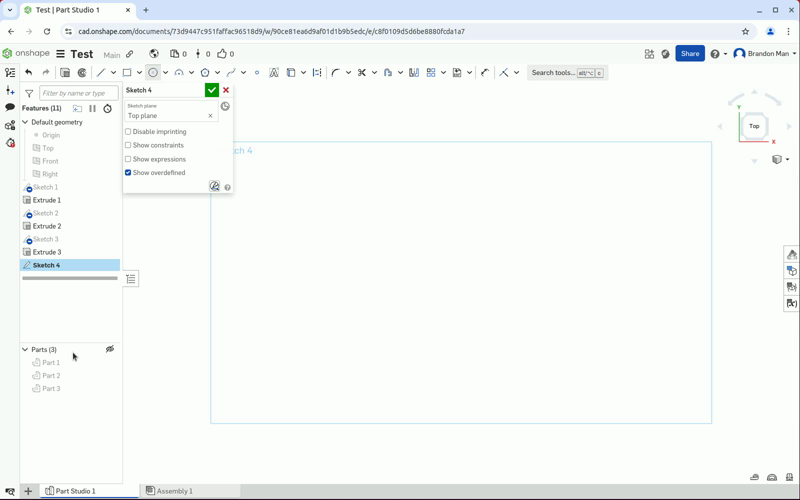
key_down(shift)
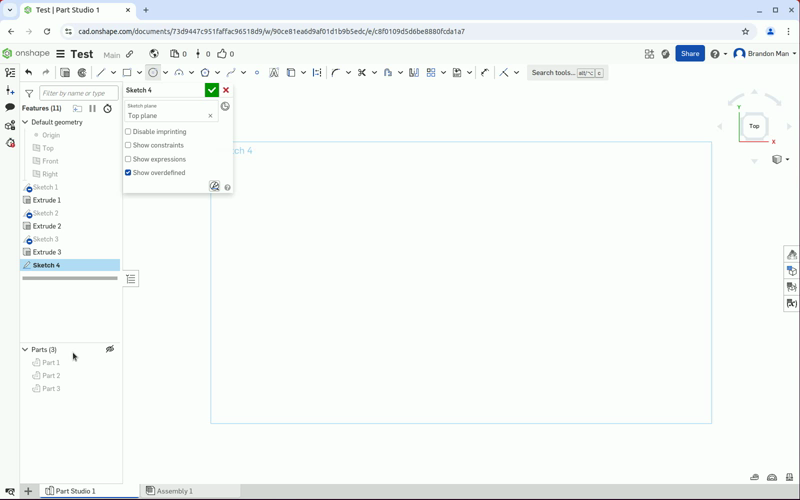
mouse_move(461, 282)
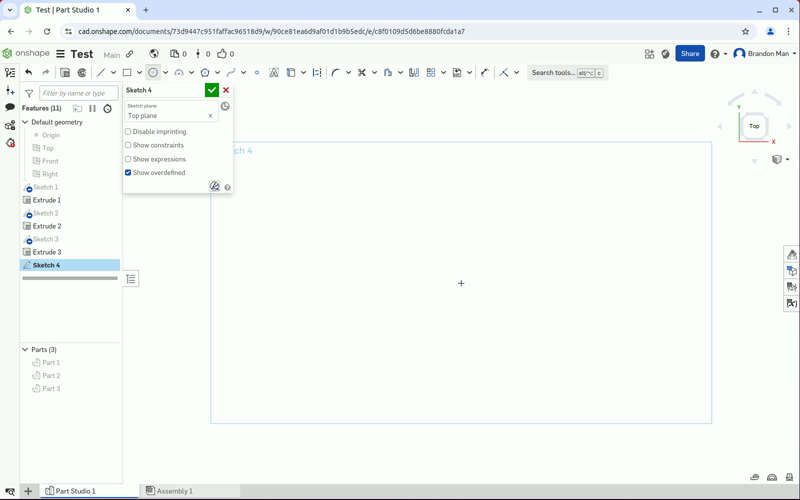
click(461, 282)
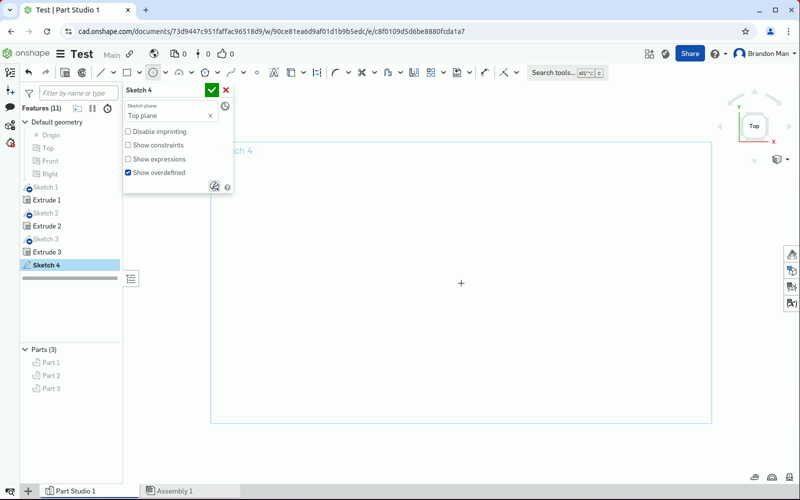
key_up(shift)
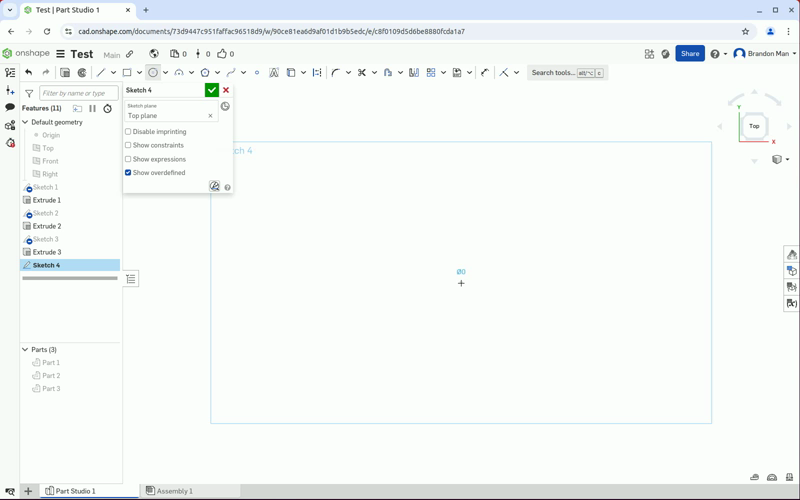
mouse_move(531, 282)
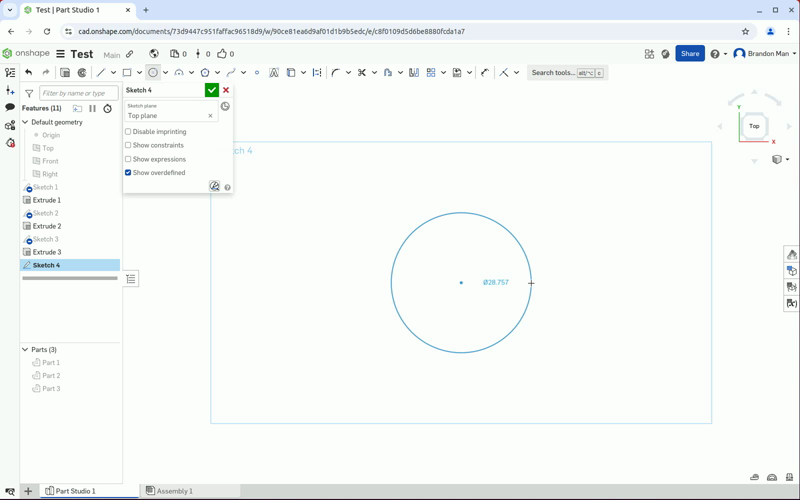
click(531, 282)
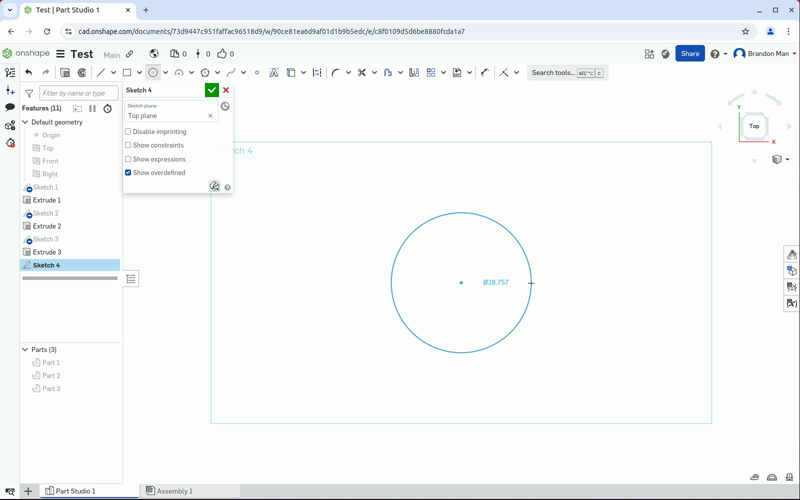
key(esc)
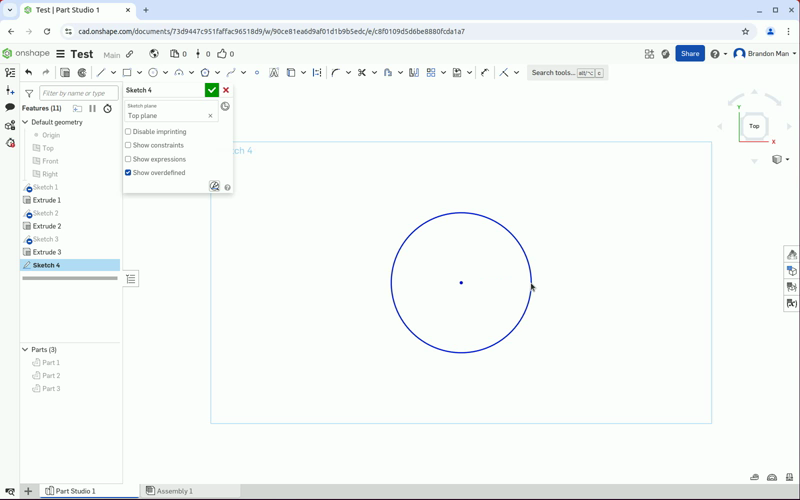
key(c)
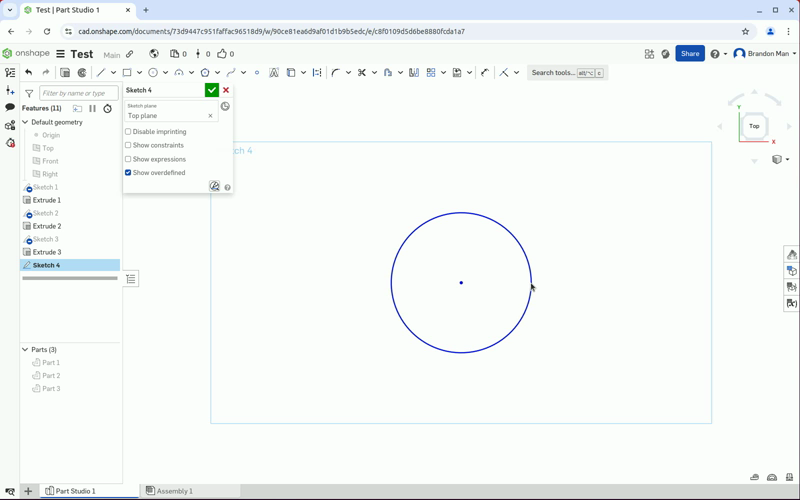
key_down(shift)
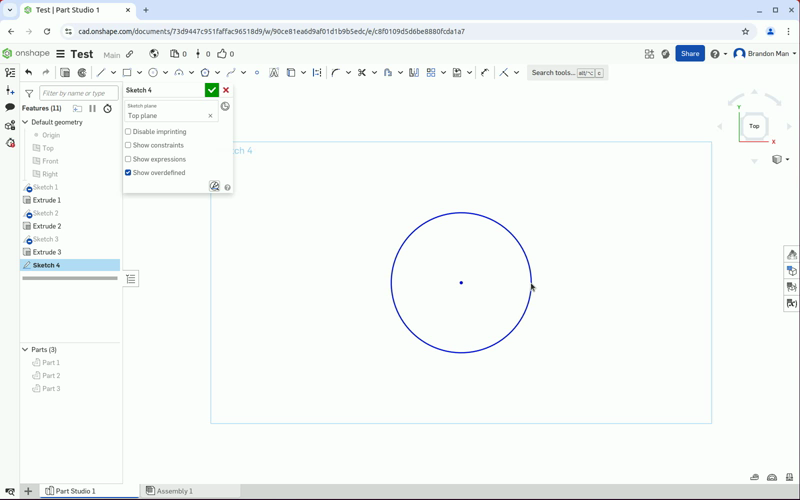
mouse_move(461, 282)
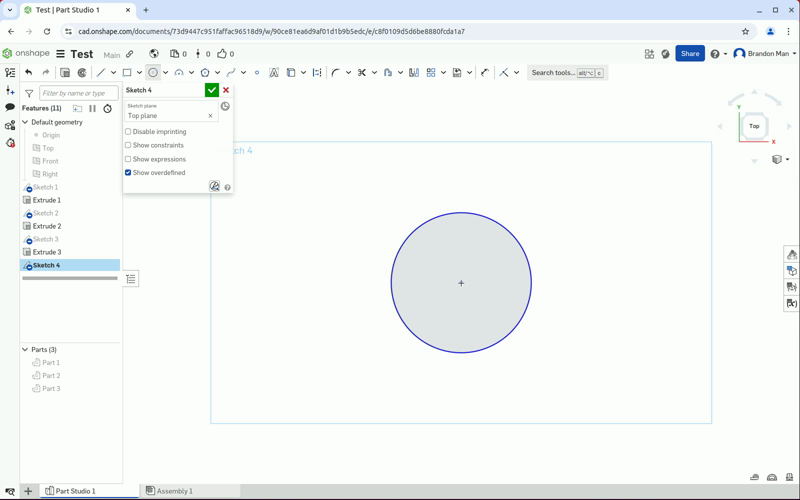
click(461, 282)
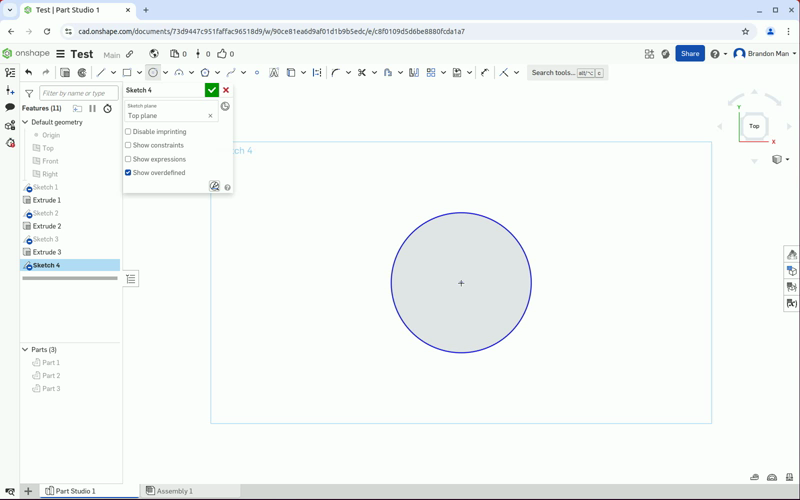
key_up(shift)
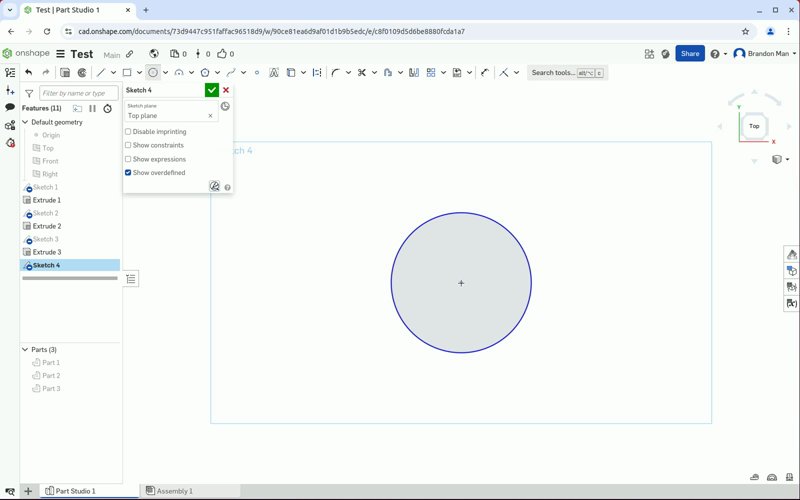
mouse_move(523, 282)
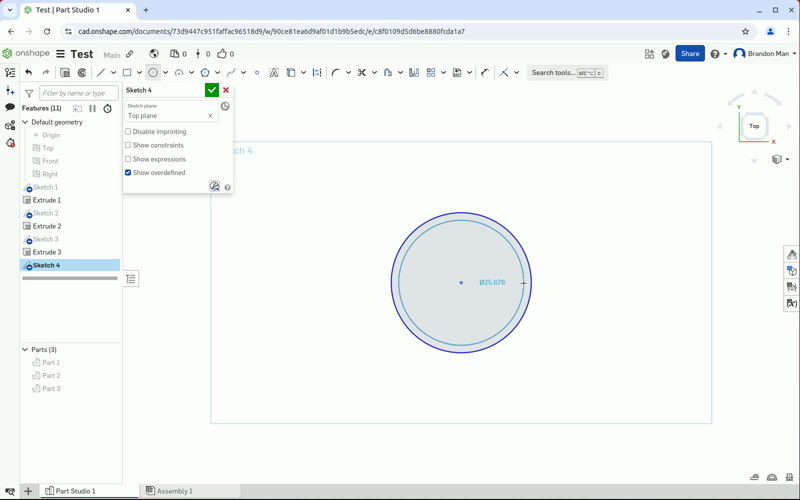
click(523, 282)
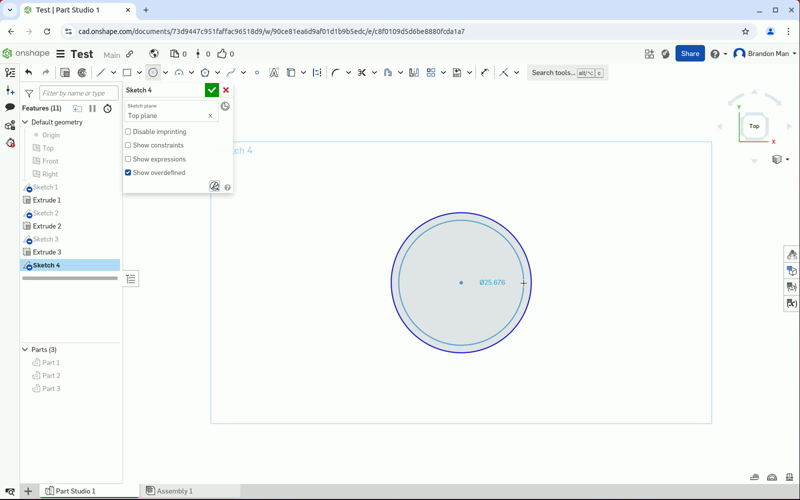
key(esc)
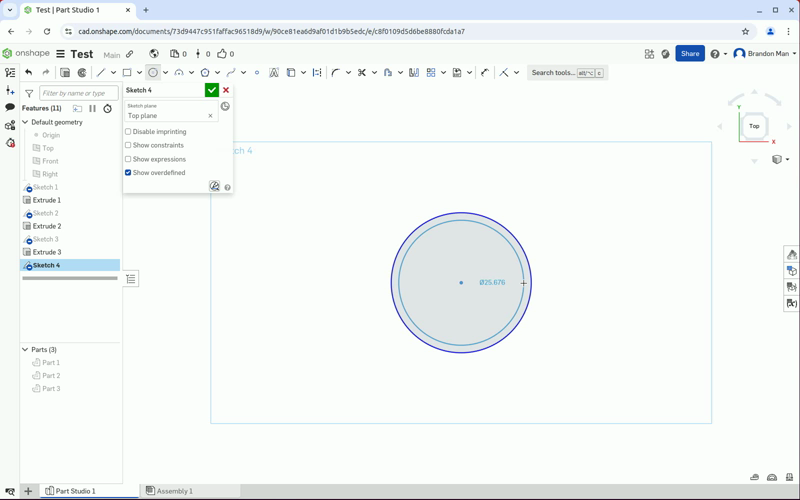
mouse_move(528, 290)
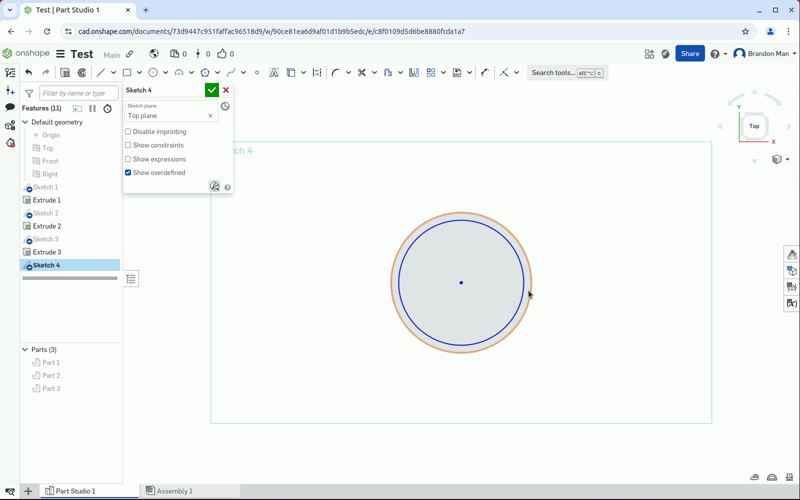
click(528, 290)
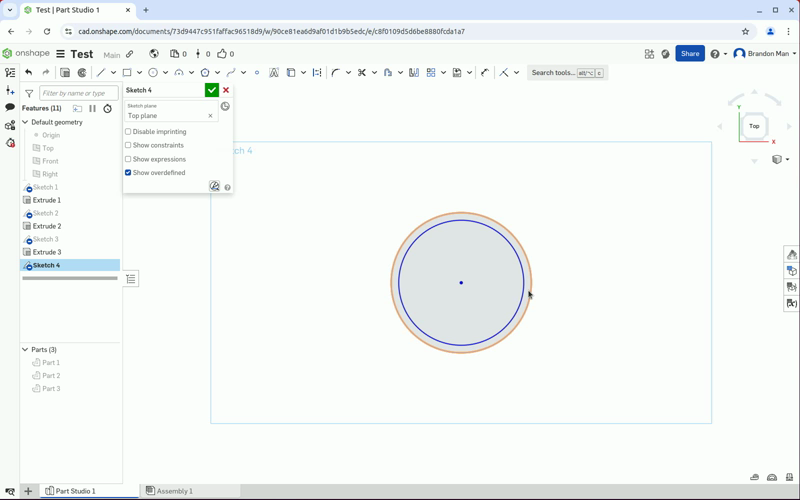
mouse_move(73, 352)
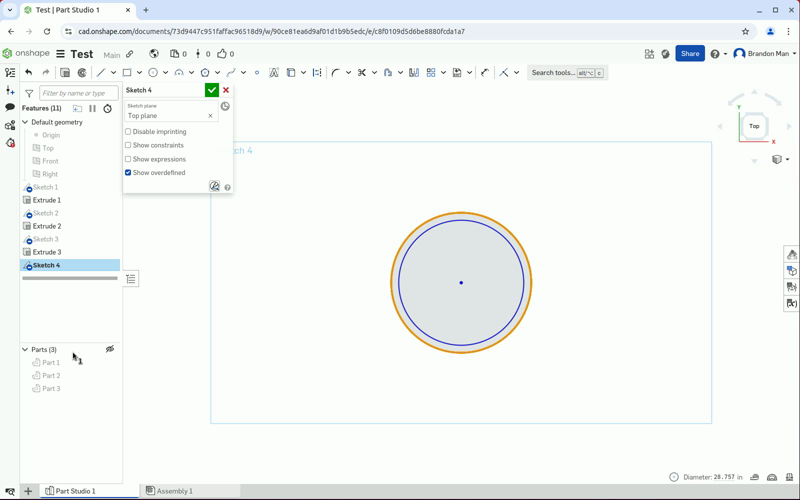
key(shift+y)
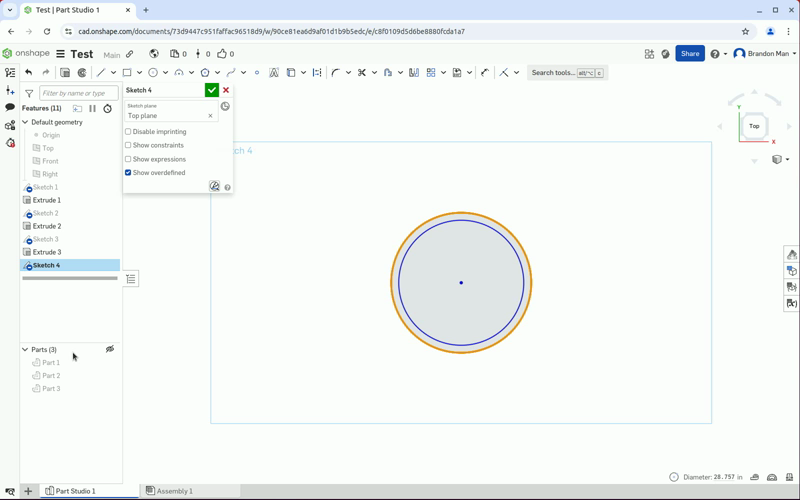
key(shift+e)
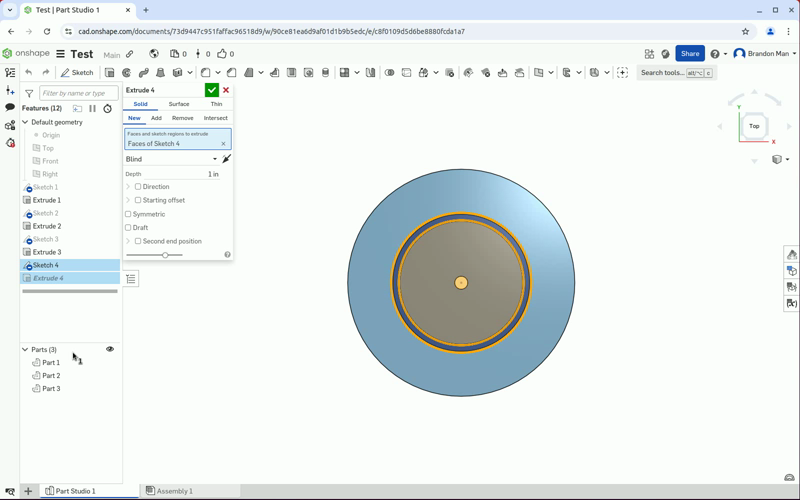
mouse_move(143, 106)
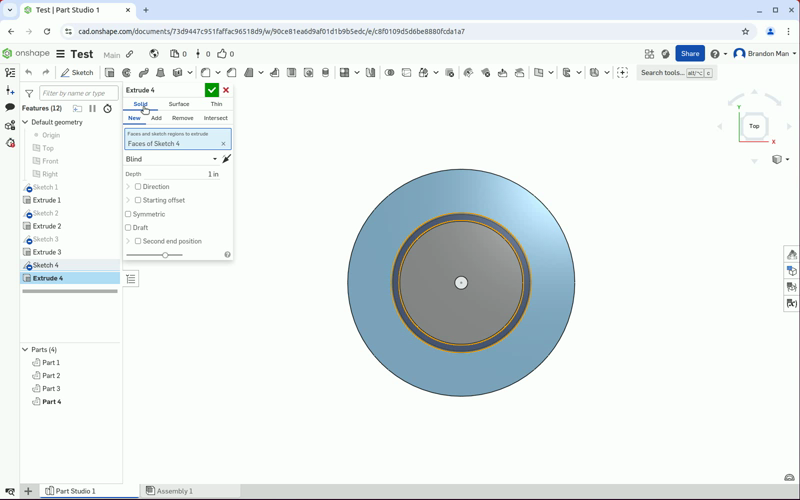
click(143, 106)
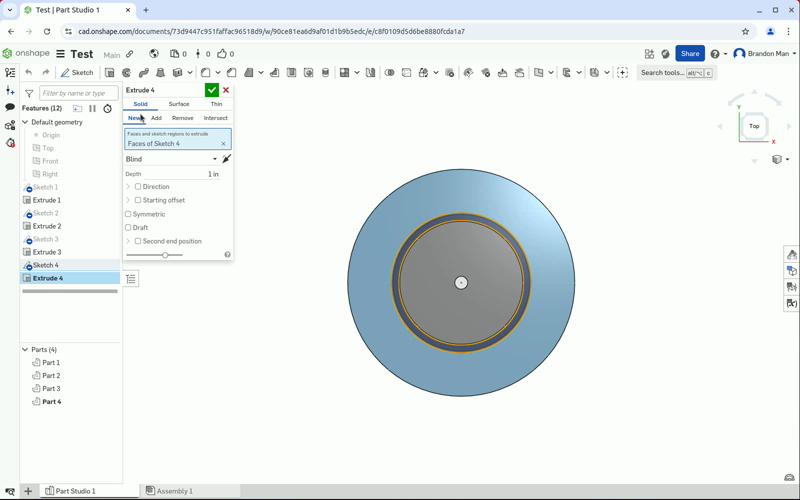
mouse_move(137, 120)
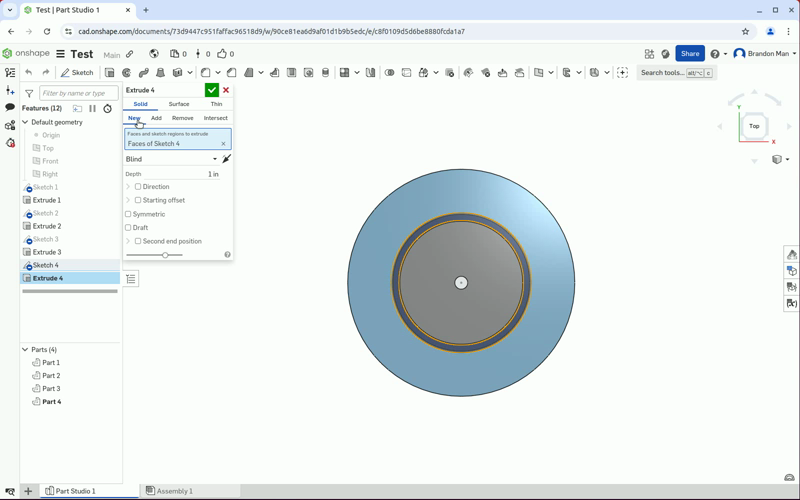
click(137, 120)
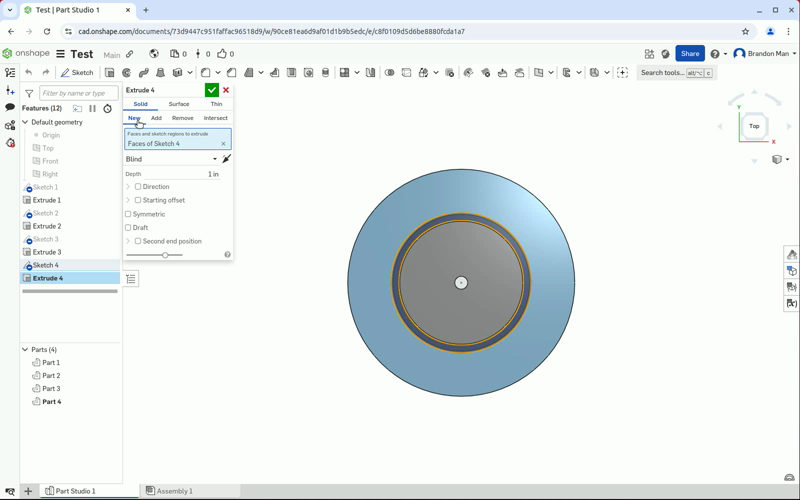
key(tab, 4)
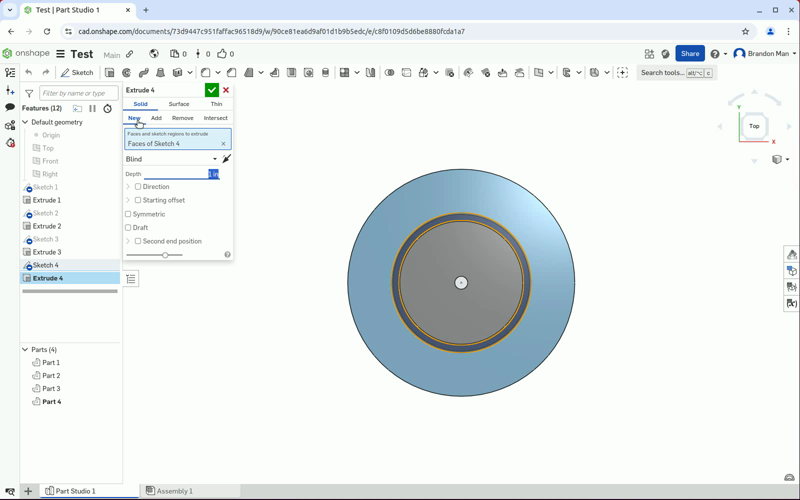
text(17.331)
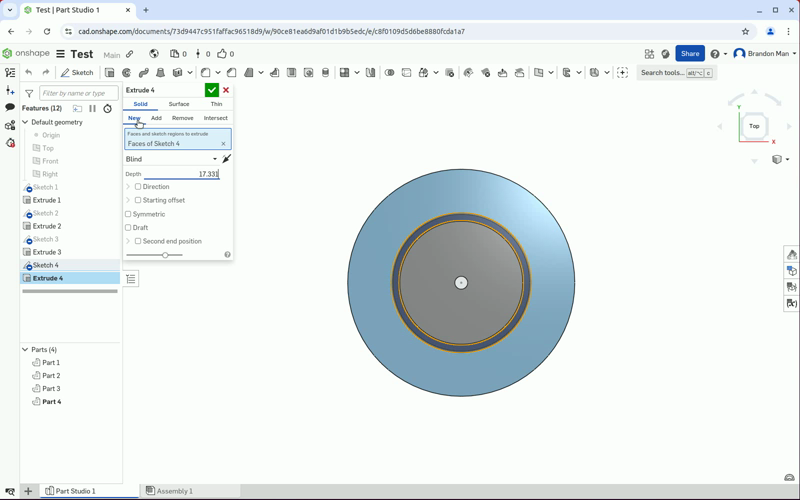
key(enter)
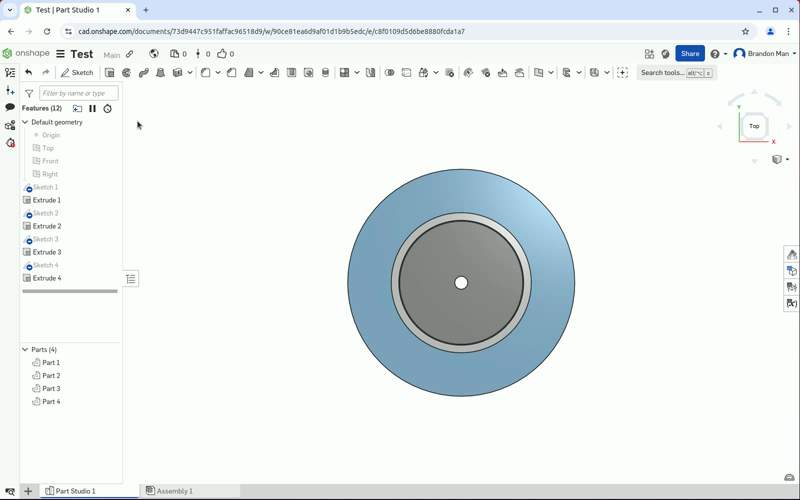
key(shift+h)
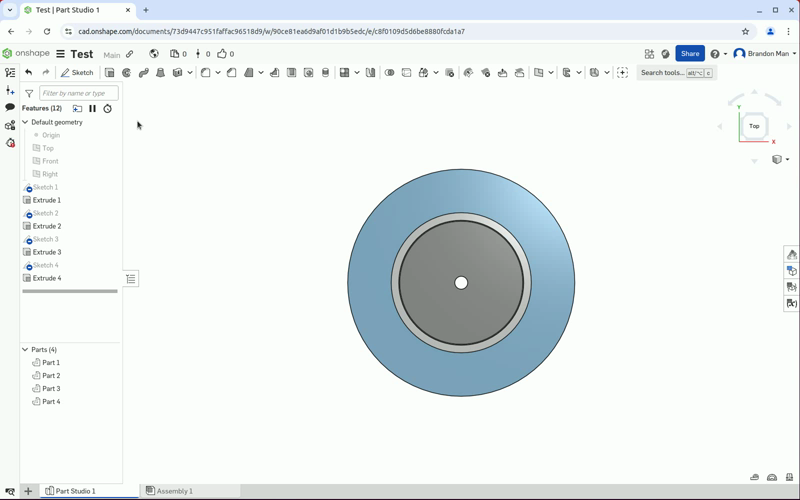
key(shift+h)
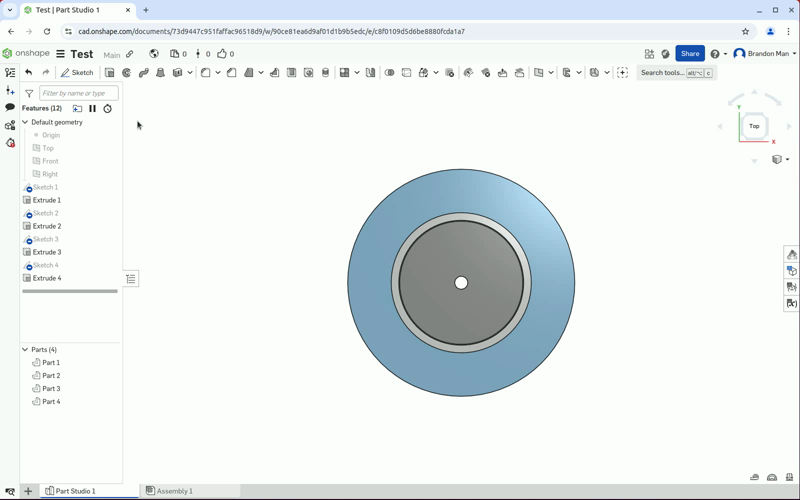
mouse_move(73, 189)
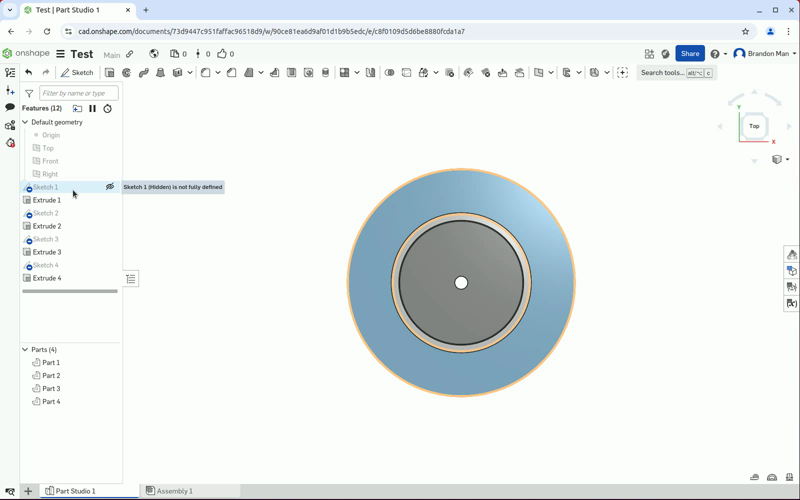
click(73, 189)
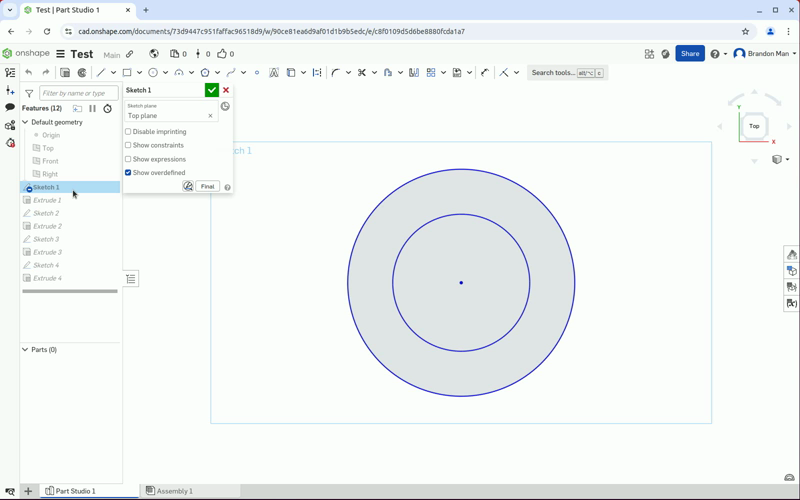
mouse_move(229, 92)
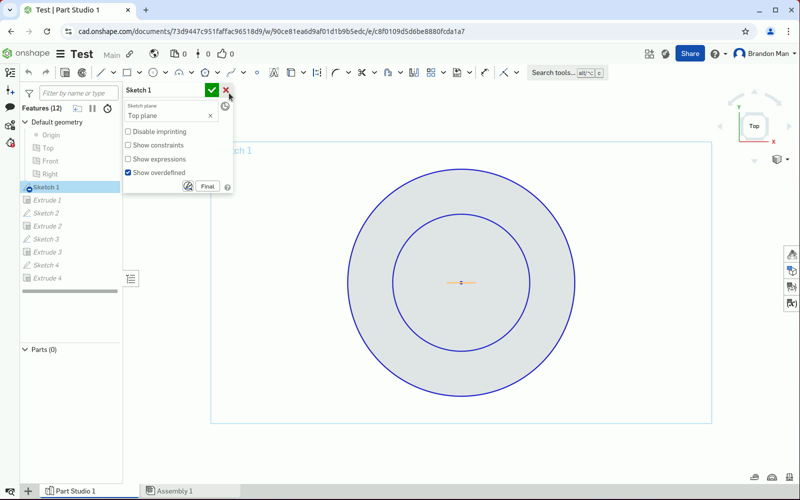
click(229, 92)
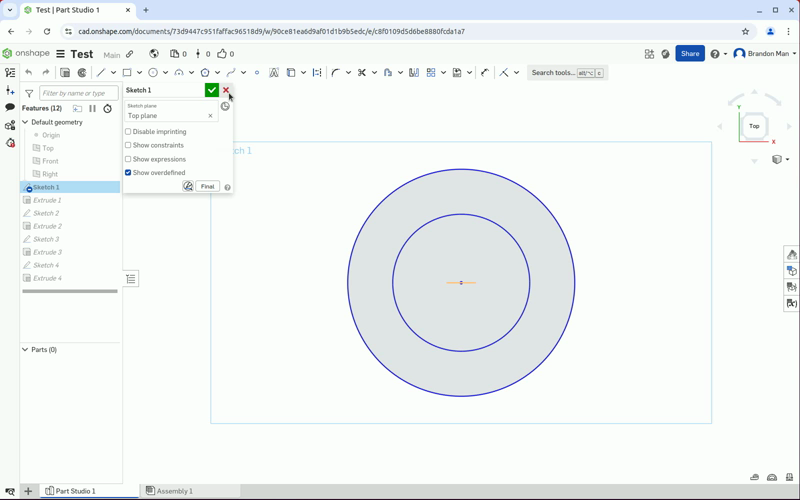
key(shift+s)
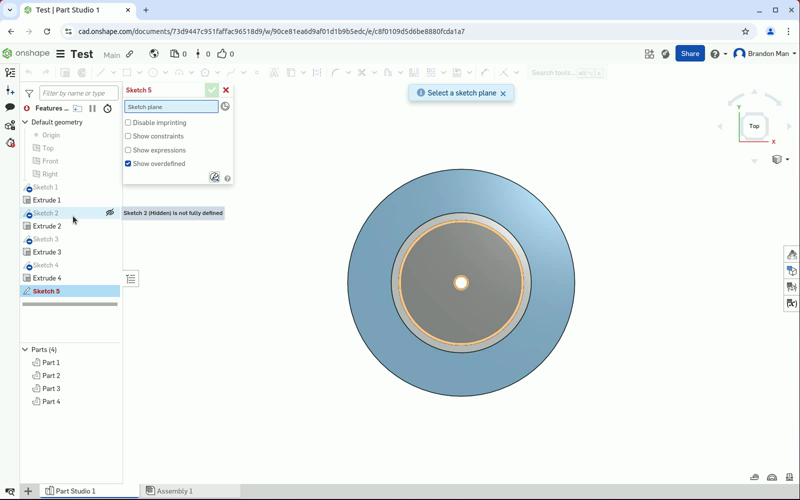
scroll(3)
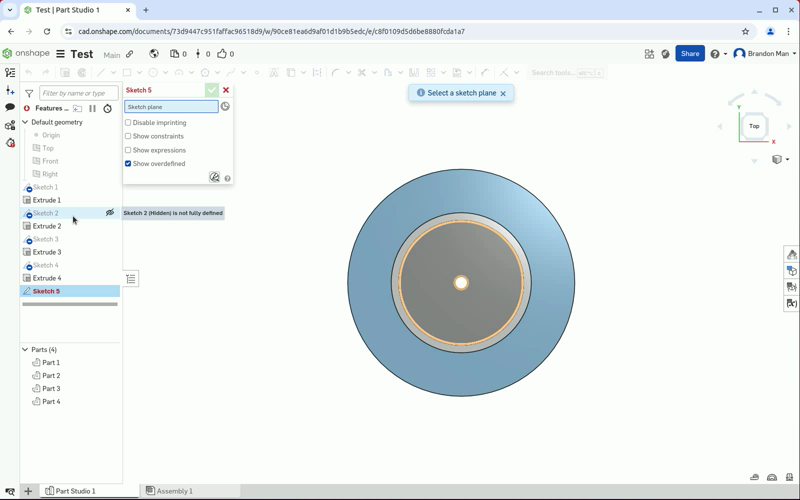
mouse_move(73, 150)
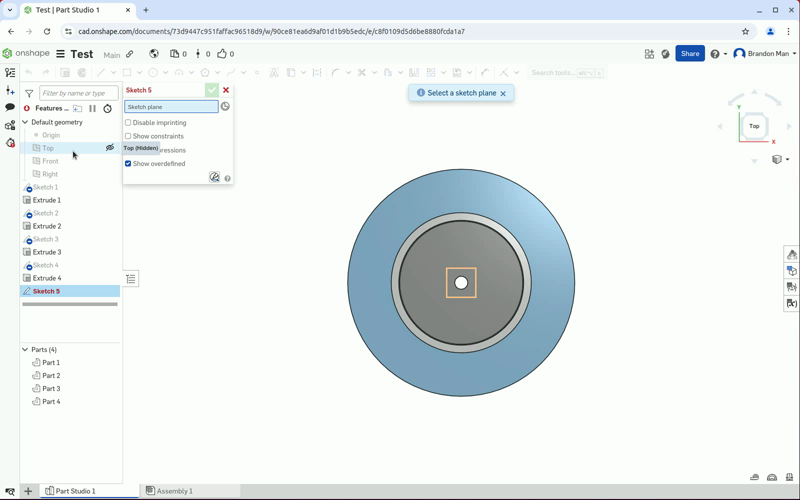
click(73, 150)
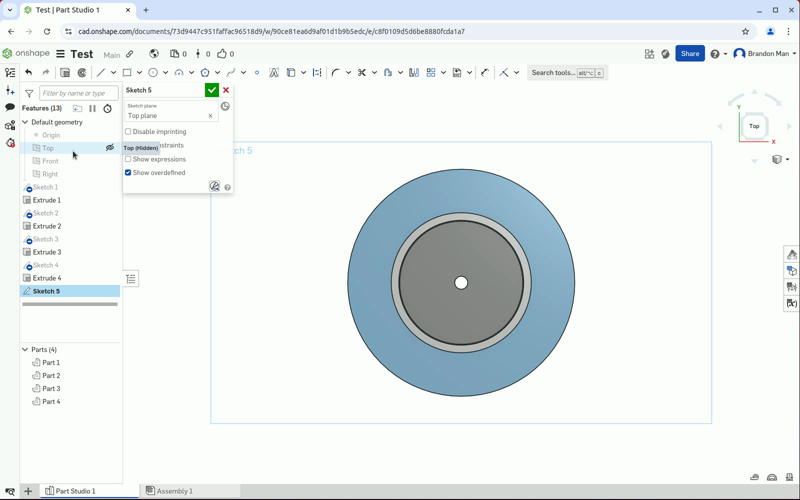
mouse_move(73, 352)
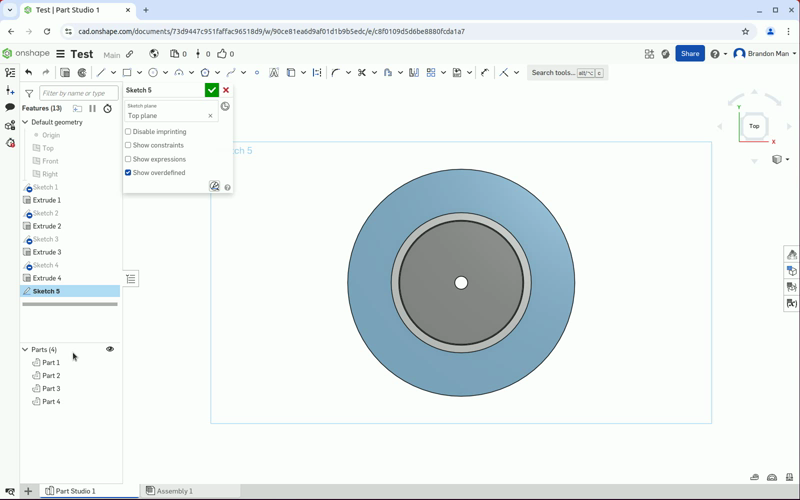
key(y)
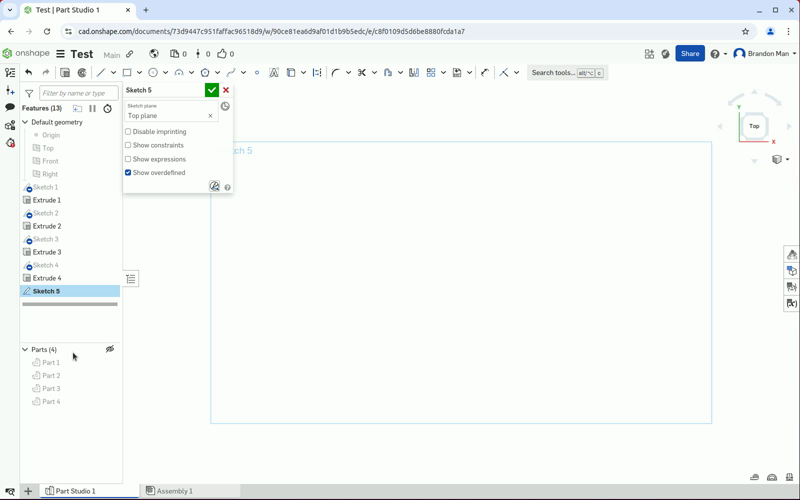
key(c)
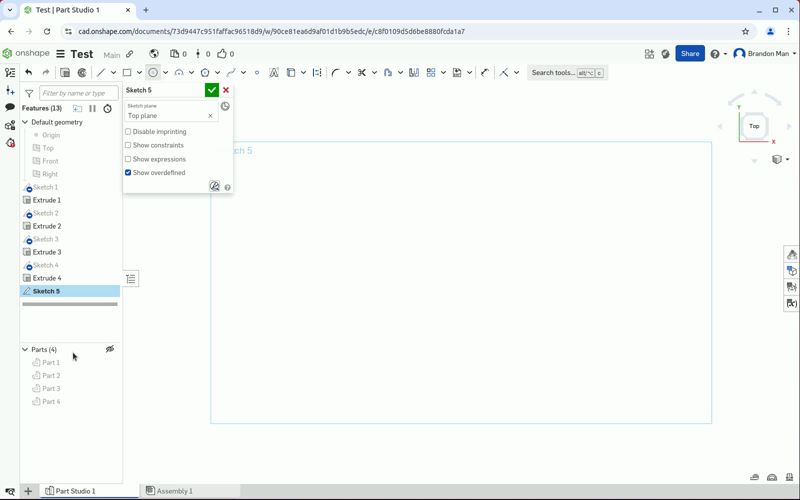
key_down(shift)
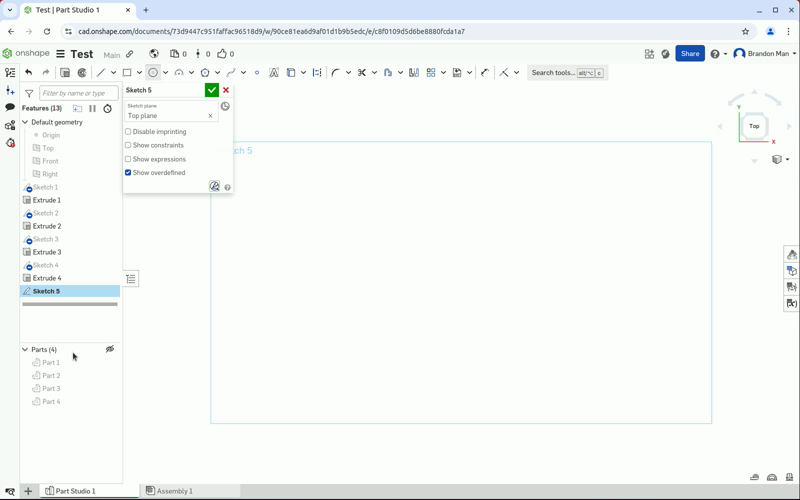
mouse_move(461, 282)
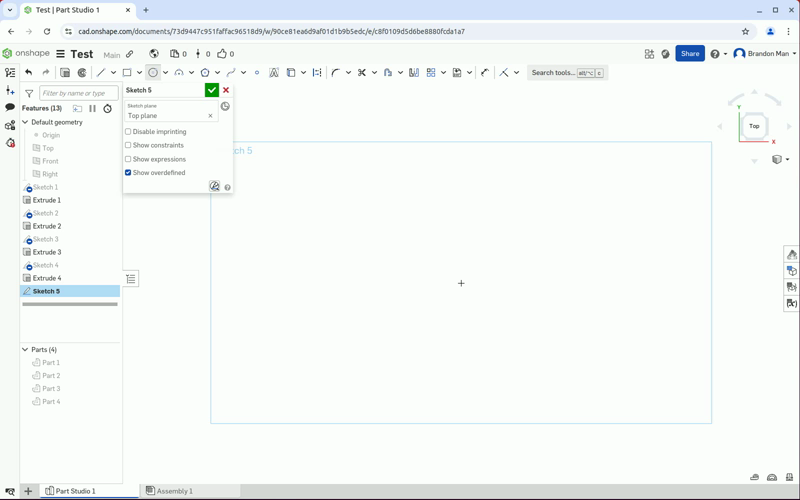
click(461, 282)
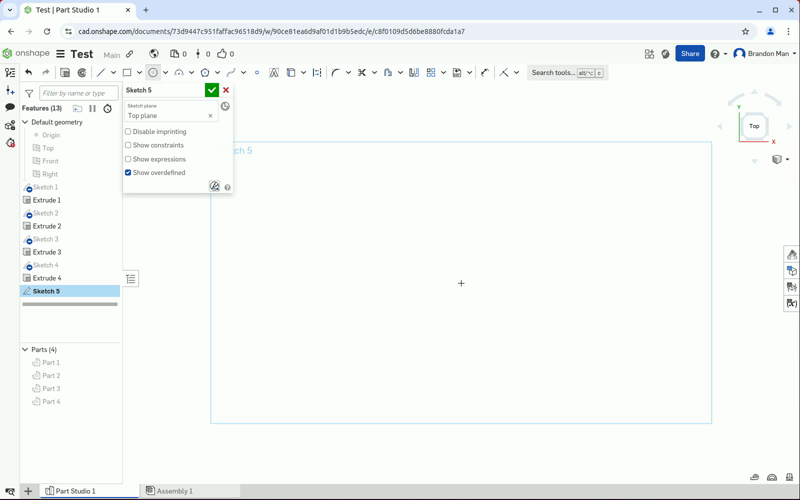
key_up(shift)
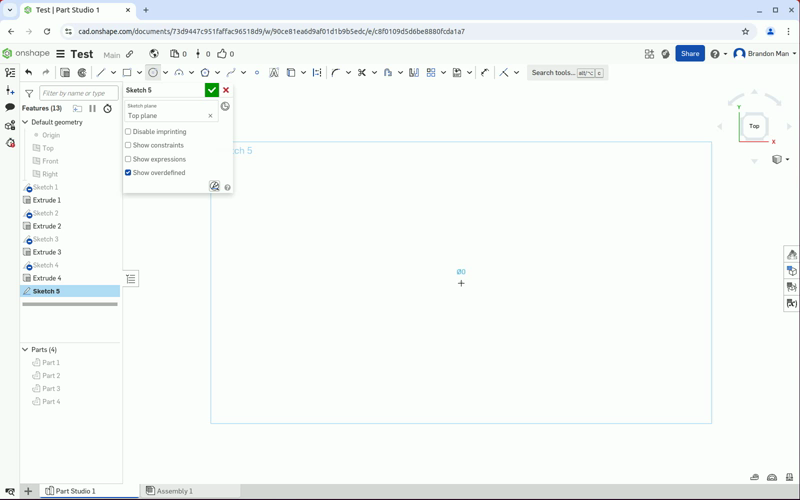
mouse_move(574, 282)
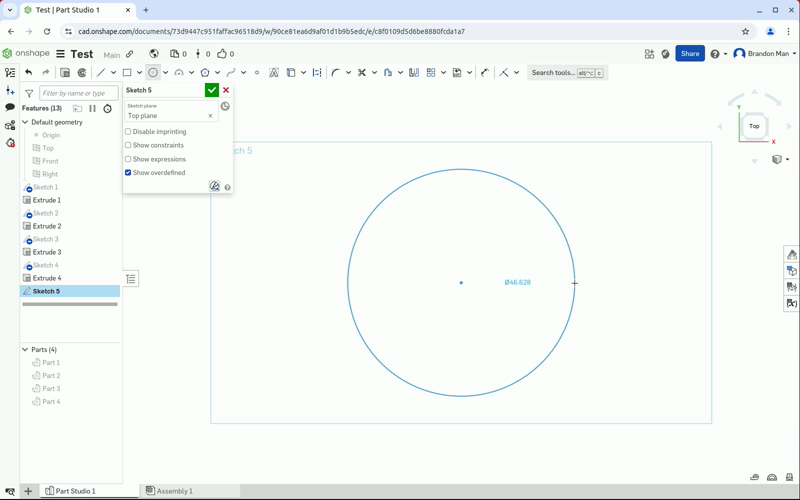
click(574, 282)
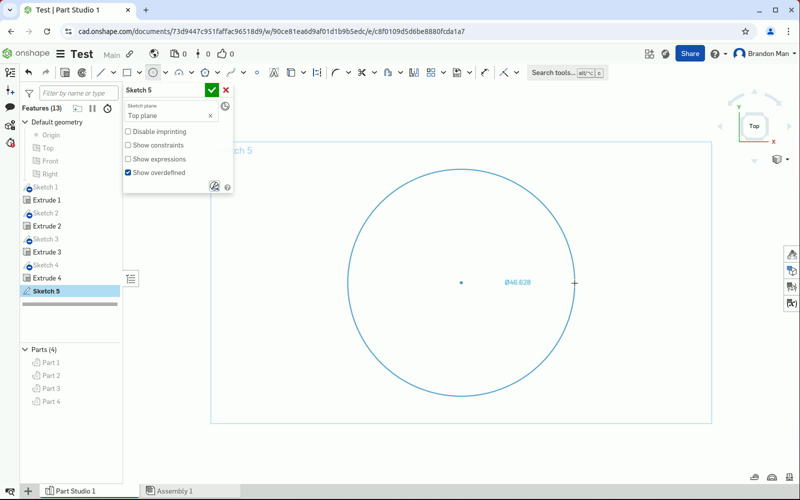
key(esc)
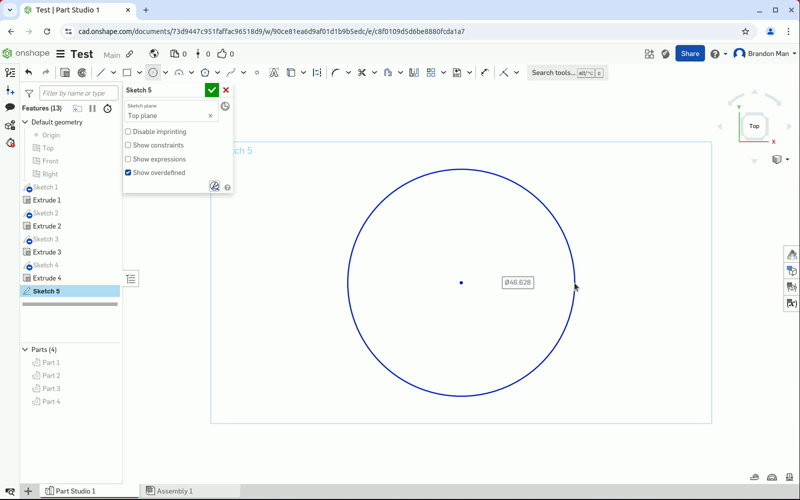
key(c)
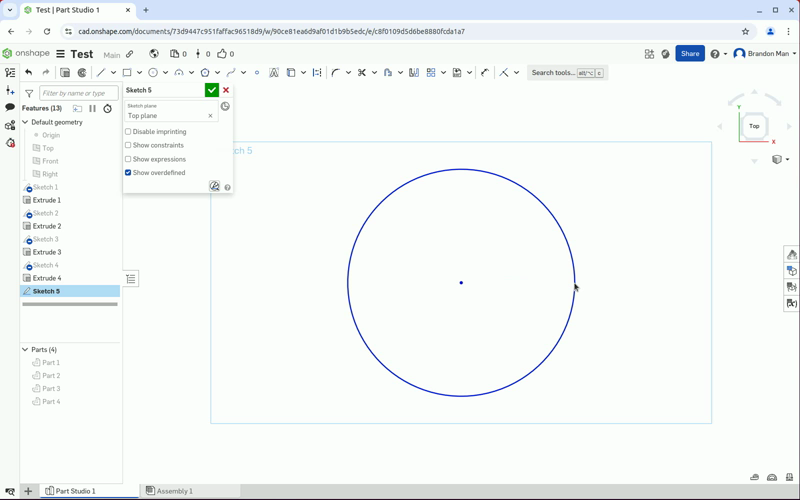
key_down(shift)
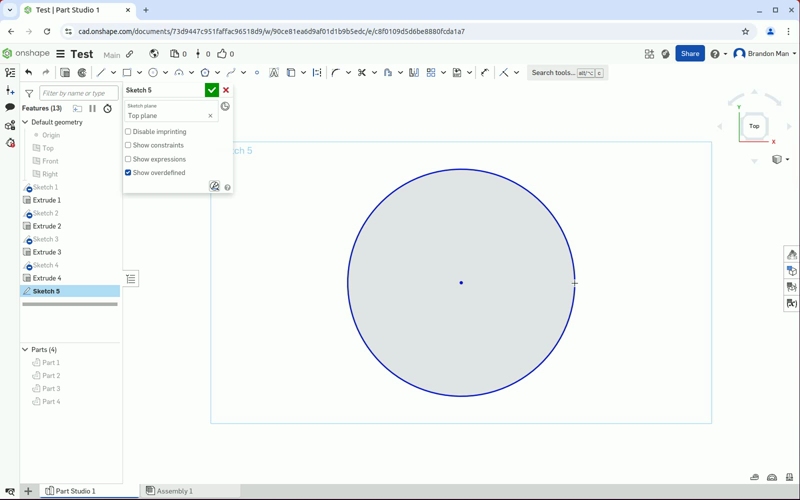
mouse_move(461, 282)
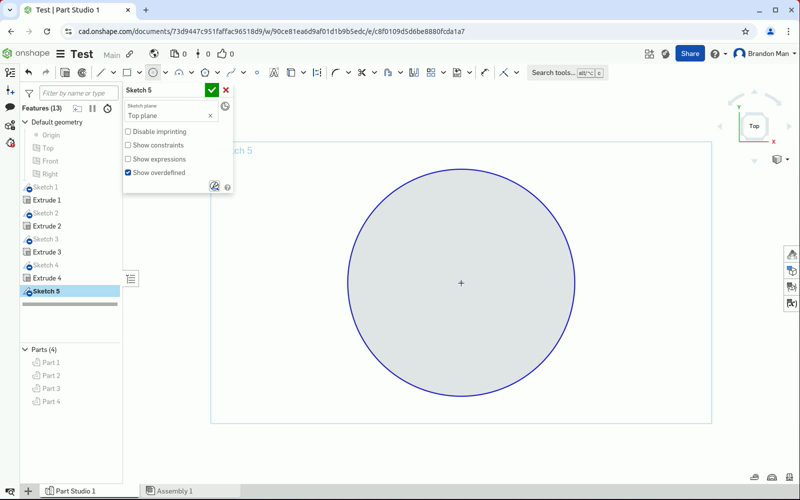
click(461, 282)
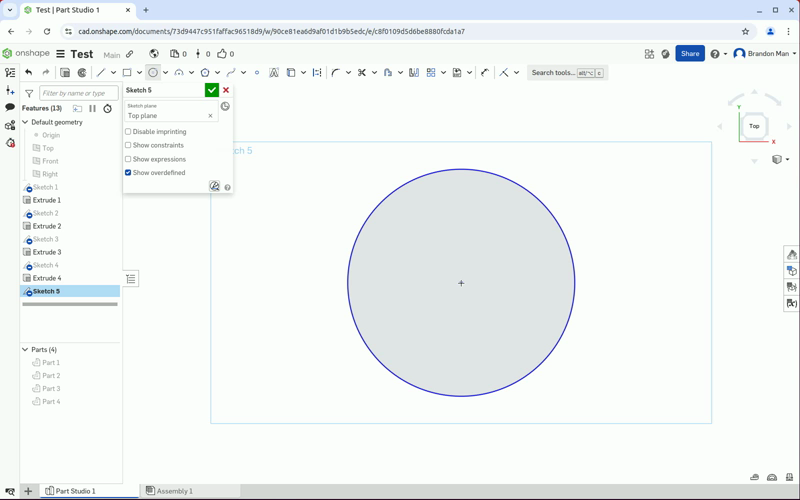
key_up(shift)
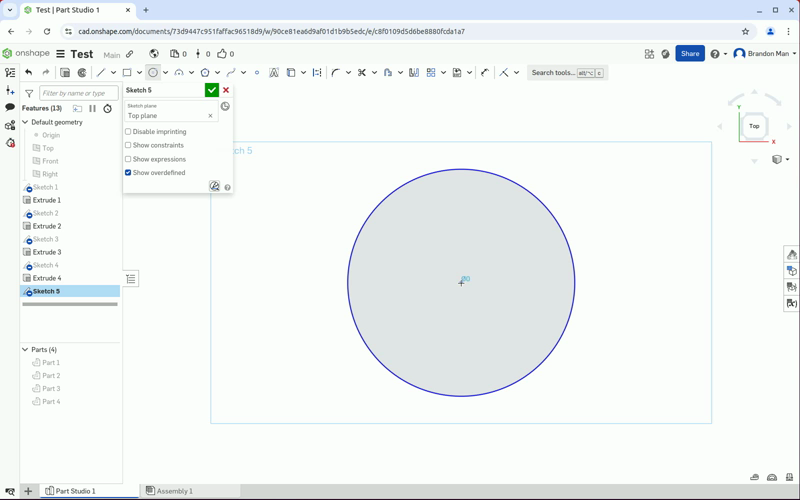
mouse_move(529, 282)
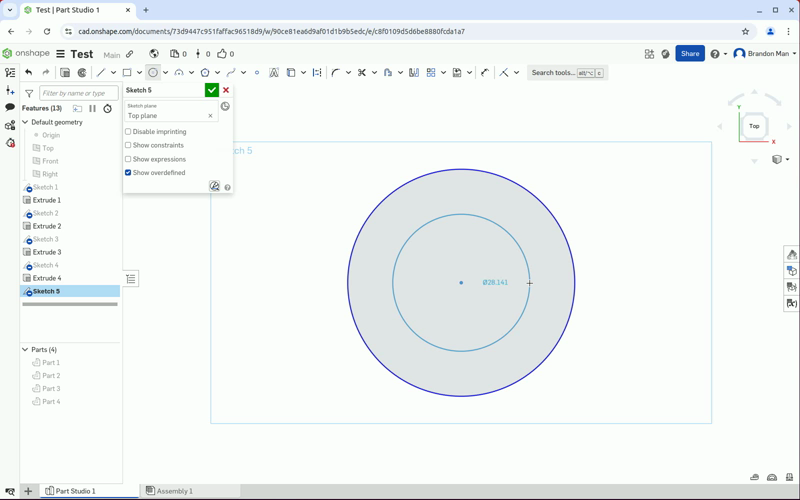
click(529, 282)
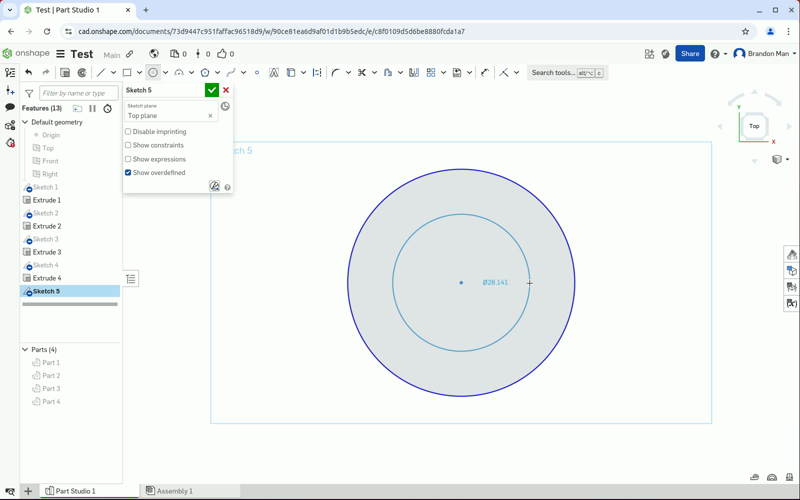
key(esc)
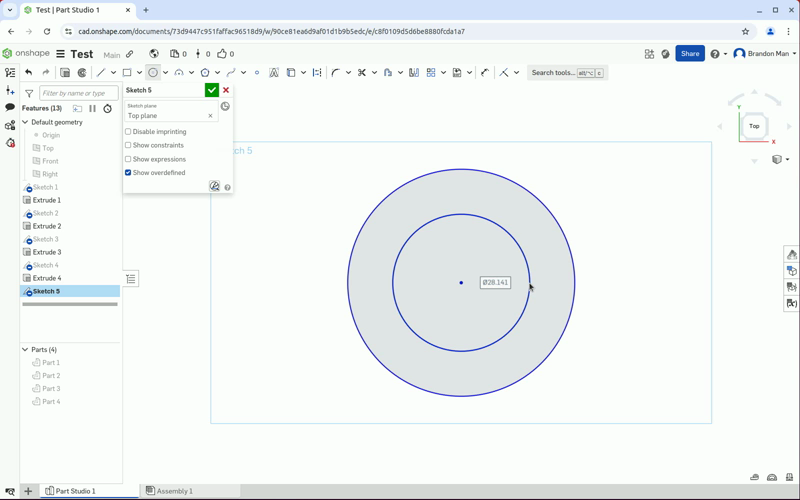
mouse_move(497, 197)
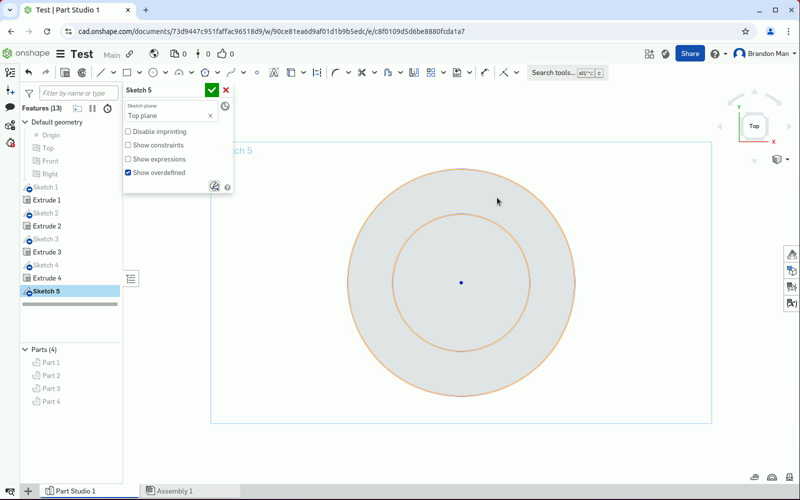
click(497, 197)
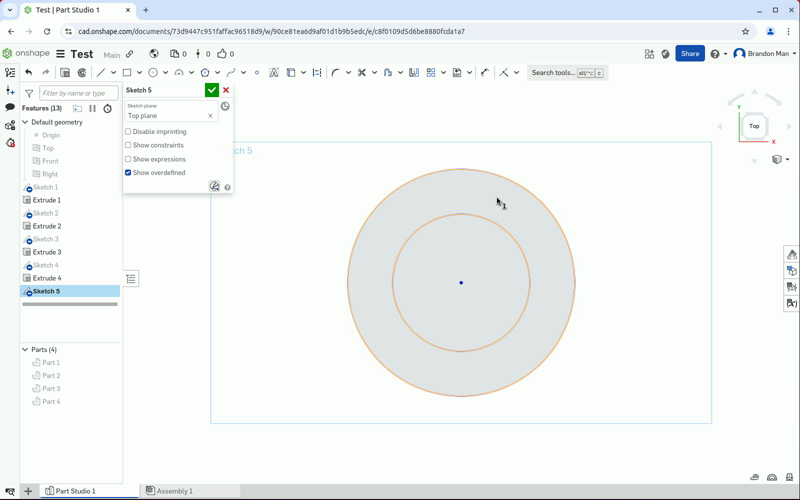
mouse_move(73, 352)
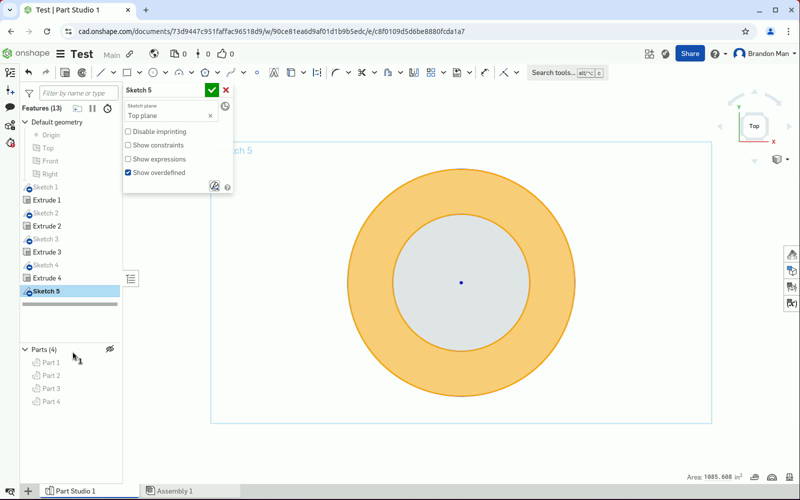
key(shift+y)
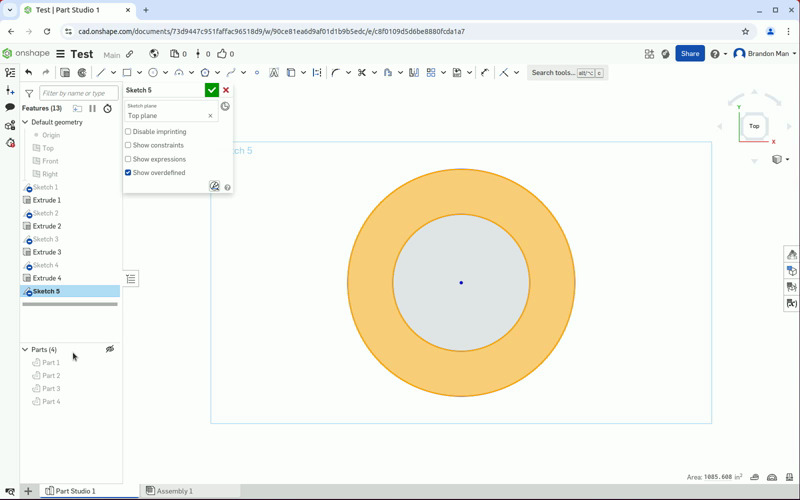
key(shift+e)
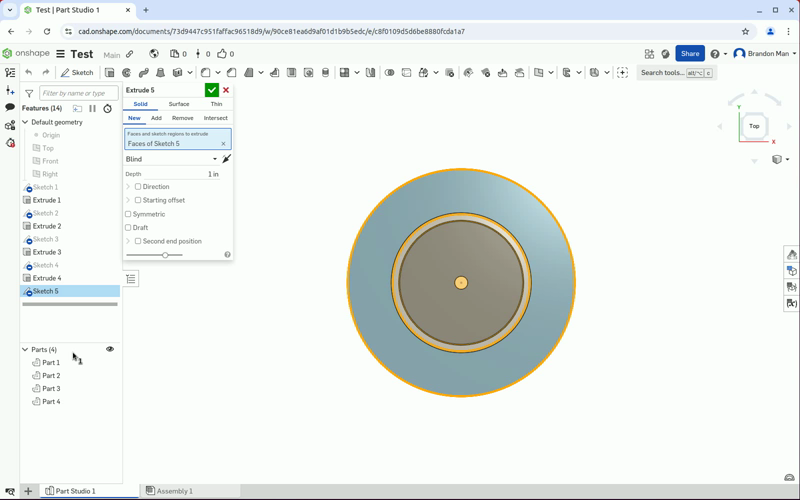
mouse_move(143, 106)
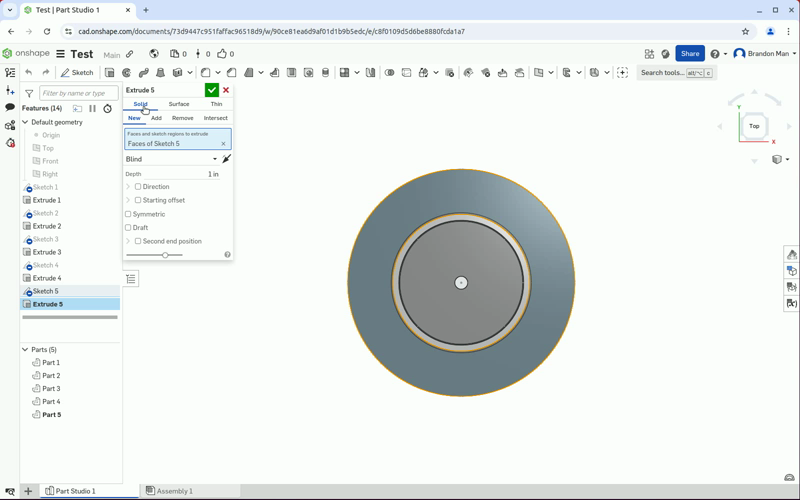
click(143, 106)
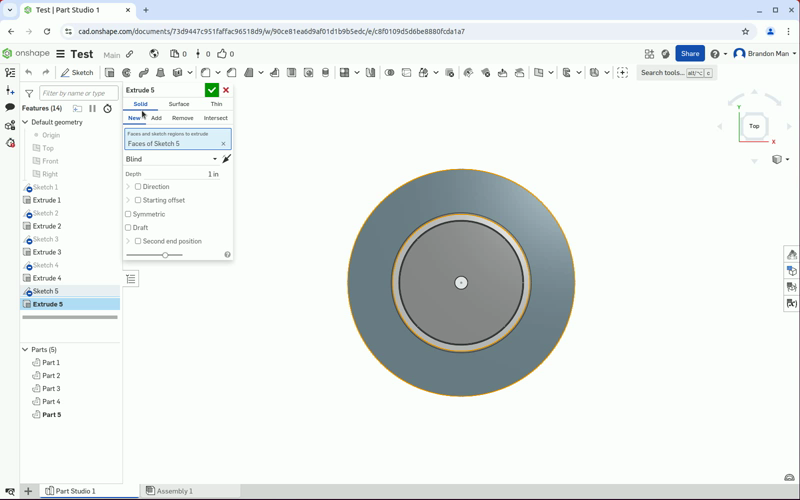
mouse_move(137, 120)
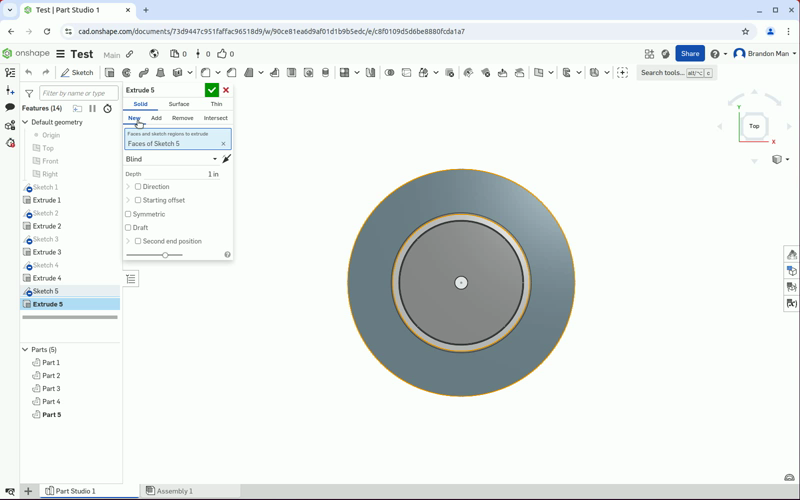
click(137, 120)
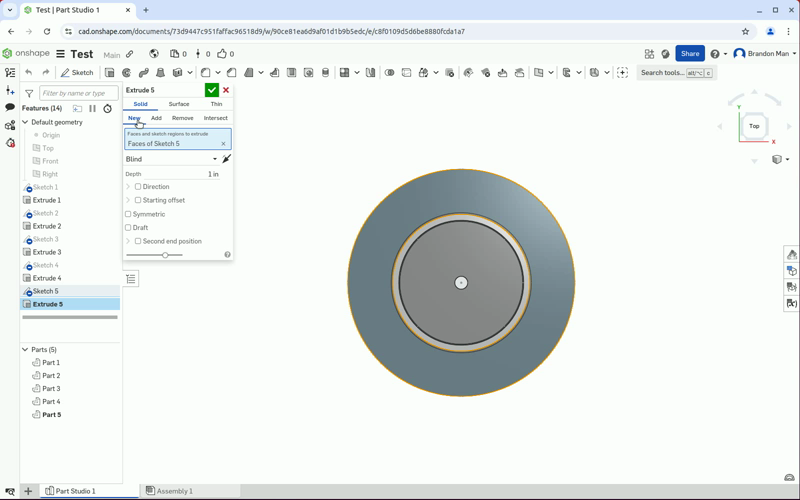
key(tab, 4)
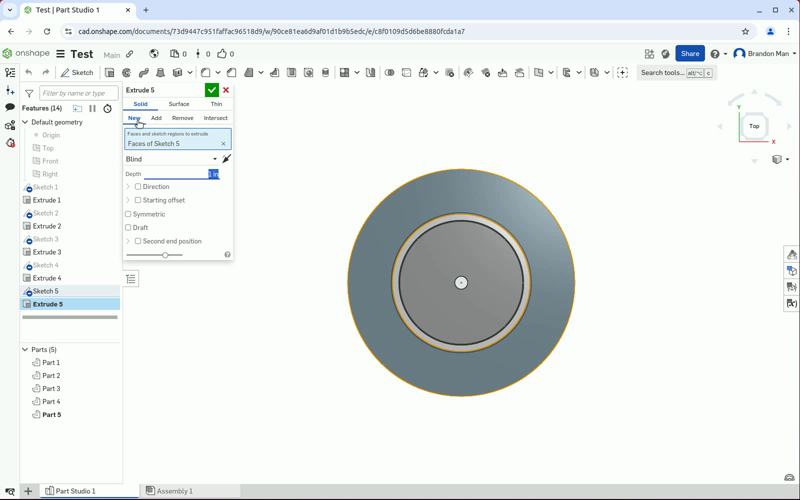
text(1.685)
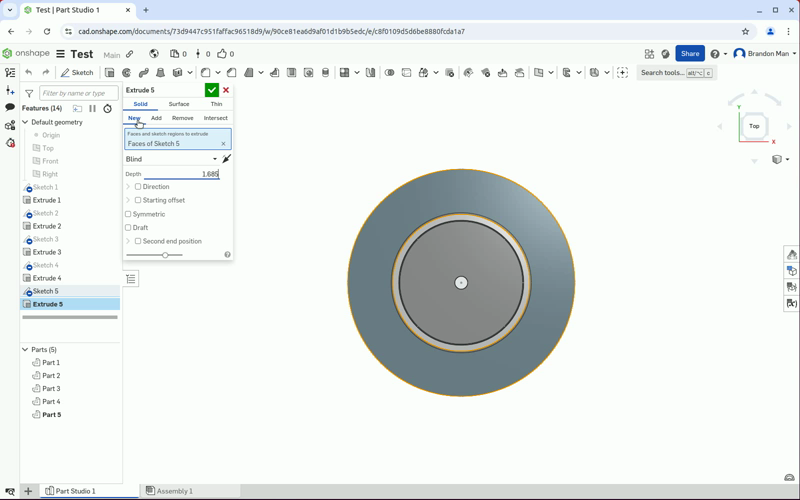
key(enter)
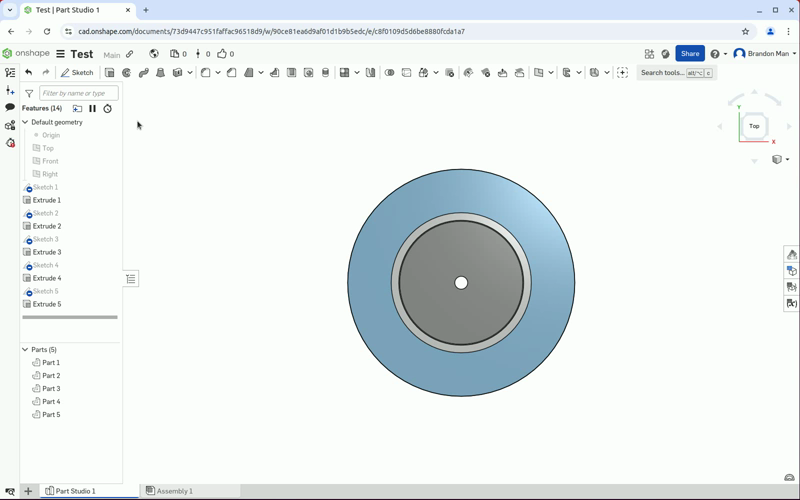
key(shift+h)
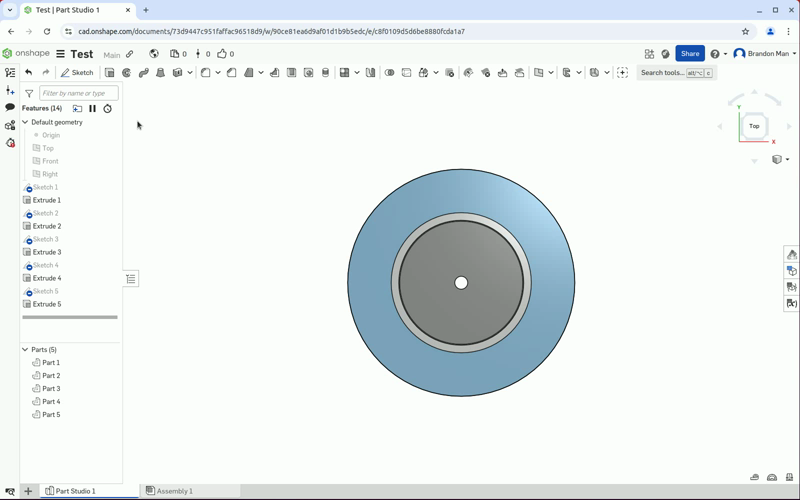
key(shift+h)
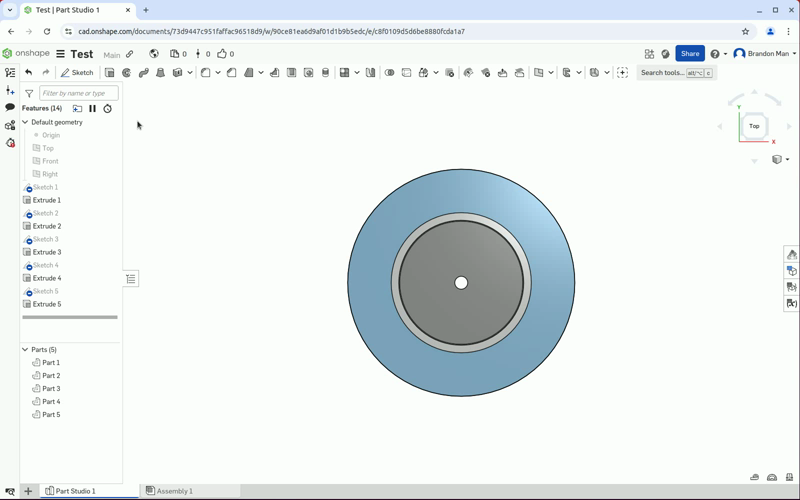
key(shift+7)
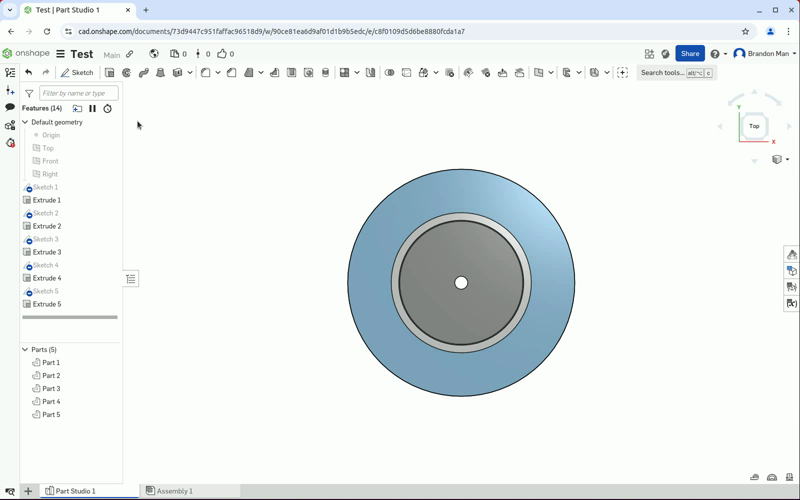
key(up, 3)
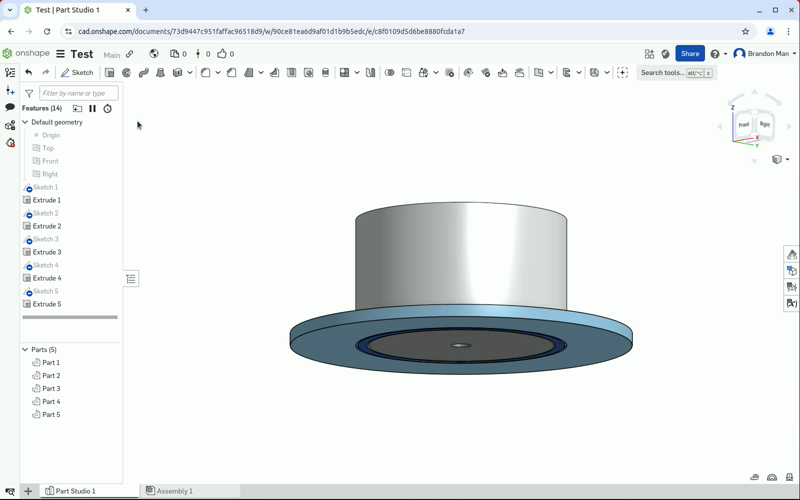
key(left, 3)
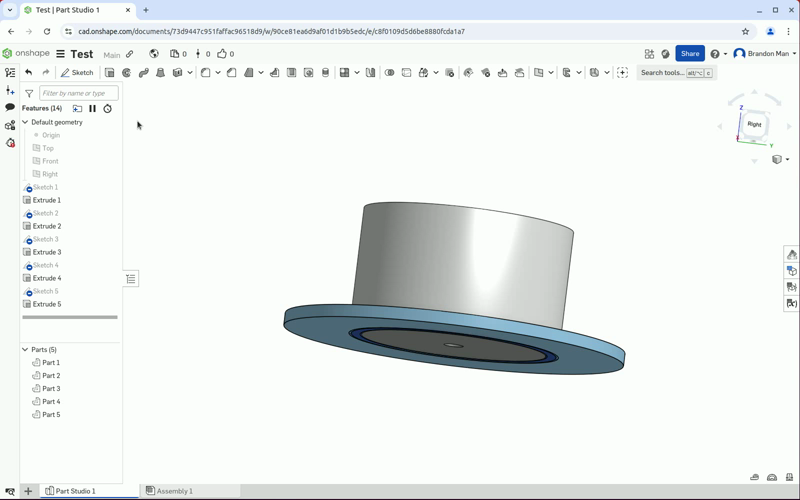
key(right, 3)
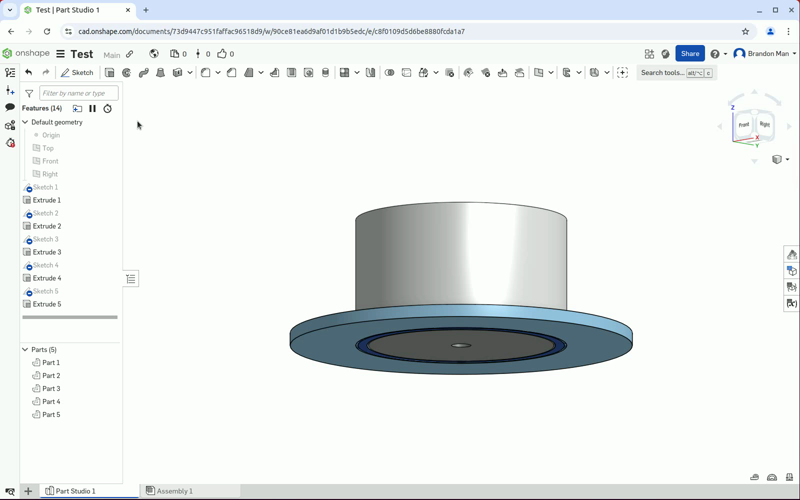
key(down, 3)
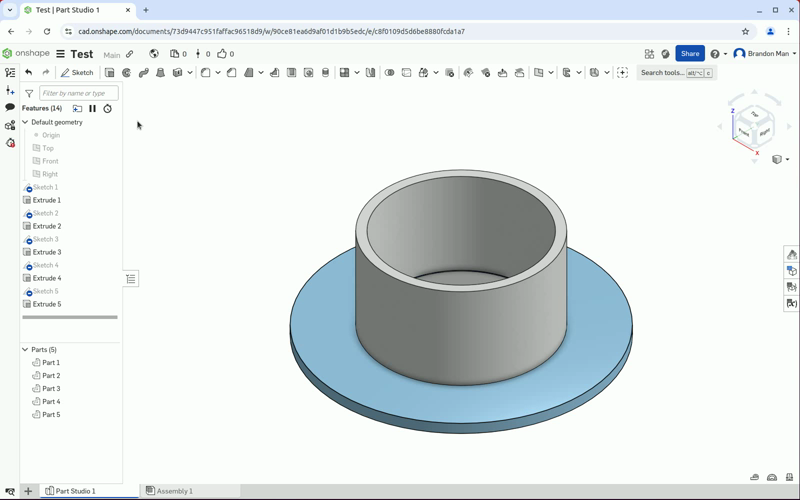
mouse_move(73, 189)
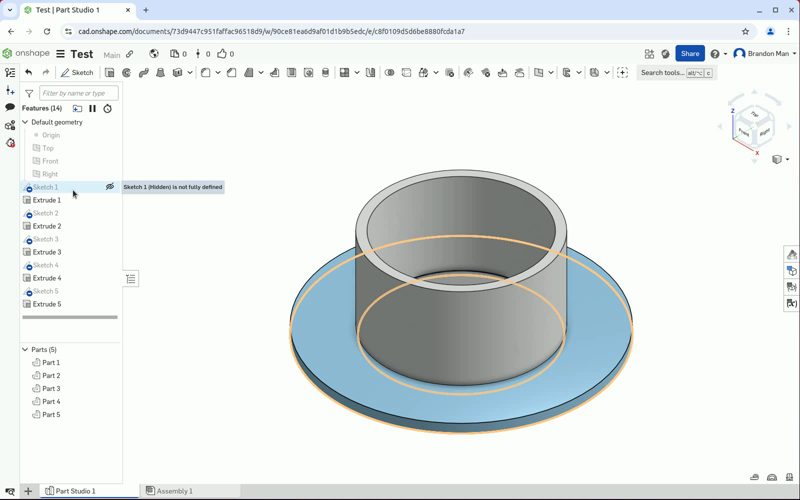
click(73, 189)